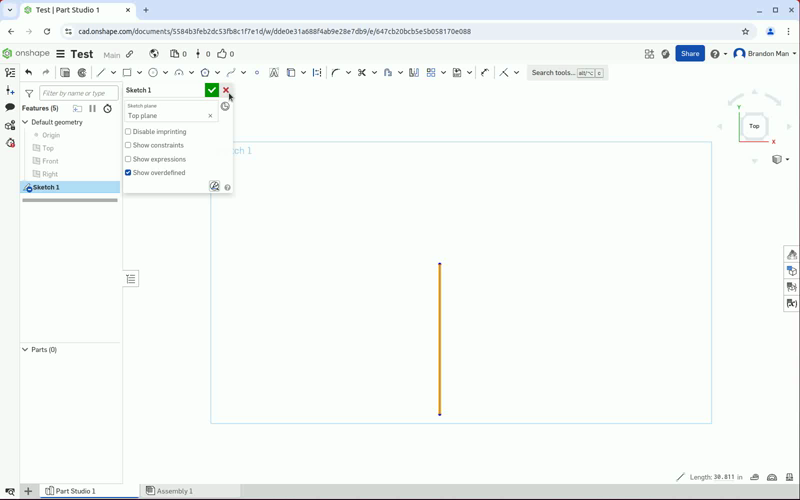
key(shift+h)
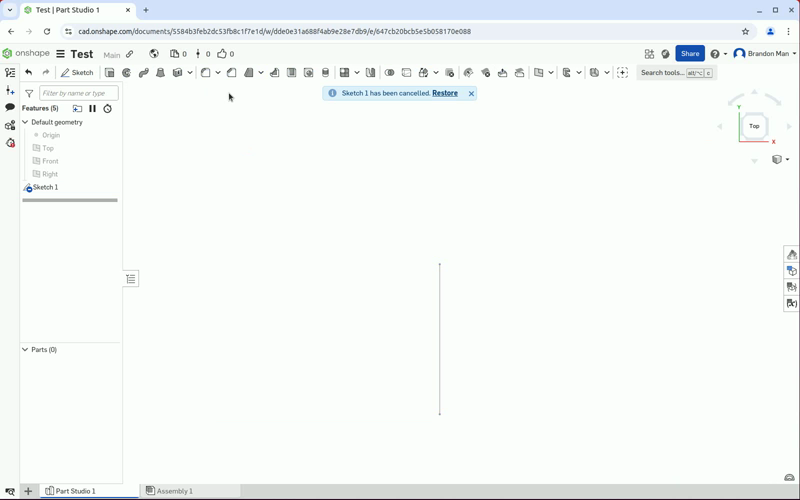
key(shift+s)
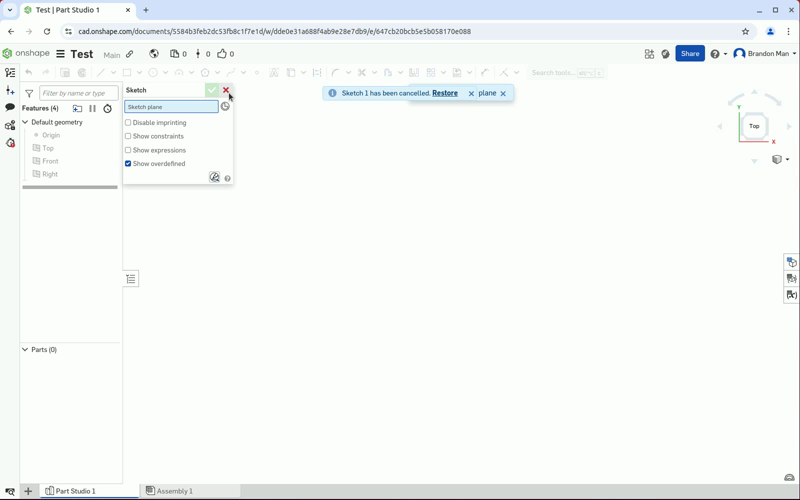
mouse_move(73, 150)
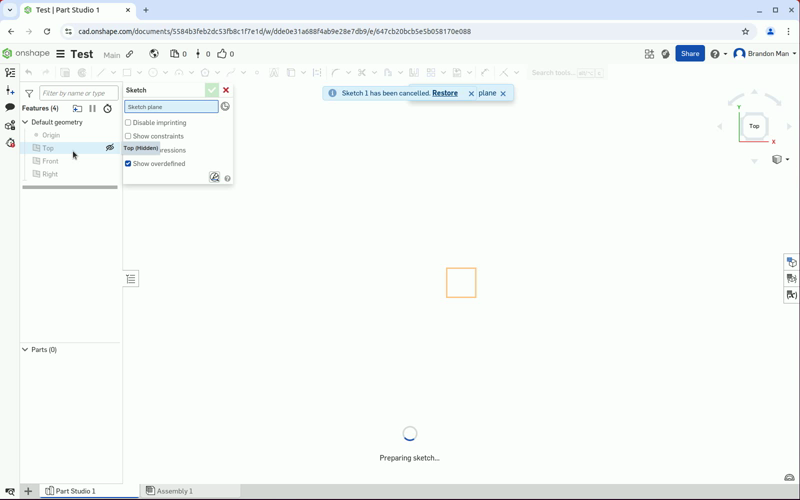
click(73, 150)
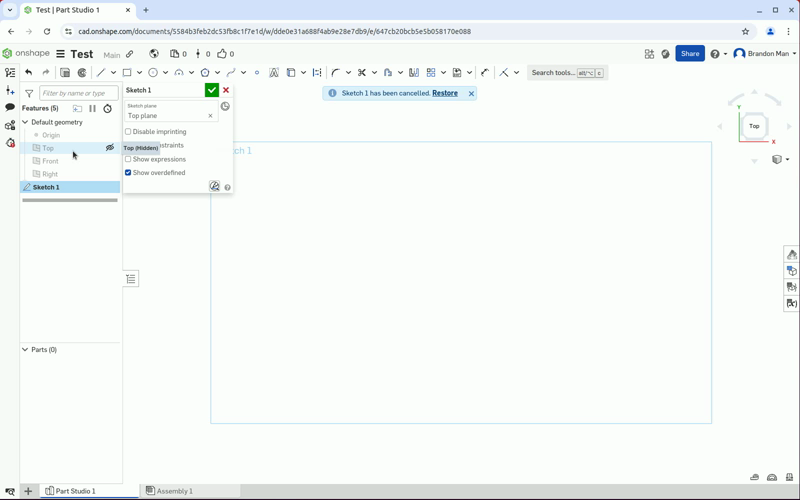
mouse_move(73, 352)
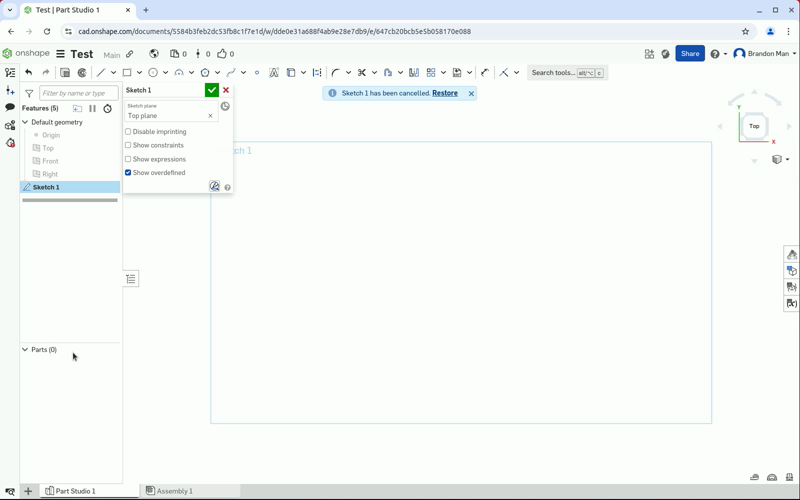
key(y)
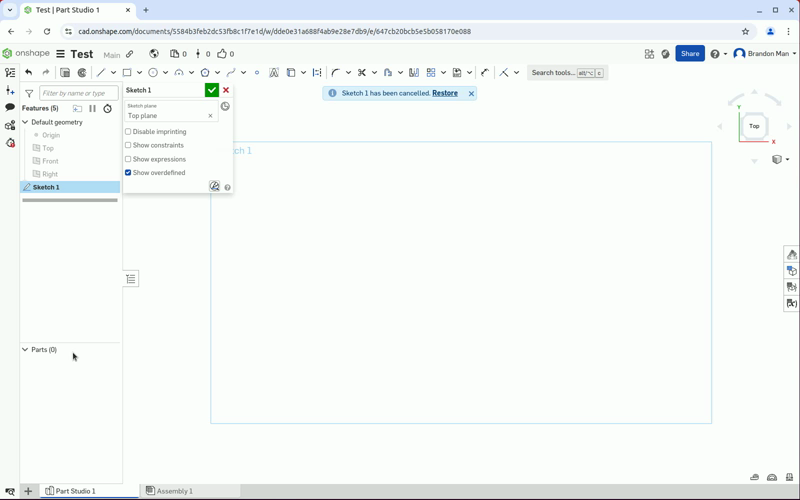
key(c)
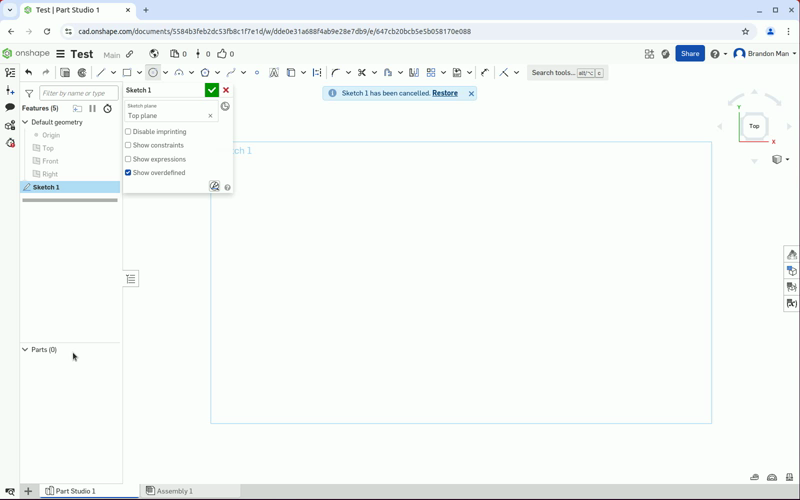
key_down(shift)
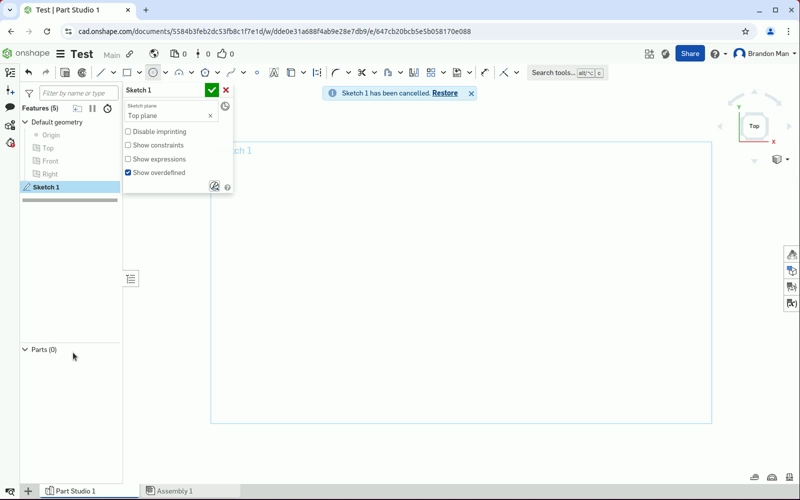
mouse_move(460, 282)
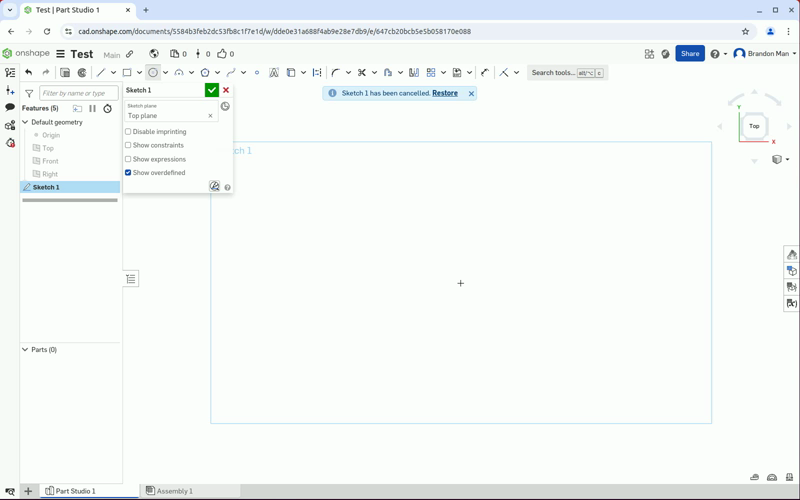
click(460, 282)
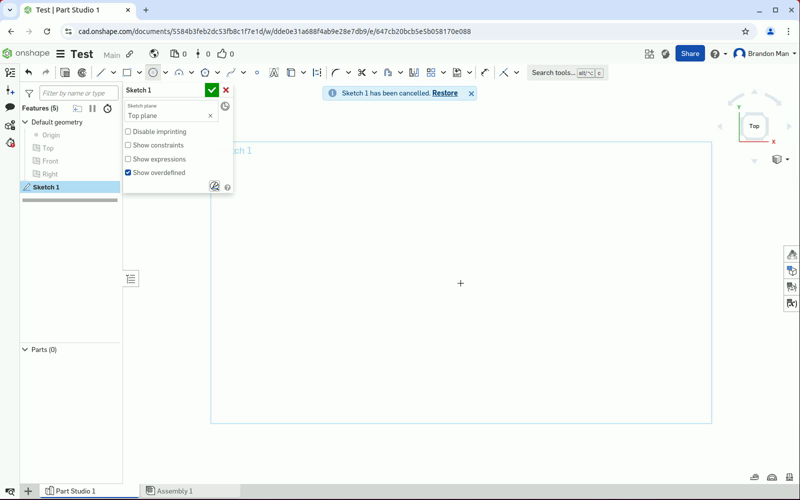
key_up(shift)
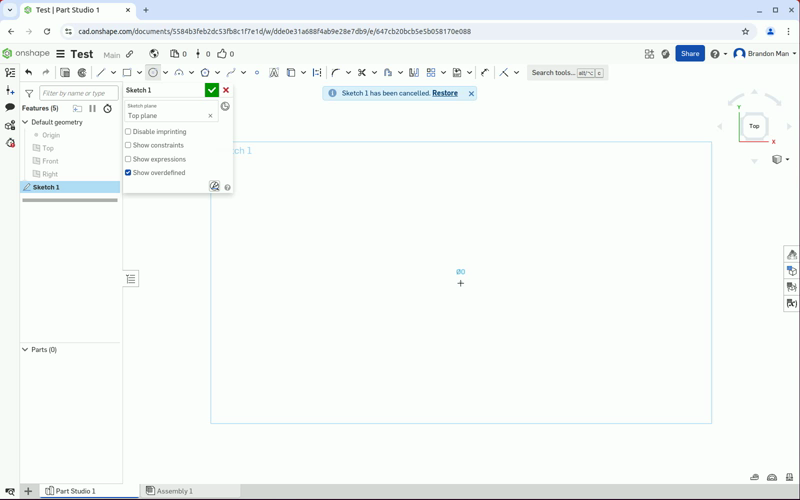
mouse_move(498, 282)
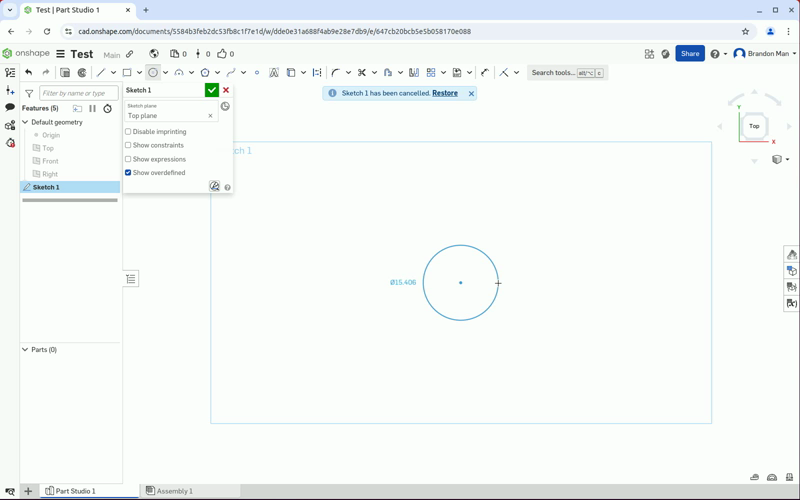
click(498, 282)
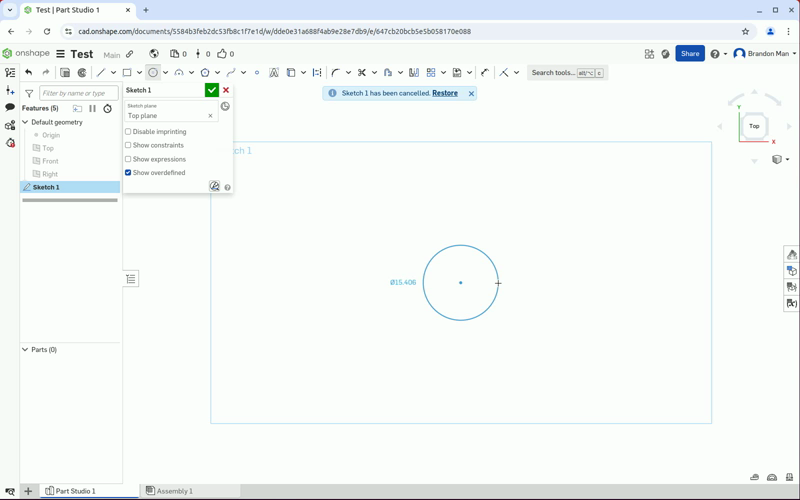
key(esc)
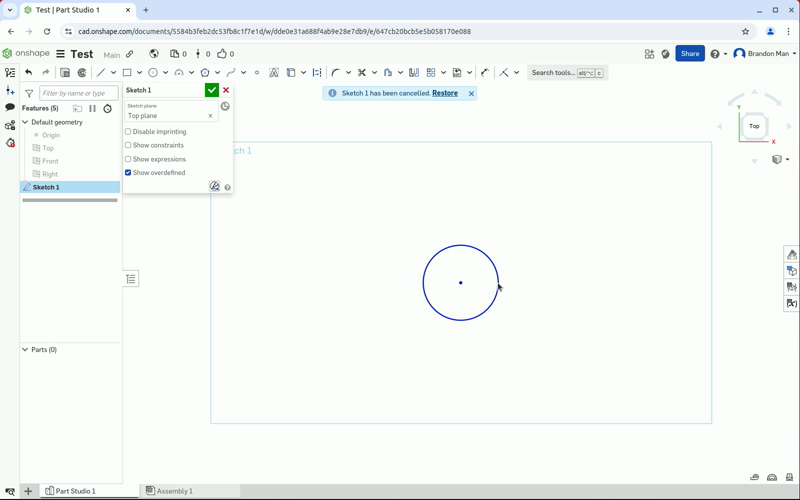
key(c)
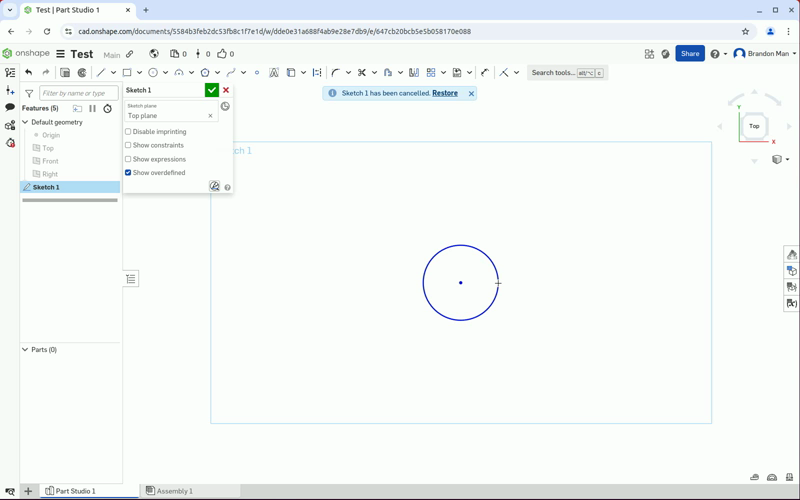
key_down(shift)
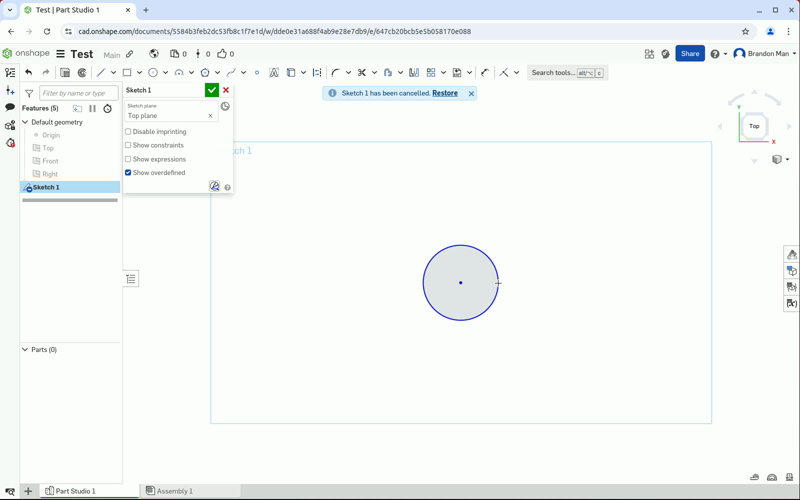
mouse_move(460, 282)
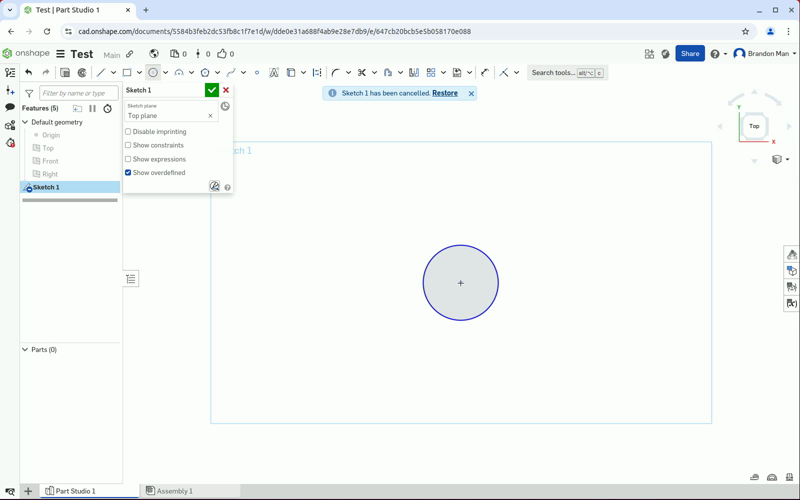
click(460, 282)
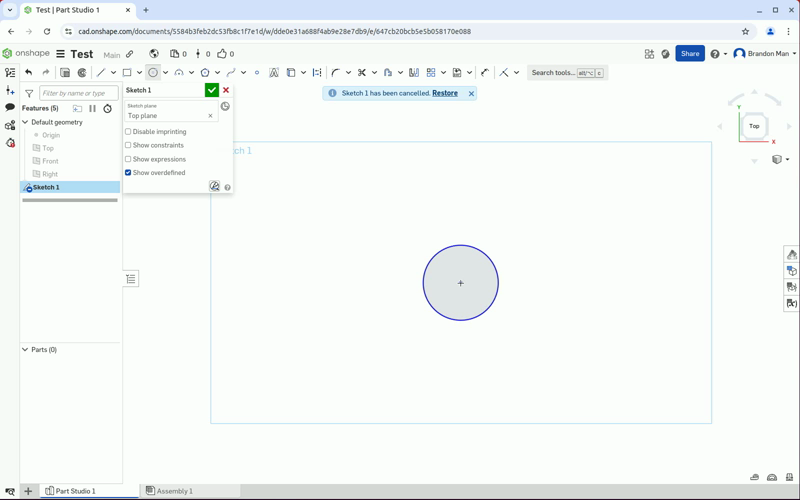
key_up(shift)
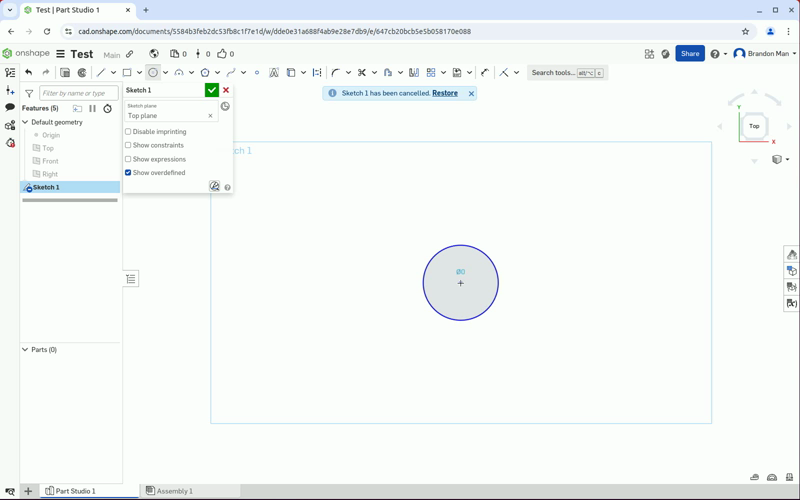
mouse_move(489, 282)
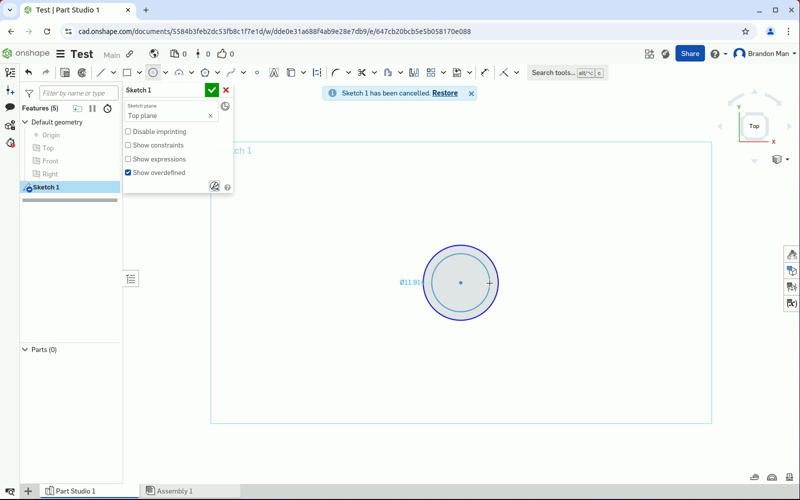
click(489, 282)
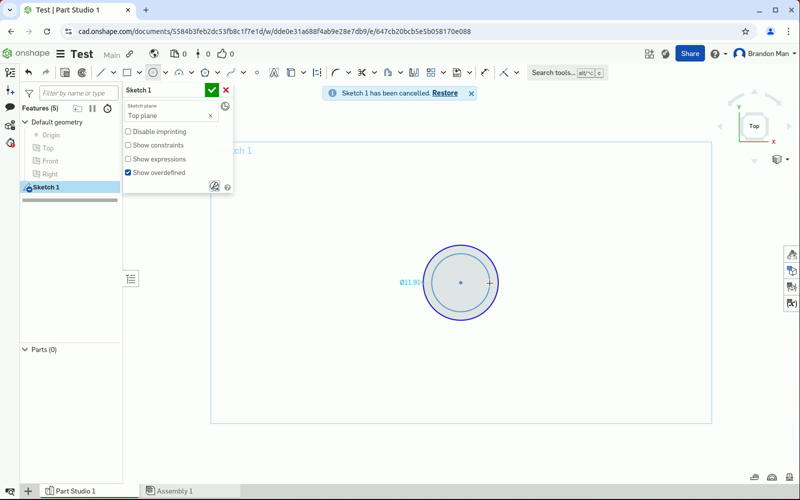
key(esc)
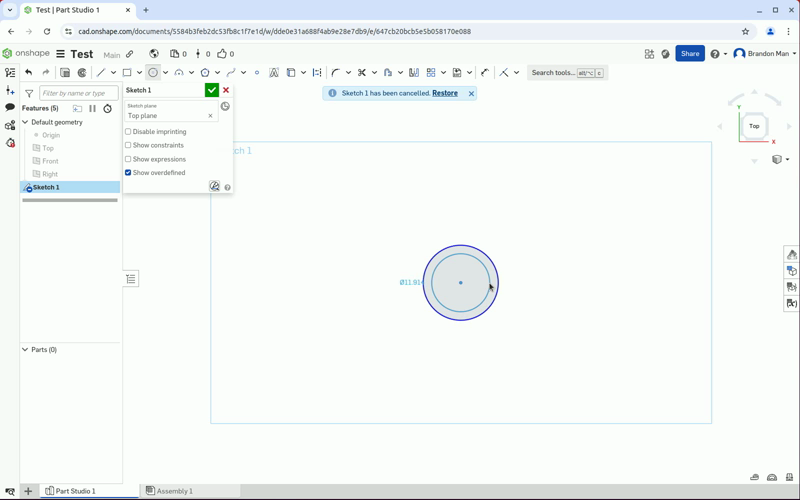
mouse_move(468, 314)
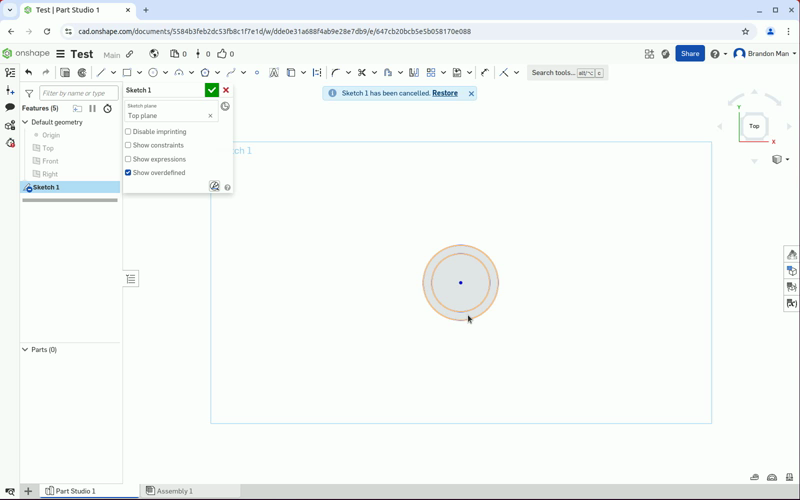
click(468, 314)
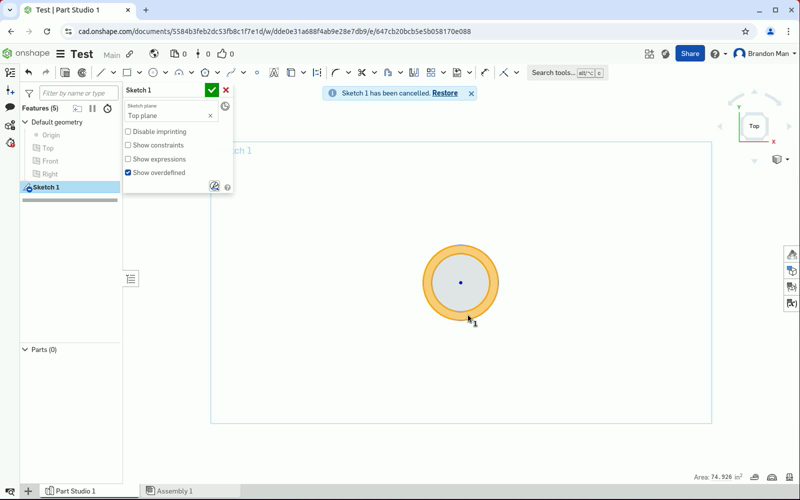
mouse_move(73, 352)
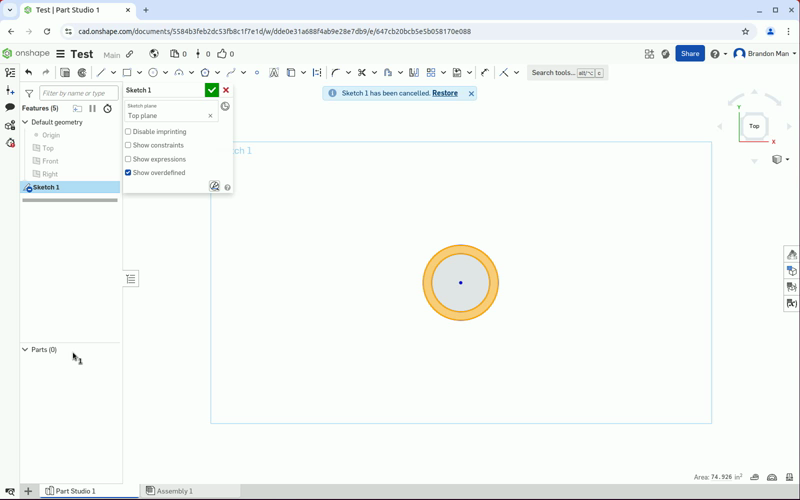
key(shift+y)
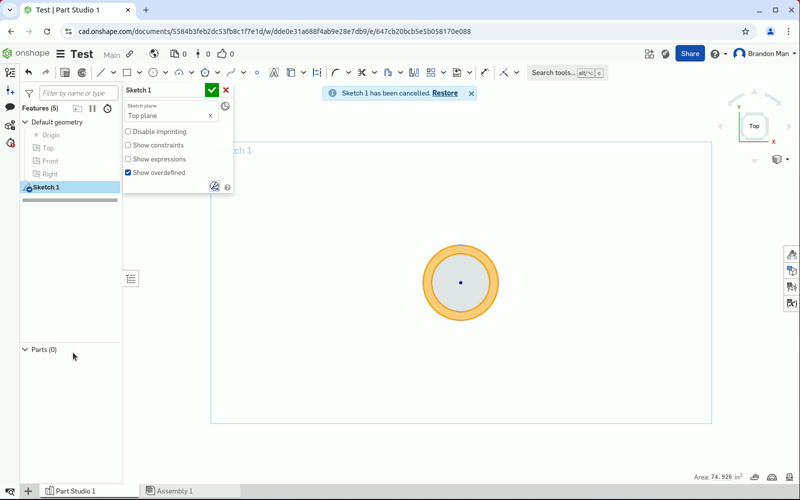
key(shift+e)
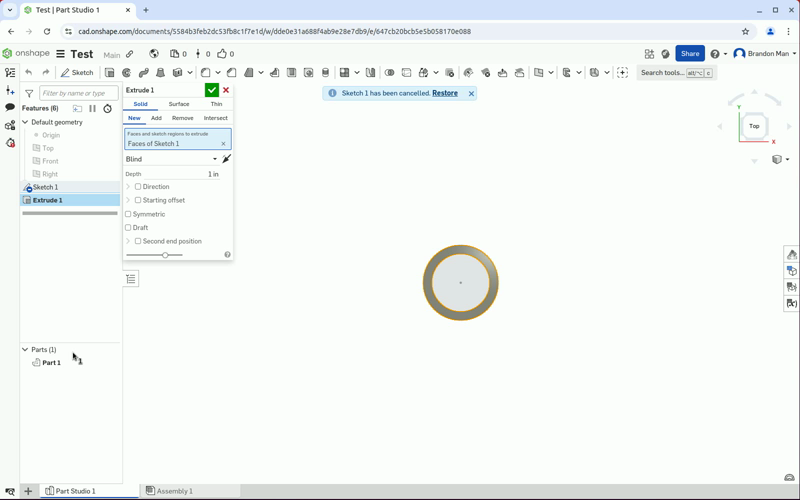
mouse_move(143, 106)
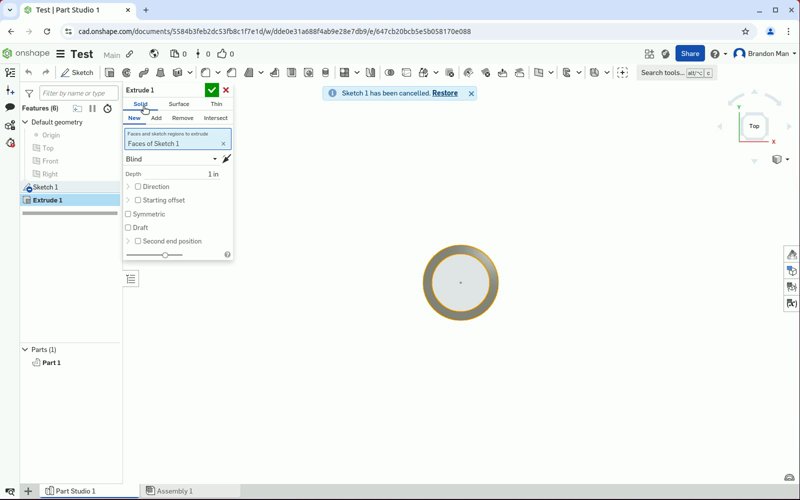
click(143, 106)
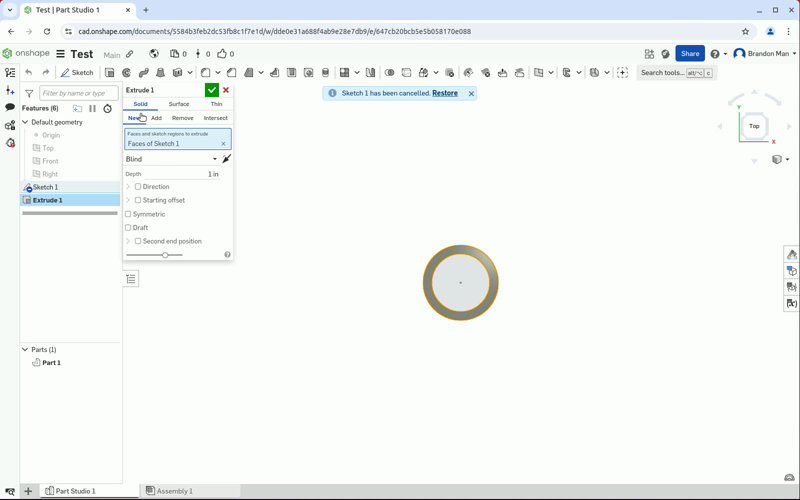
mouse_move(137, 120)
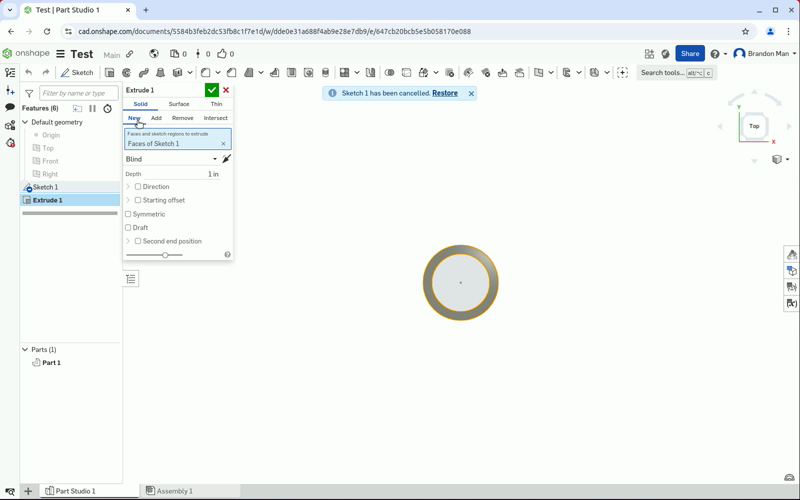
click(137, 120)
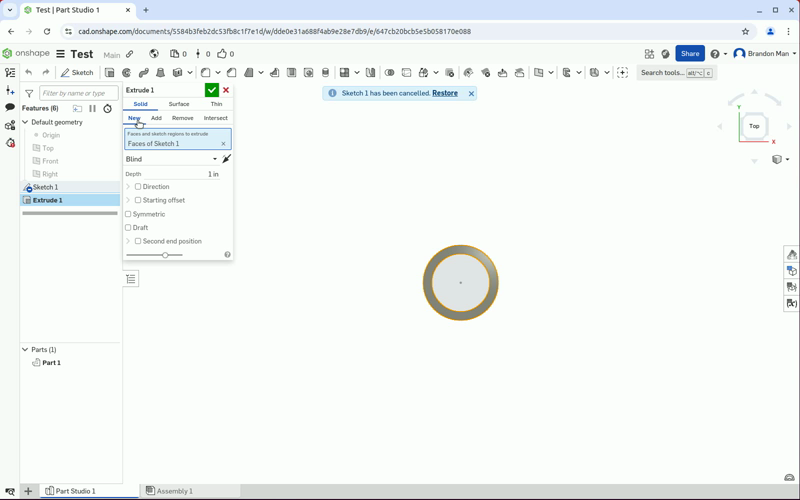
key(tab, 4)
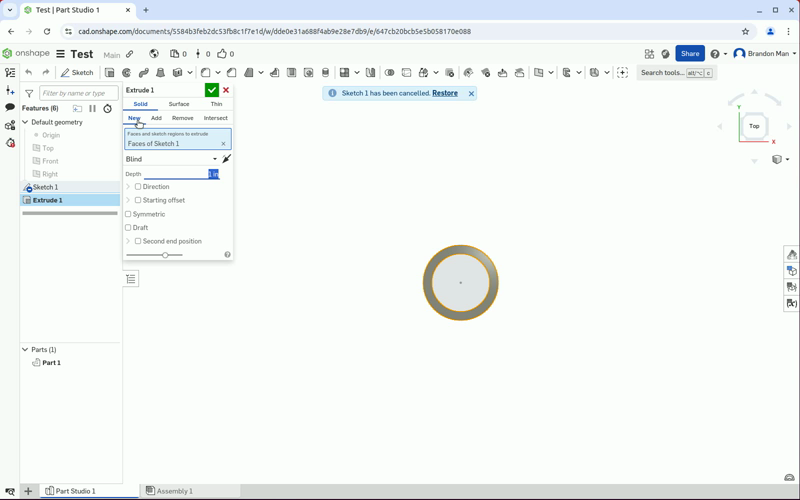
text(0.722)
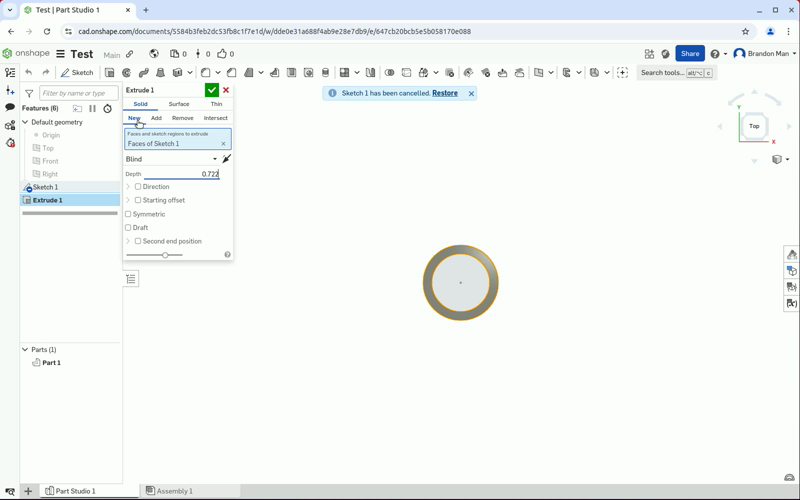
key(enter)
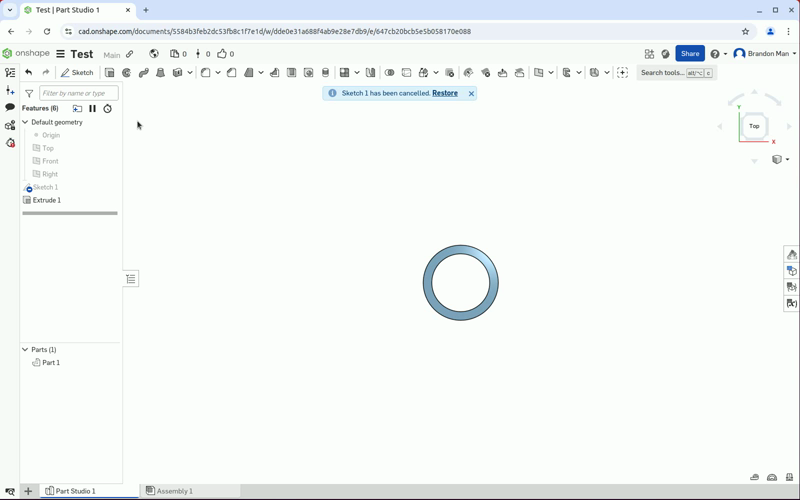
key(shift+h)
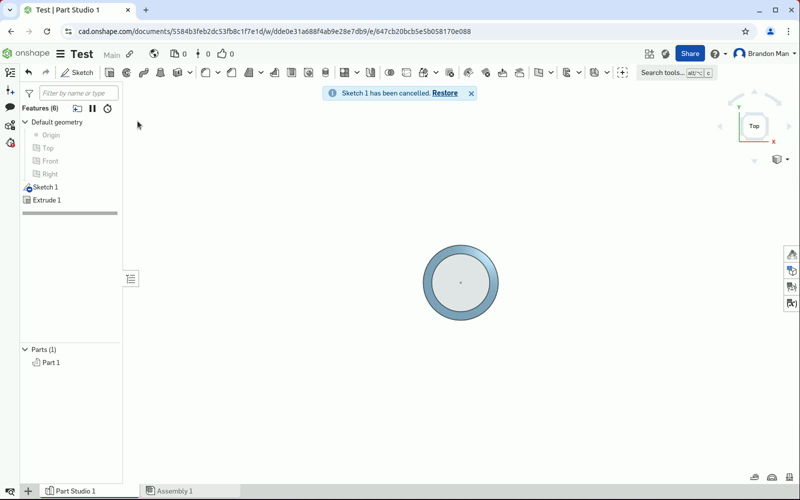
key(shift+h)
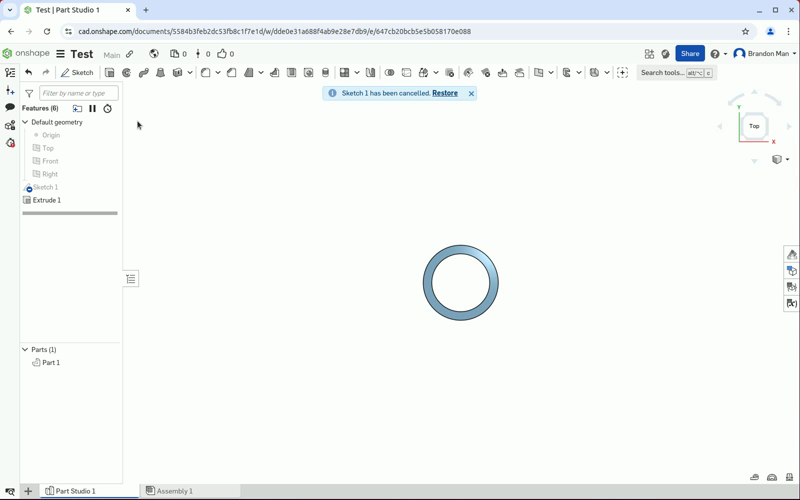
mouse_move(73, 189)
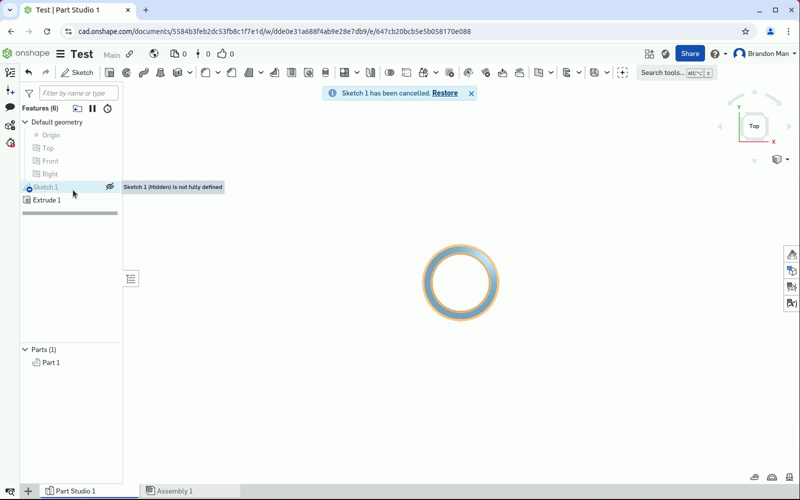
click(73, 189)
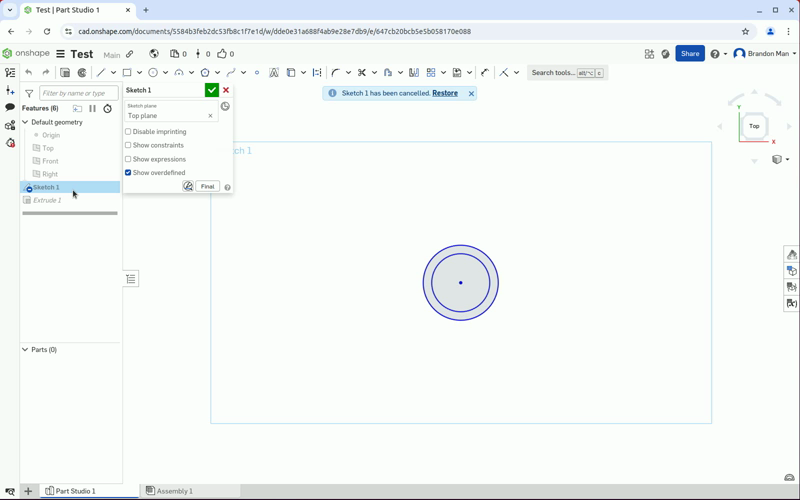
mouse_move(229, 92)
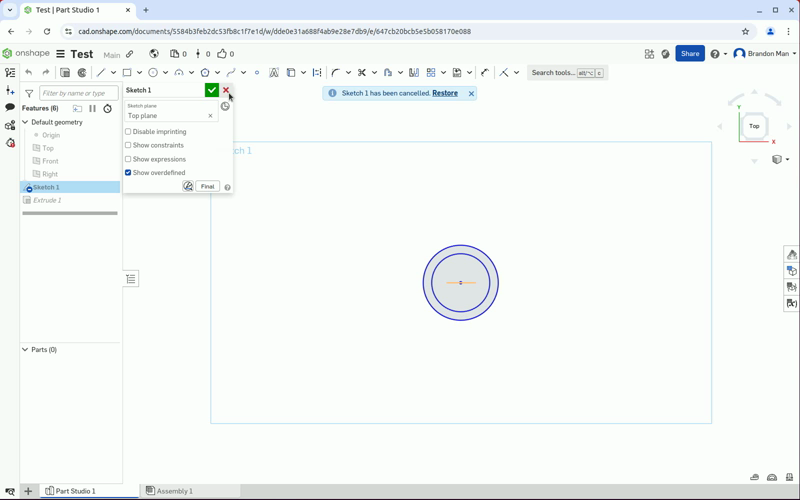
click(229, 92)
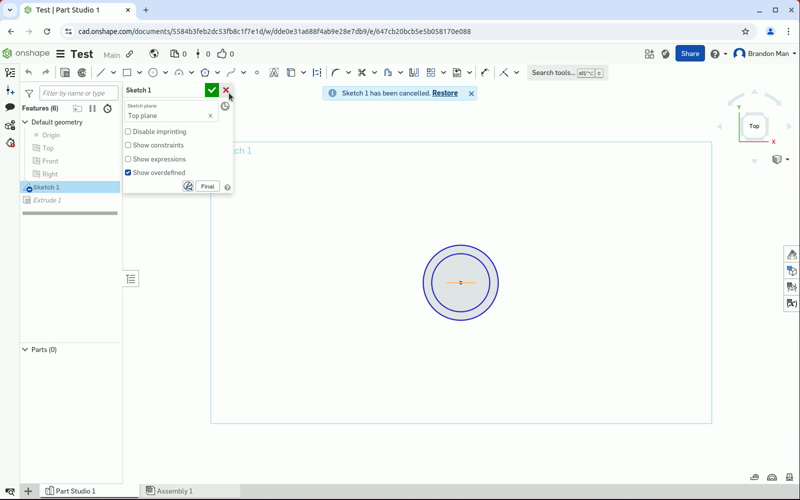
key(shift+s)
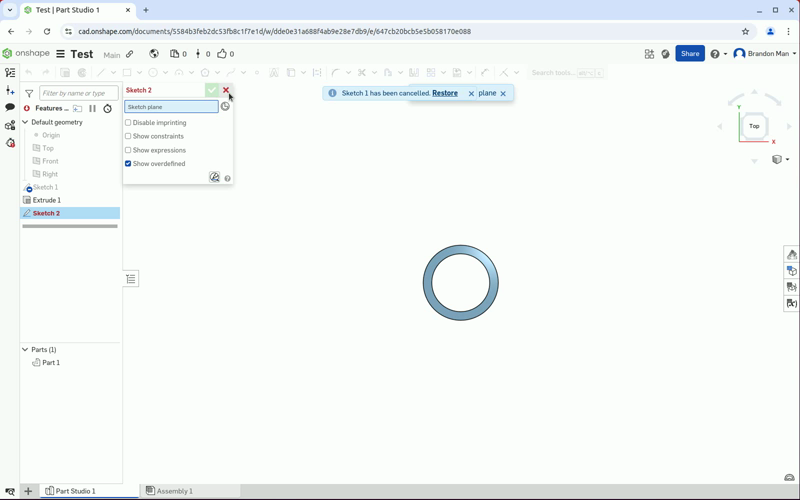
mouse_move(73, 150)
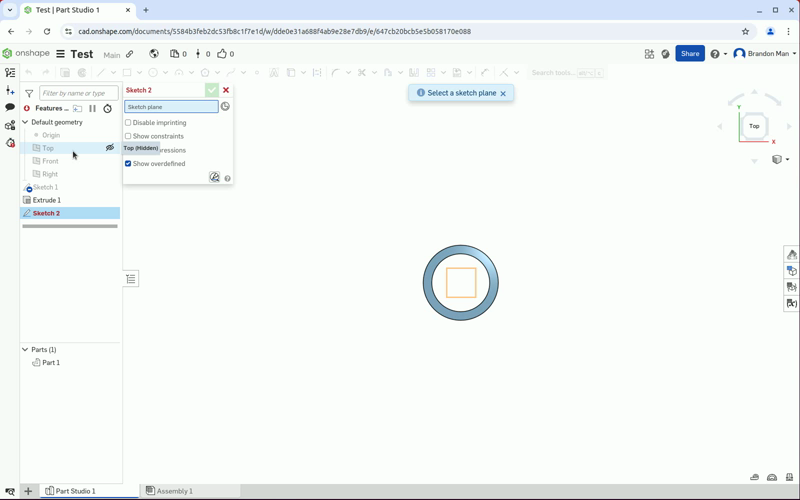
click(73, 150)
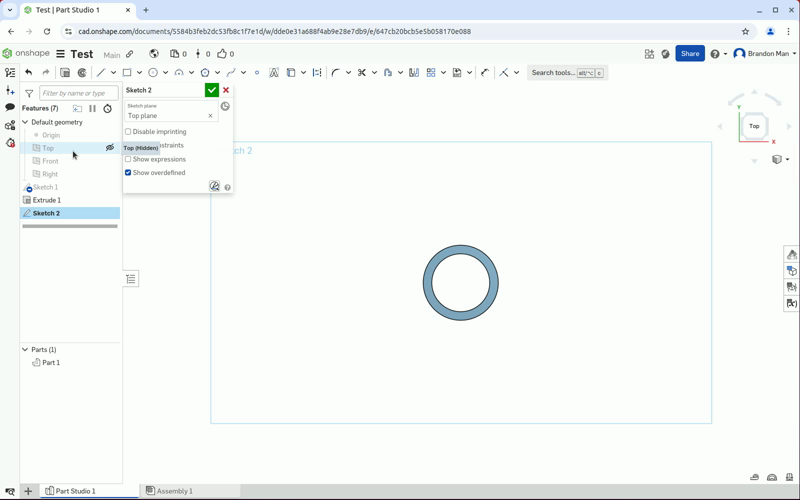
mouse_move(73, 352)
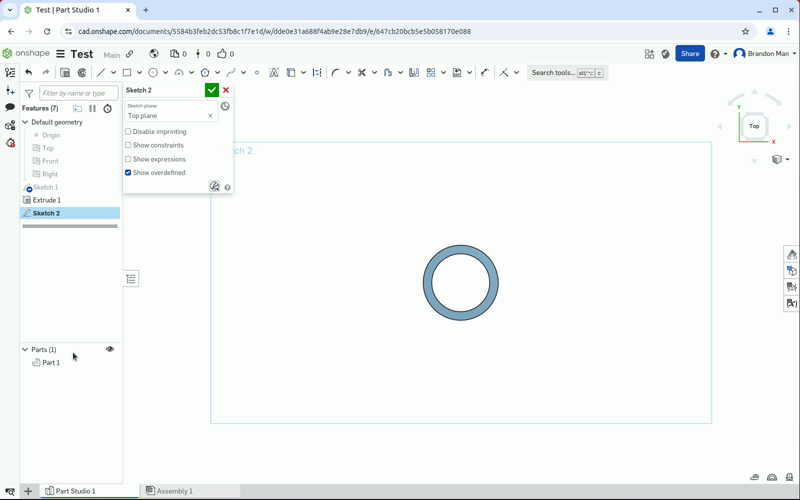
key(y)
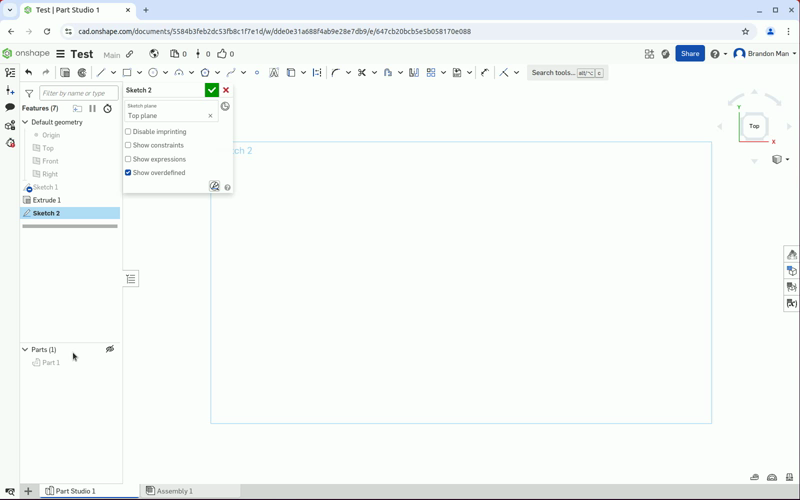
key(l)
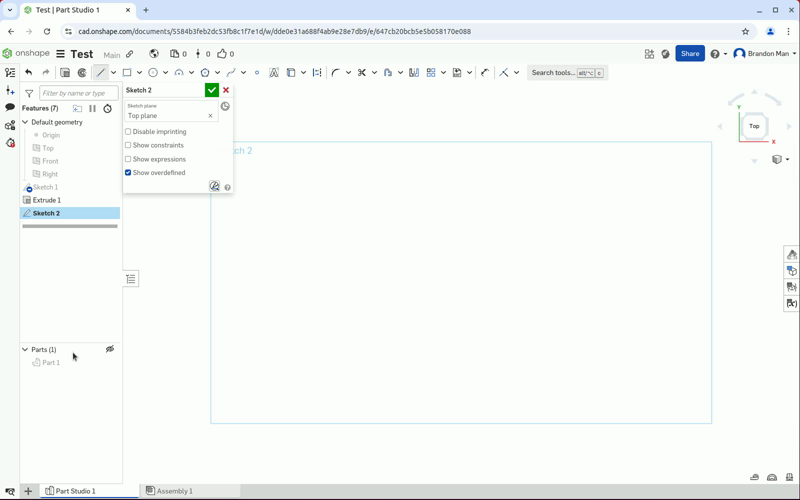
key_down(shift)
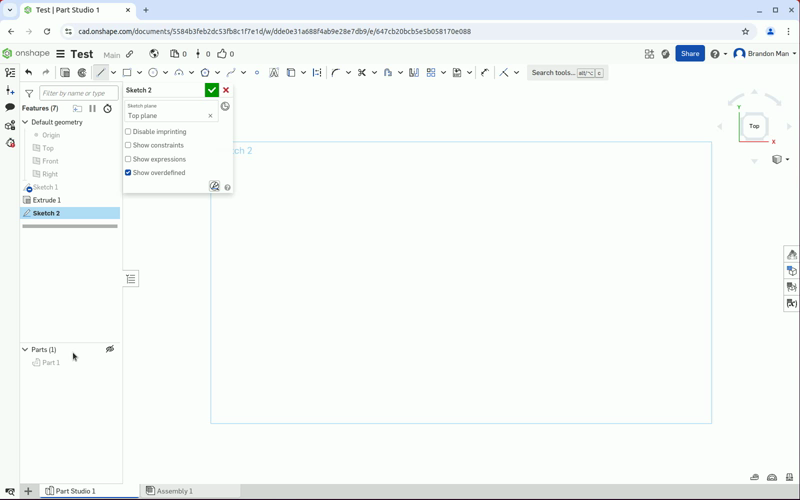
mouse_move(348, 298)
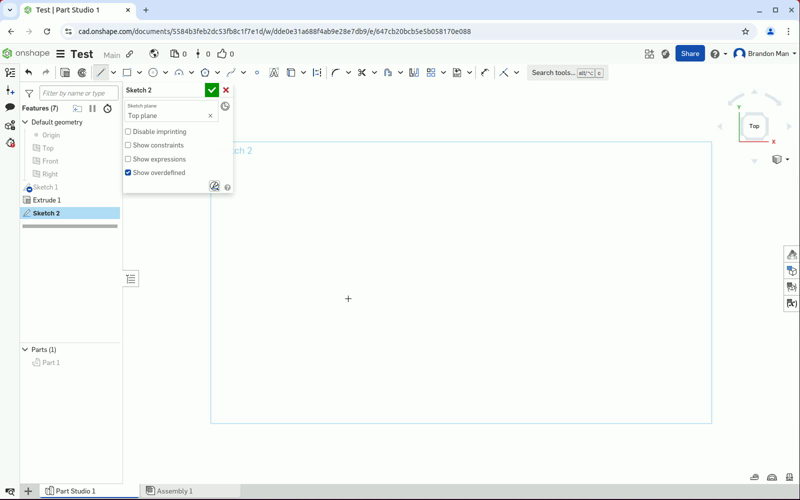
click(348, 298)
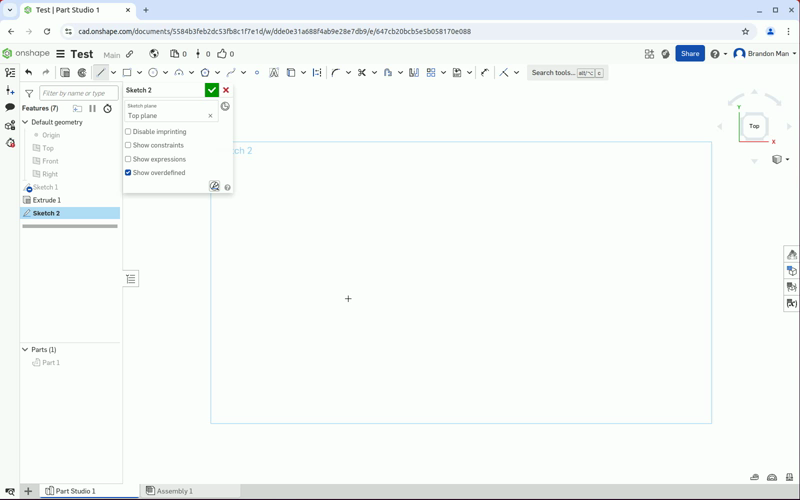
key_up(shift)
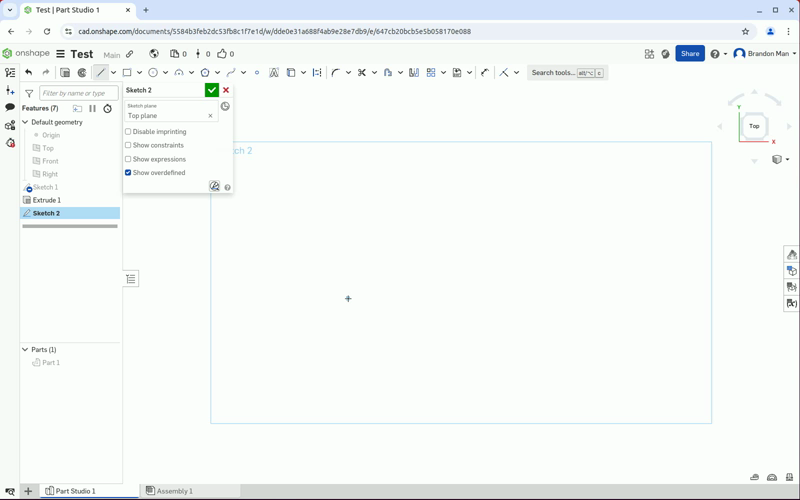
key_down(shift)
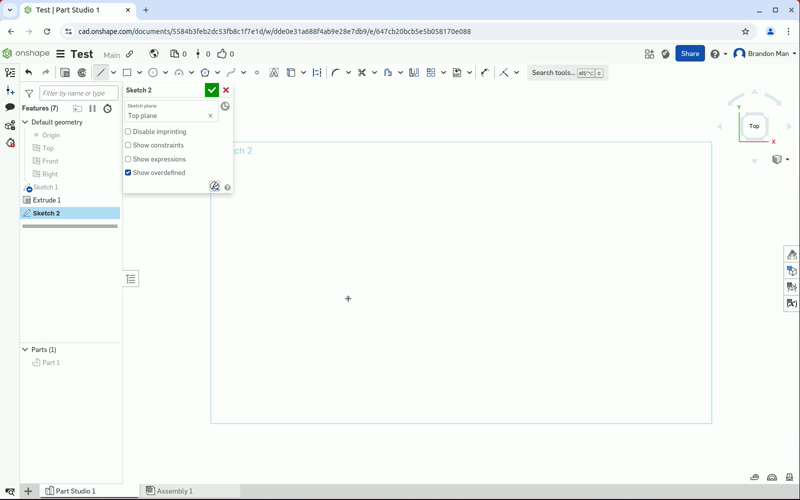
mouse_move(378, 298)
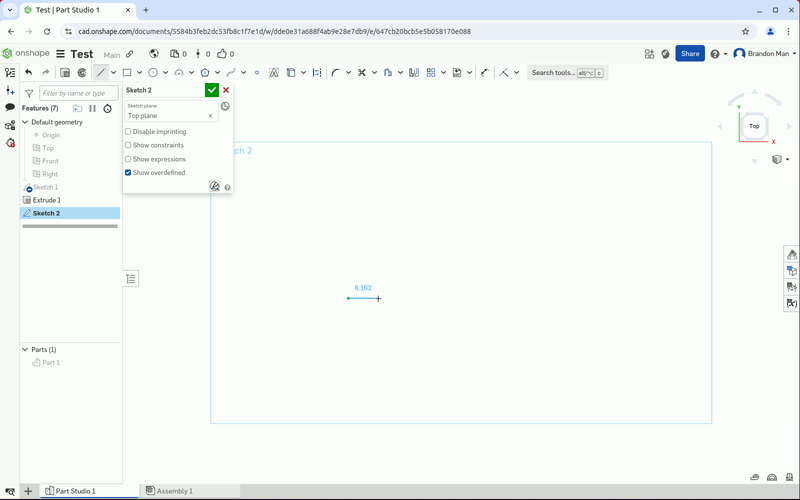
mouse_move(369, 298)
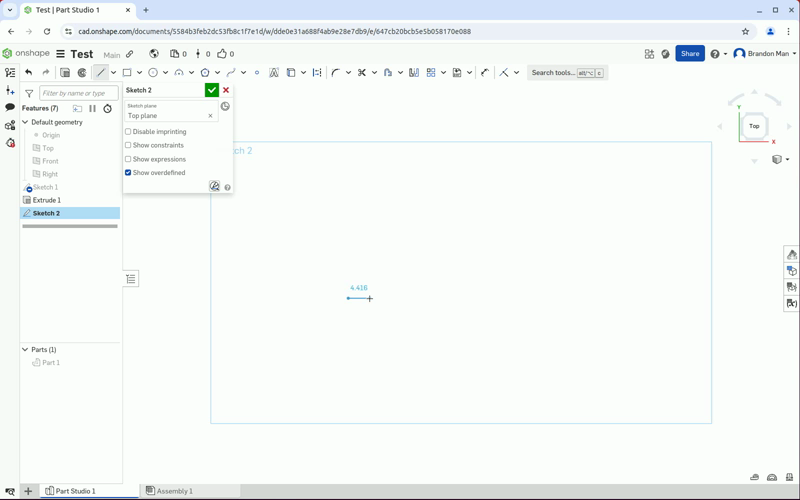
click(369, 298)
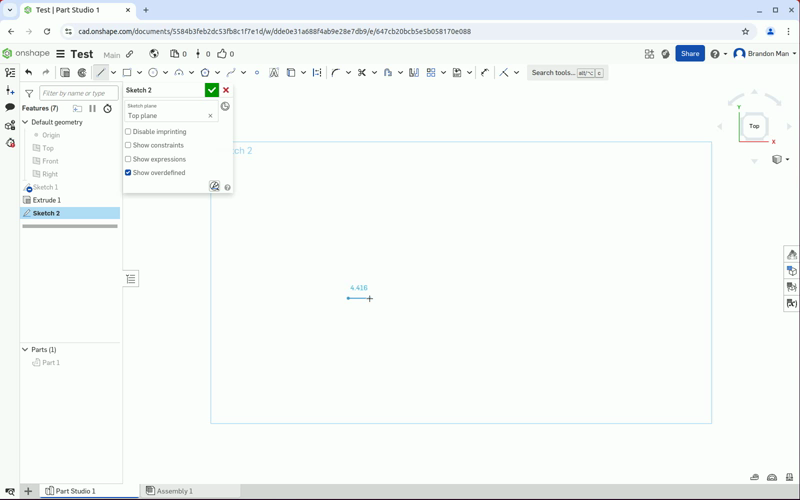
key_up(shift)
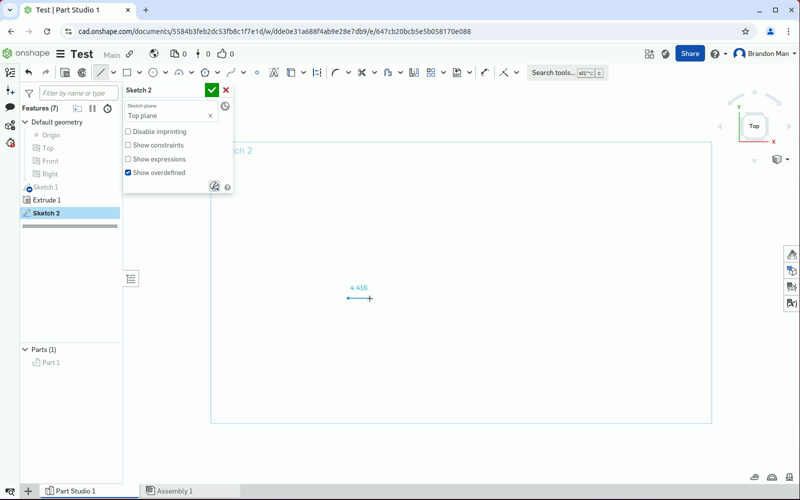
key_down(shift)
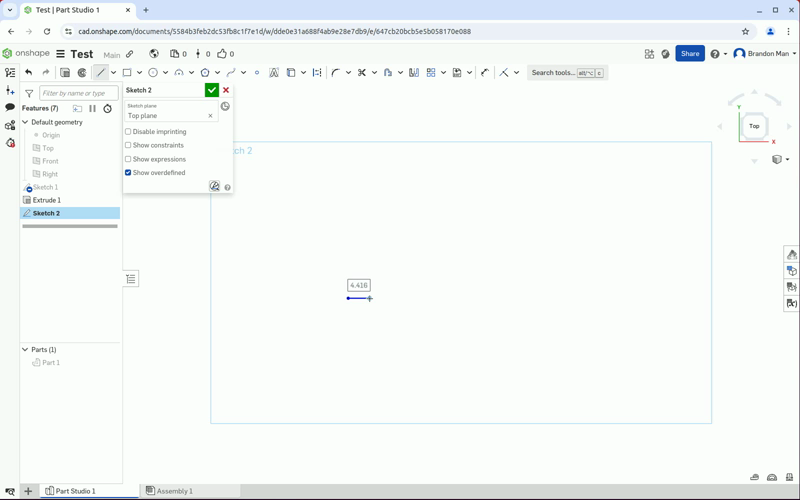
mouse_move(399, 298)
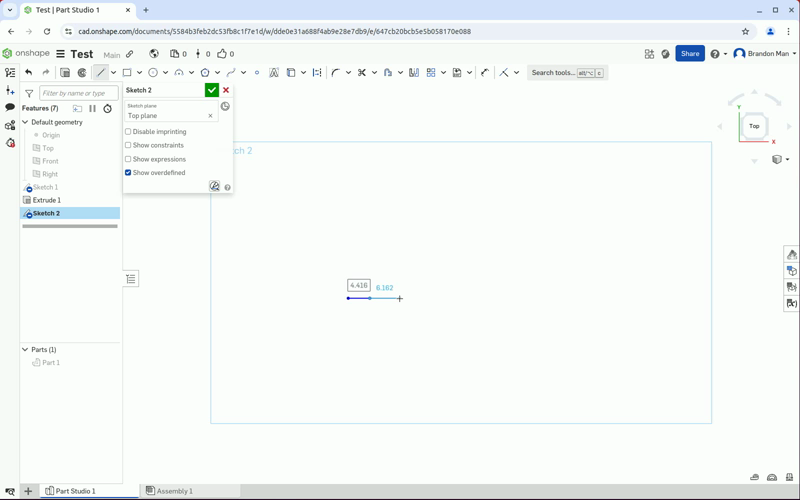
mouse_move(369, 267)
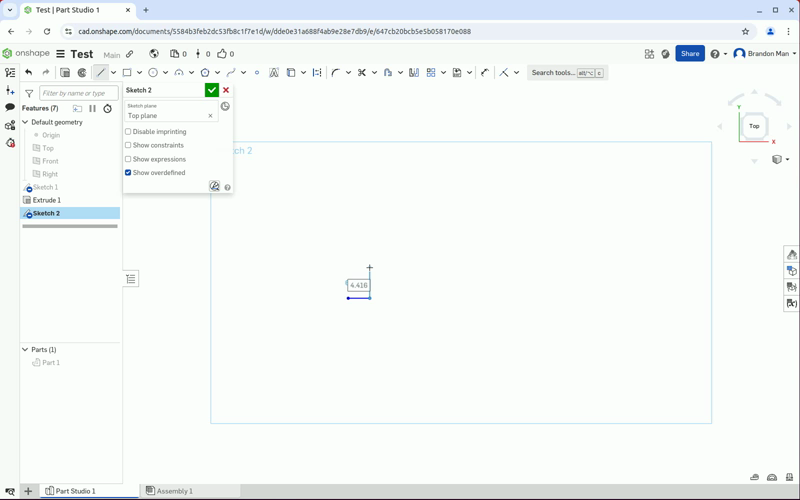
click(369, 267)
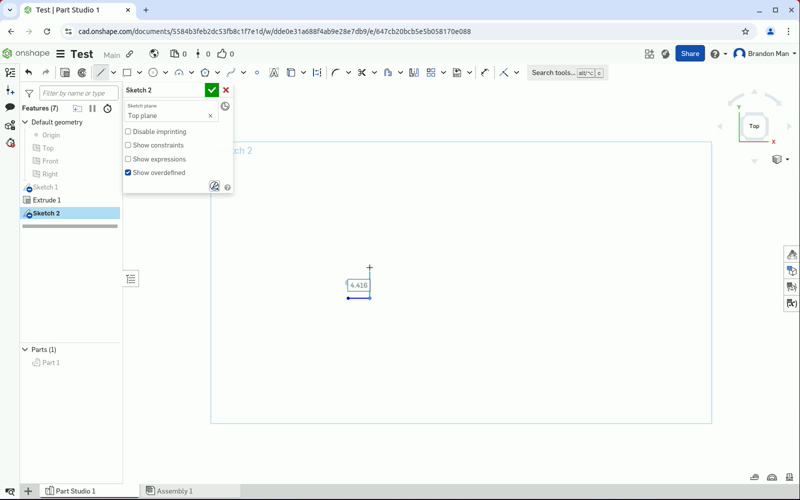
key_up(shift)
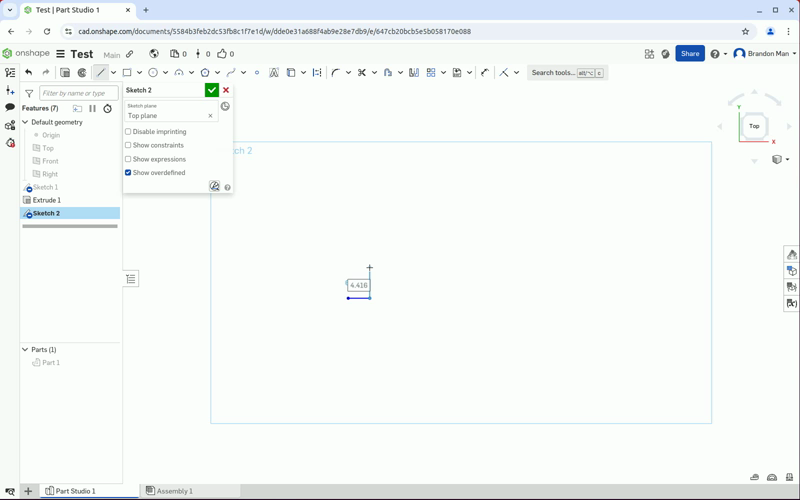
key_down(shift)
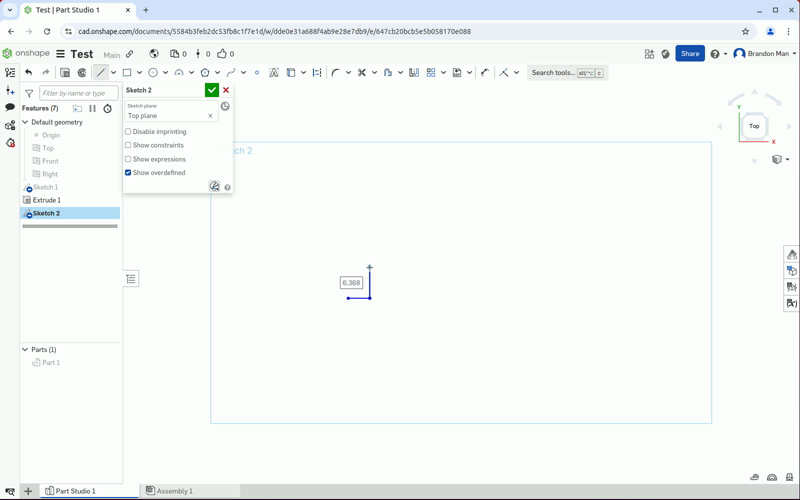
mouse_move(399, 267)
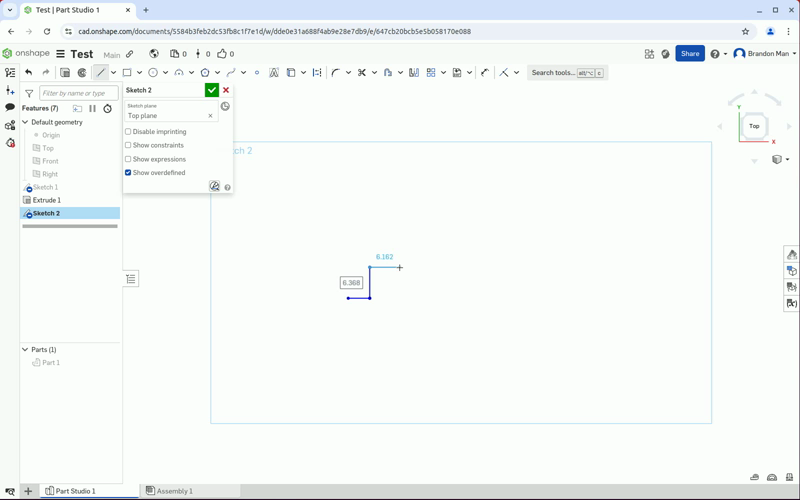
mouse_move(348, 267)
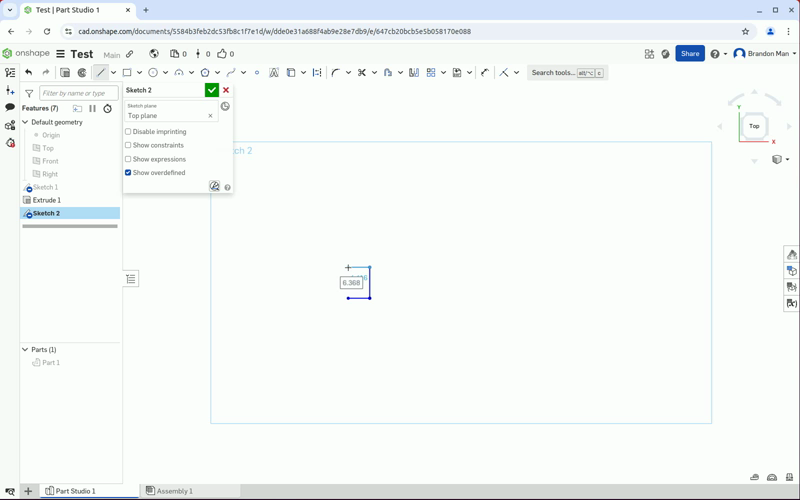
click(348, 267)
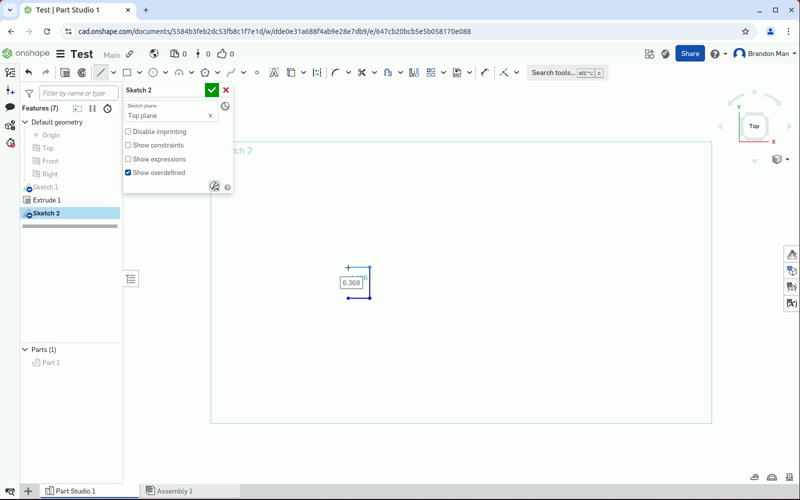
key_up(shift)
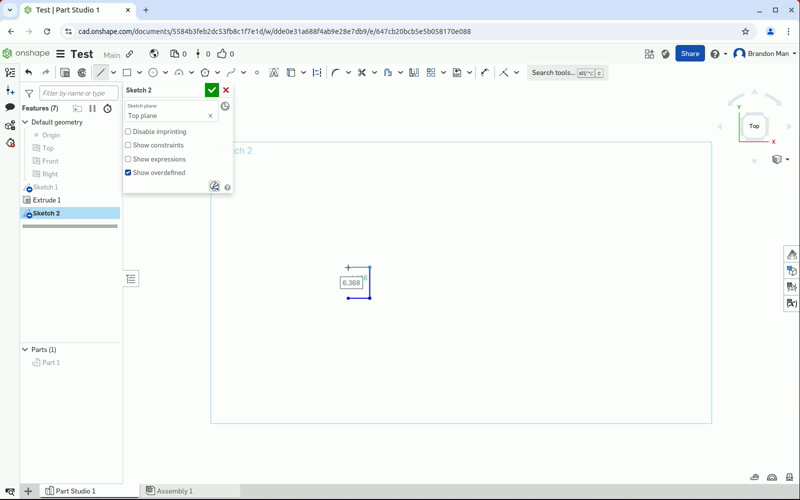
mouse_move(378, 267)
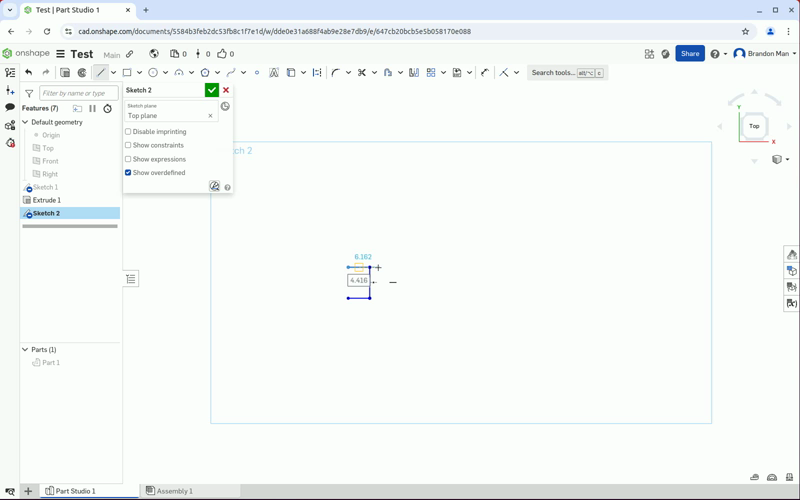
key_down(shift)
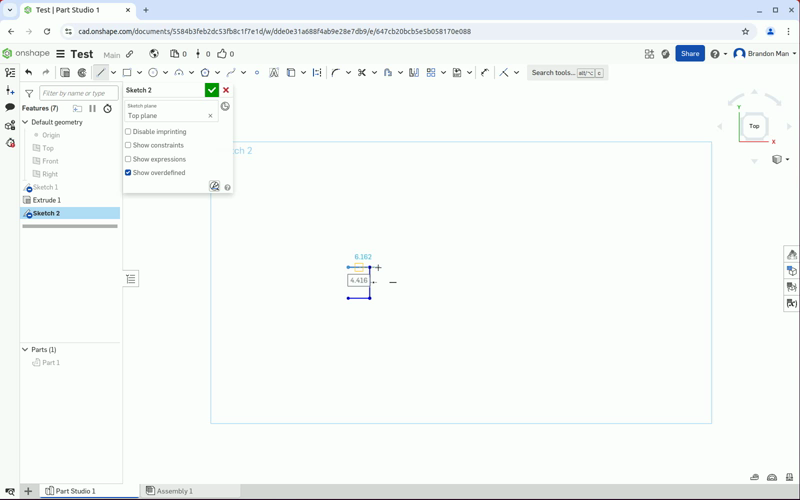
mouse_move(348, 298)
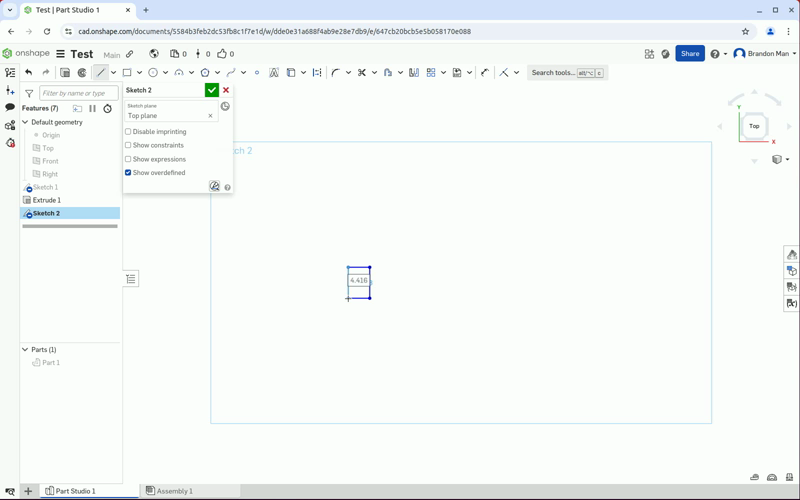
key_up(shift)
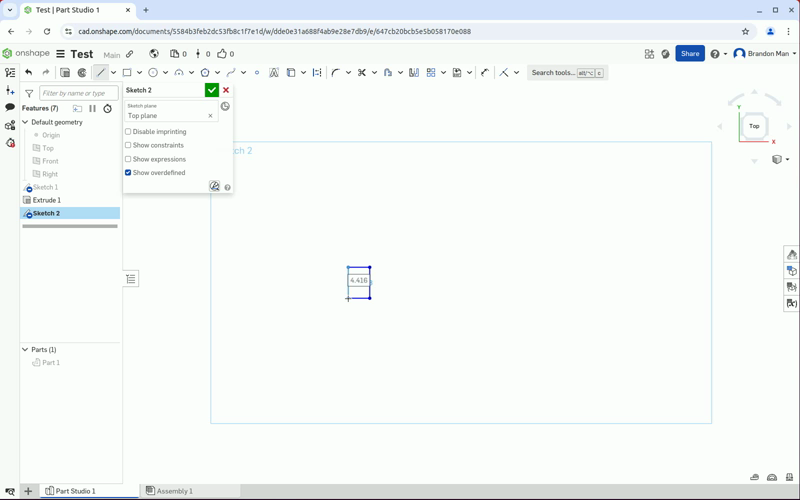
click(348, 298)
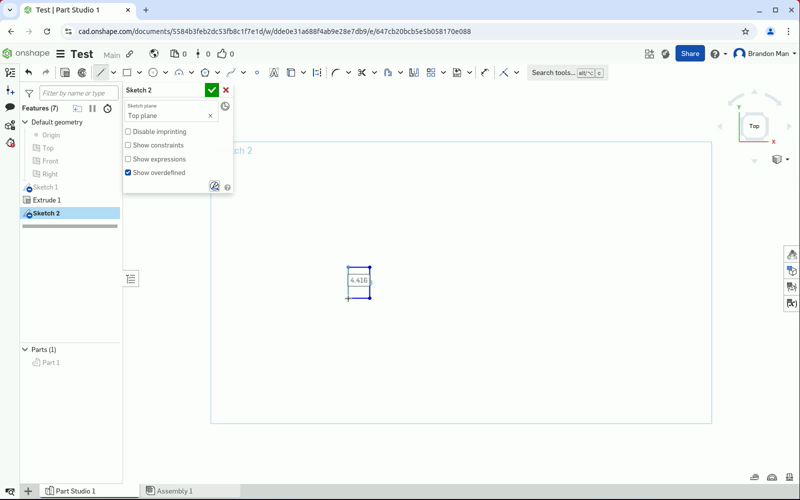
key(esc)
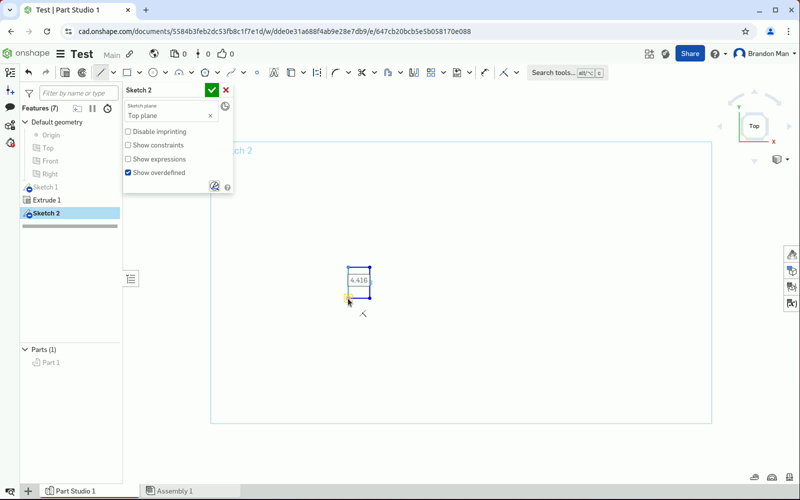
mouse_move(356, 297)
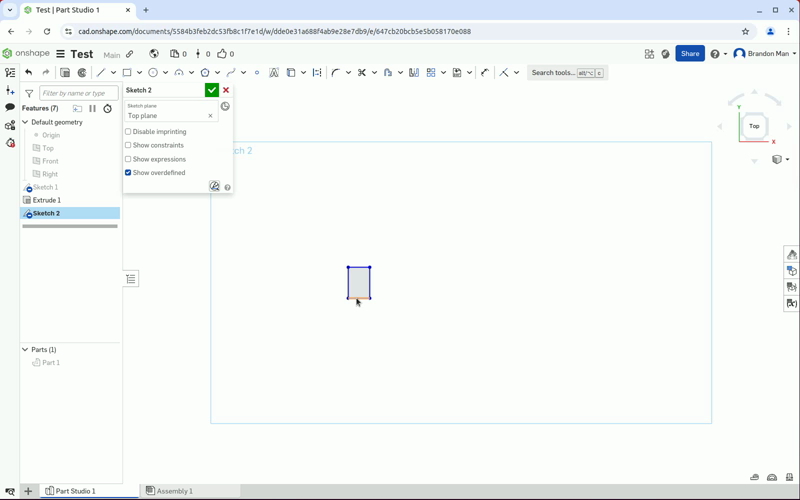
scroll(6)
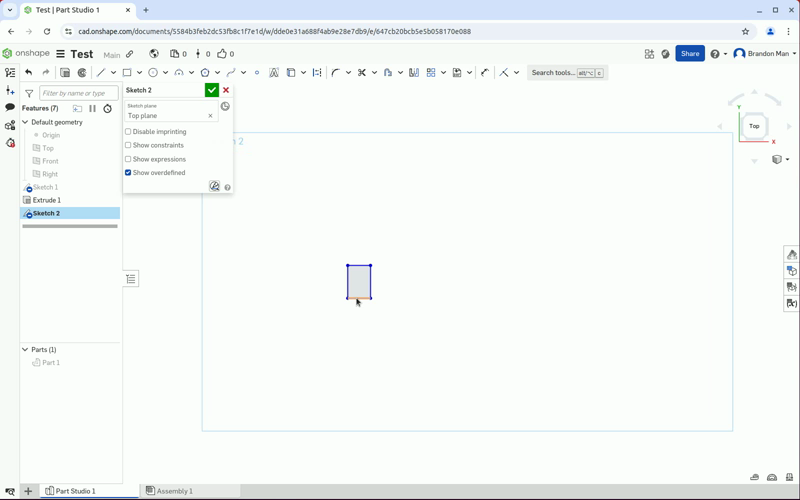
scroll(6)
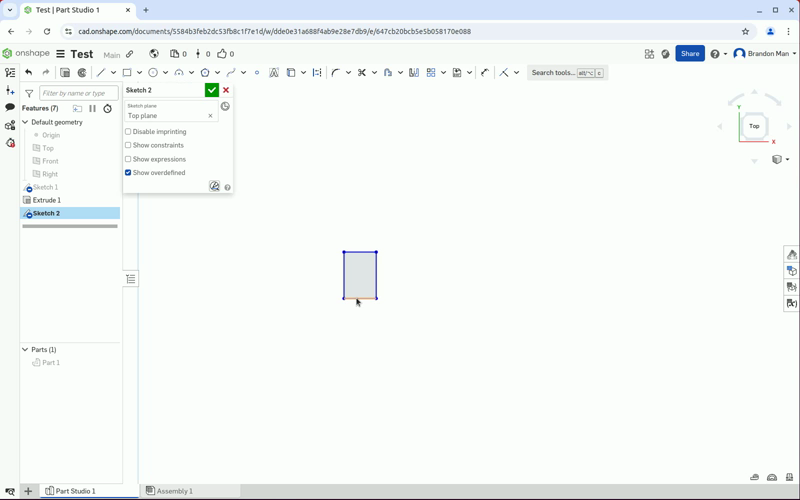
scroll(6)
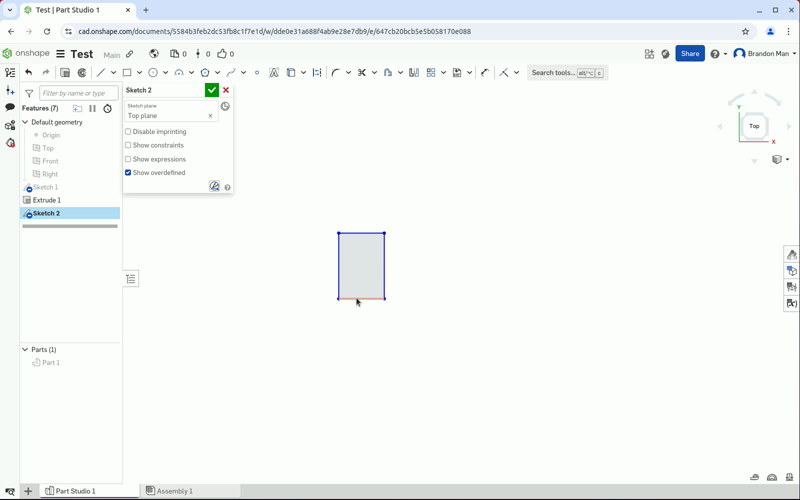
scroll(6)
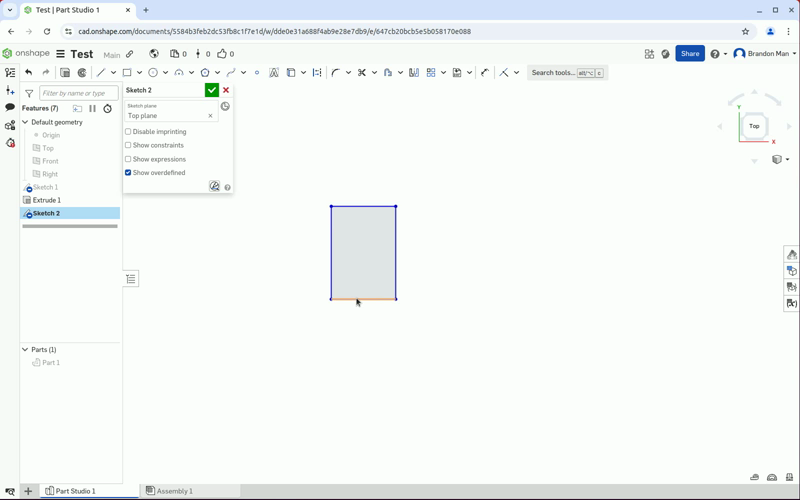
scroll(6)
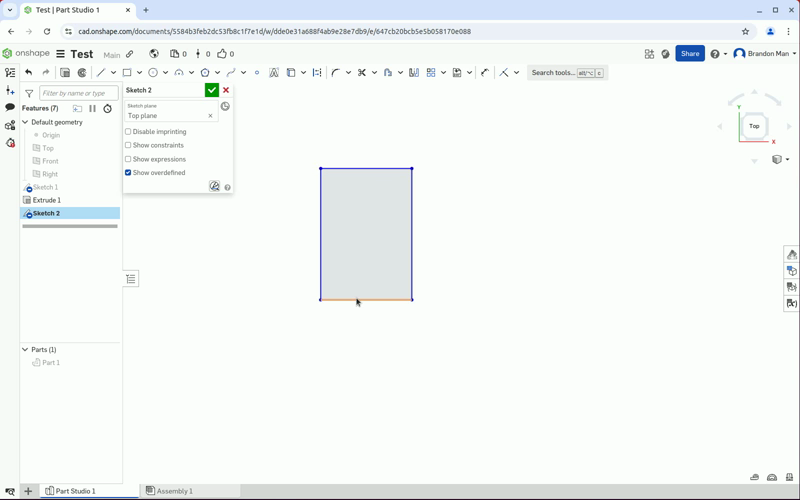
scroll(6)
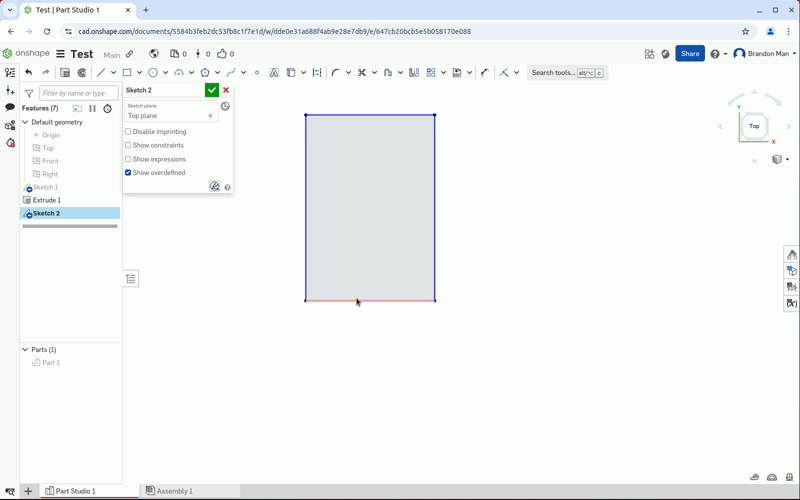
scroll(6)
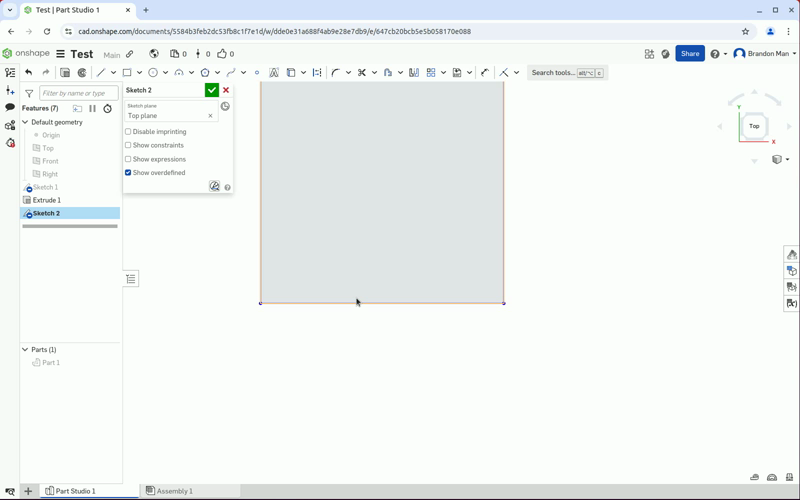
click(356, 297)
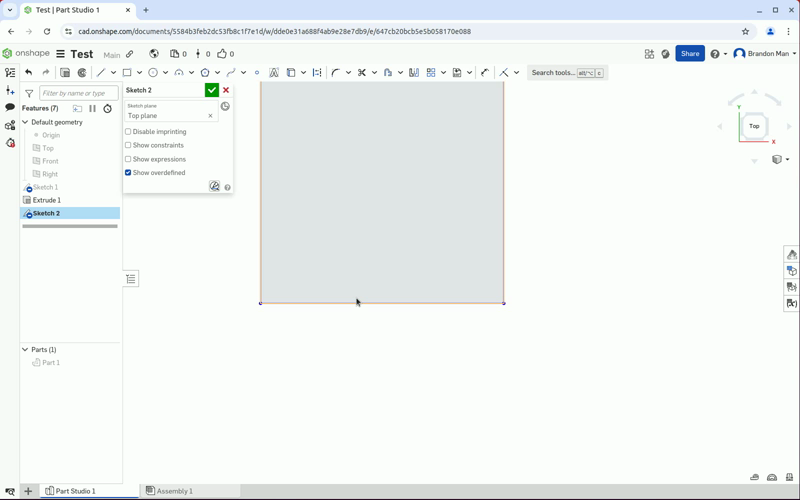
scroll(-6)
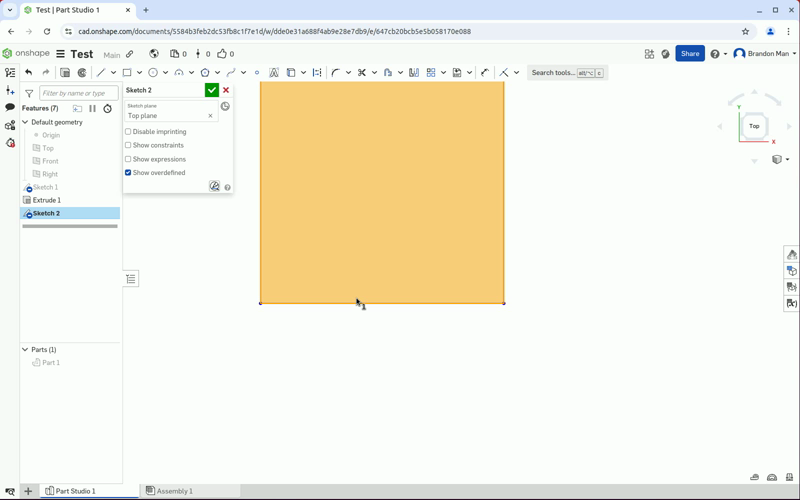
scroll(-6)
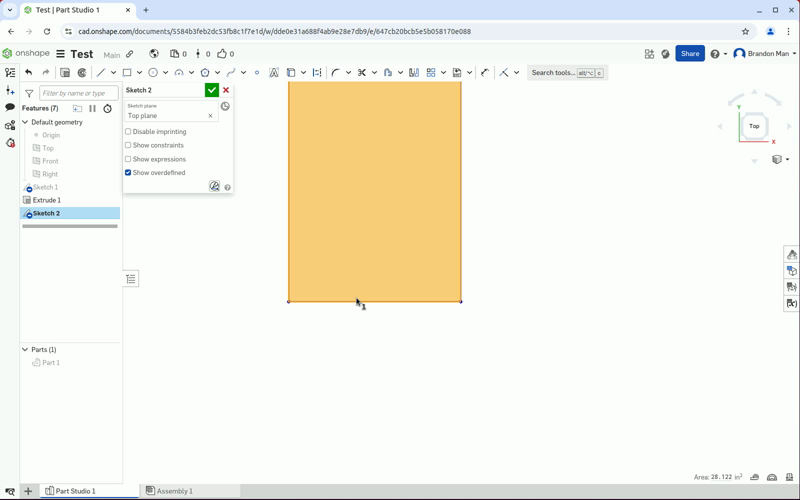
scroll(-6)
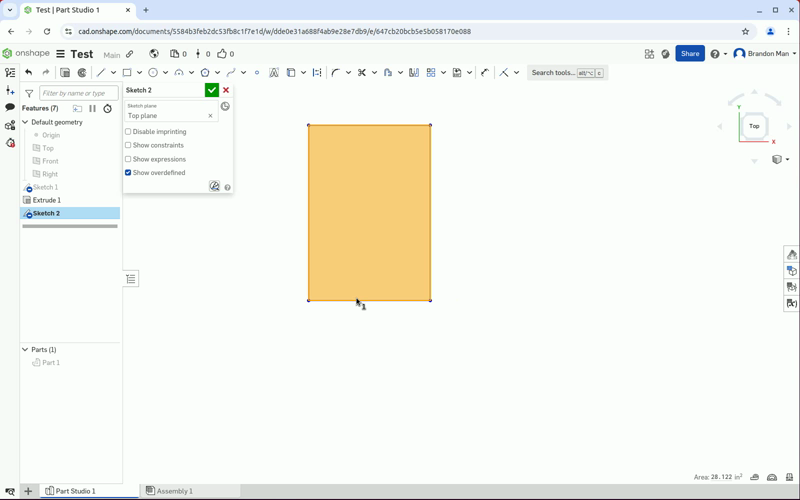
scroll(-6)
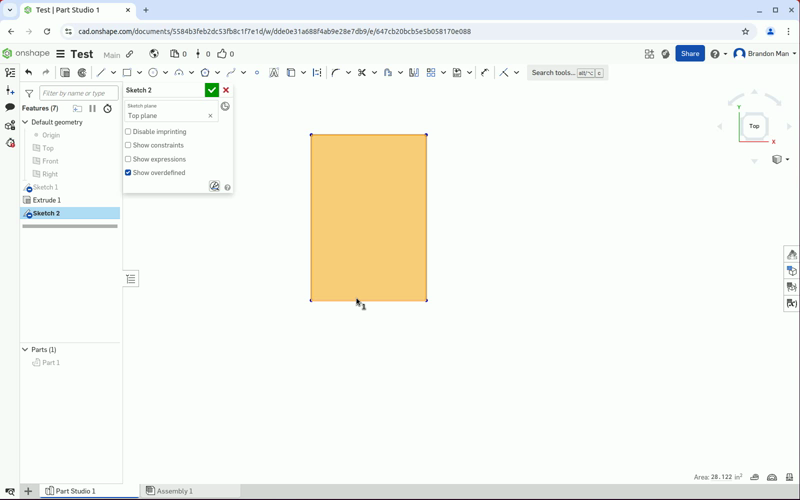
scroll(-6)
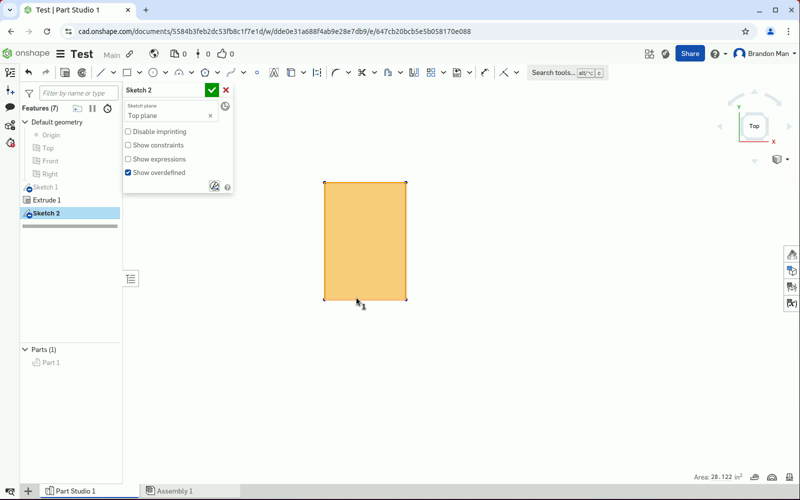
scroll(-6)
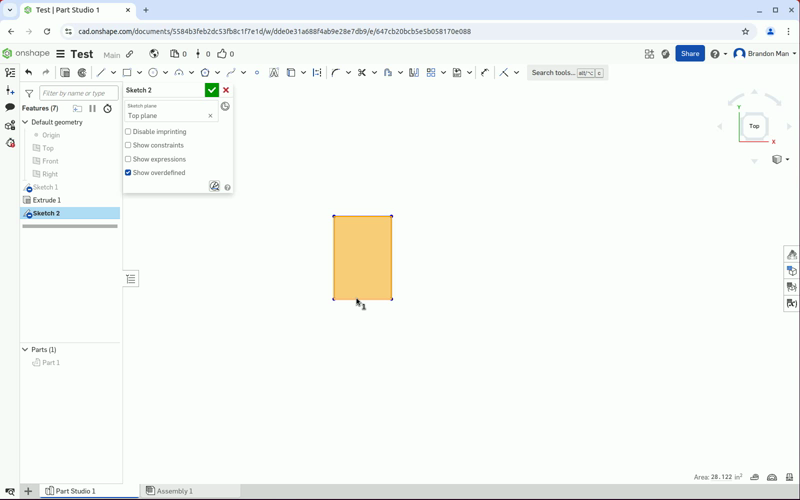
scroll(-6)
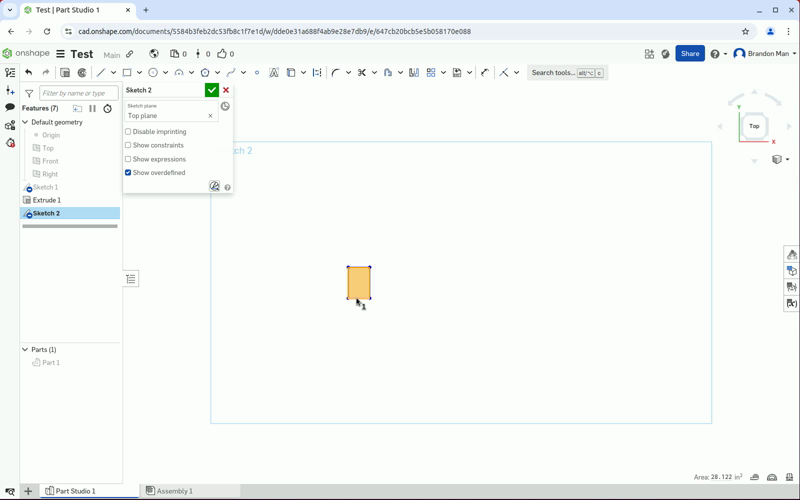
mouse_move(73, 352)
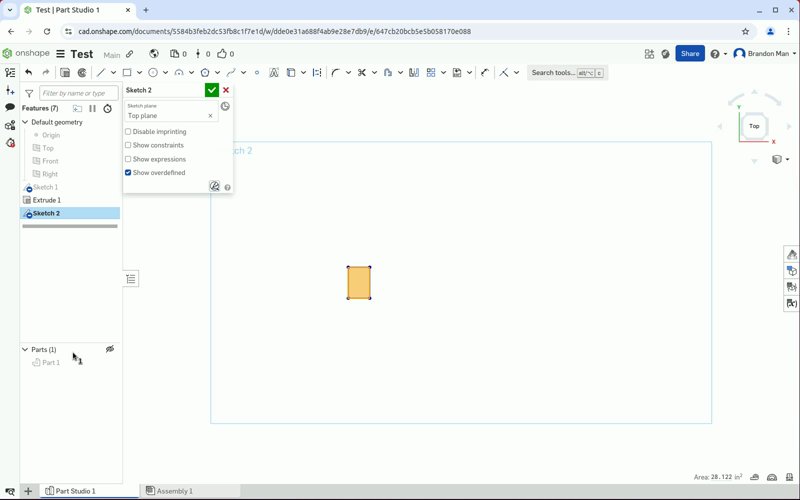
key(shift+y)
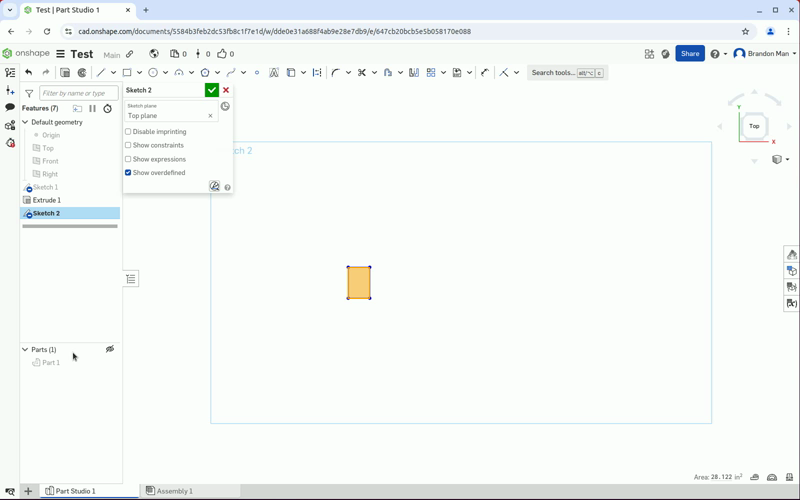
key(shift+e)
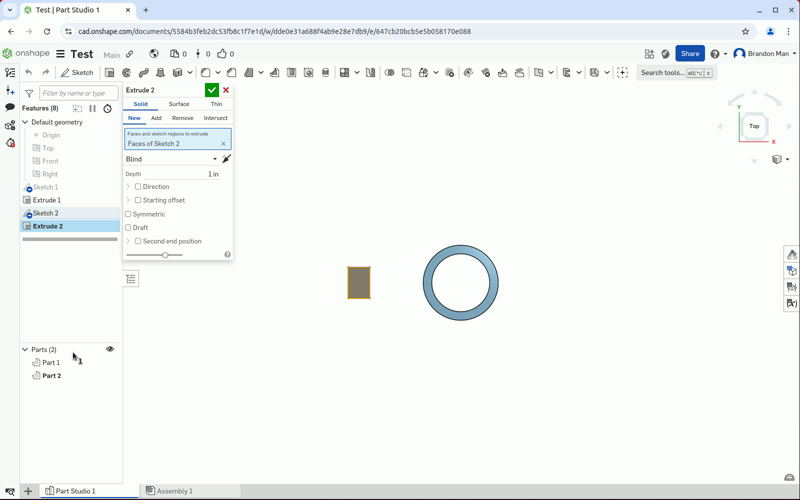
mouse_move(143, 106)
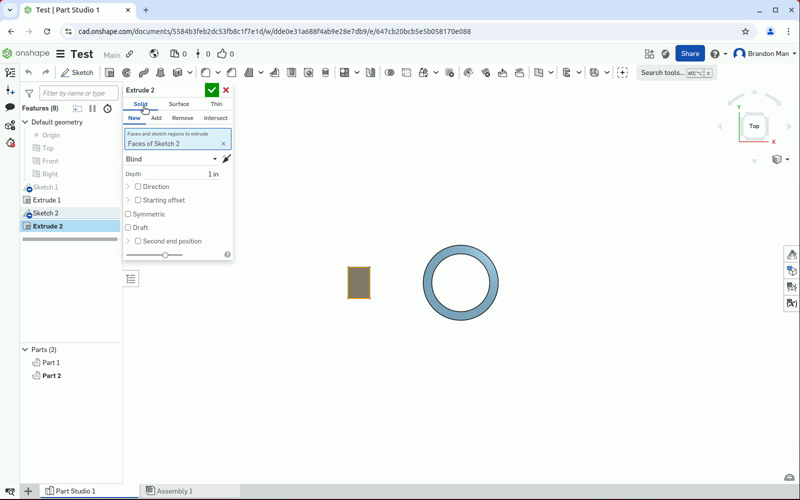
click(143, 106)
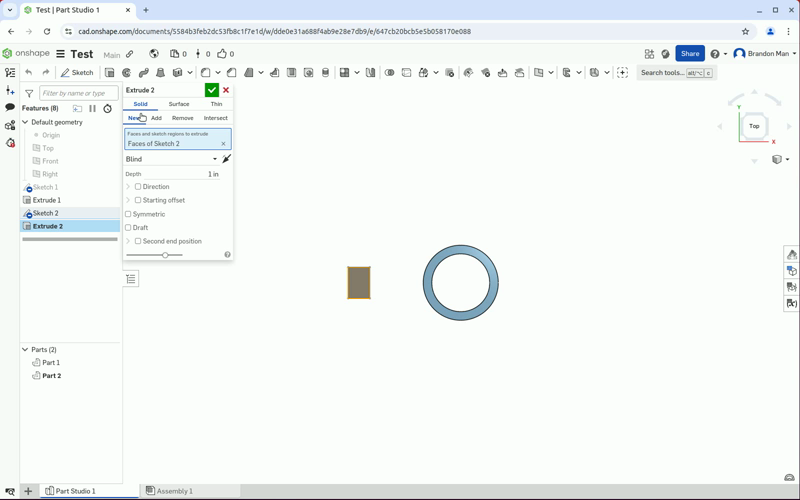
mouse_move(137, 120)
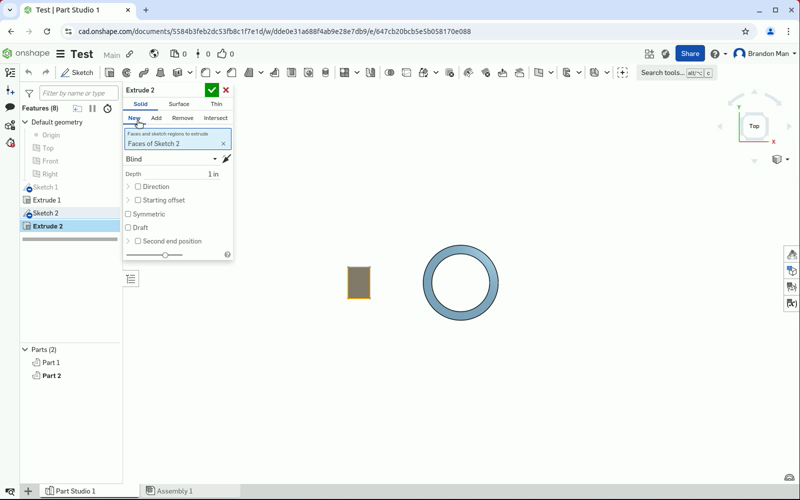
click(137, 120)
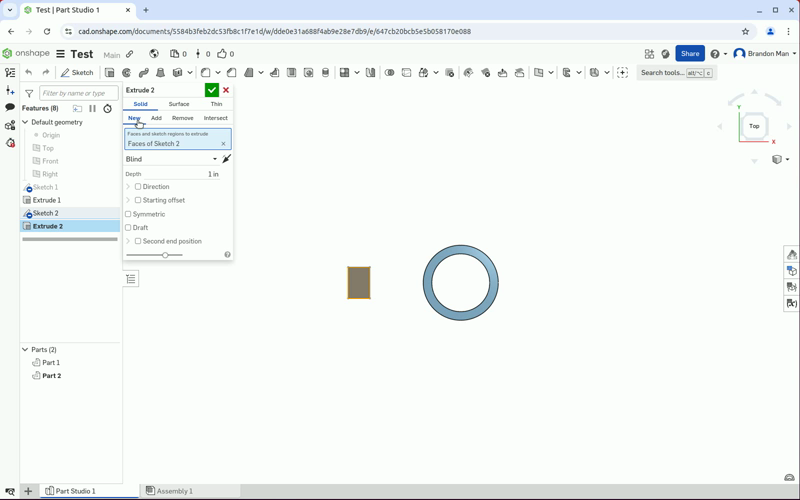
key(tab, 4)
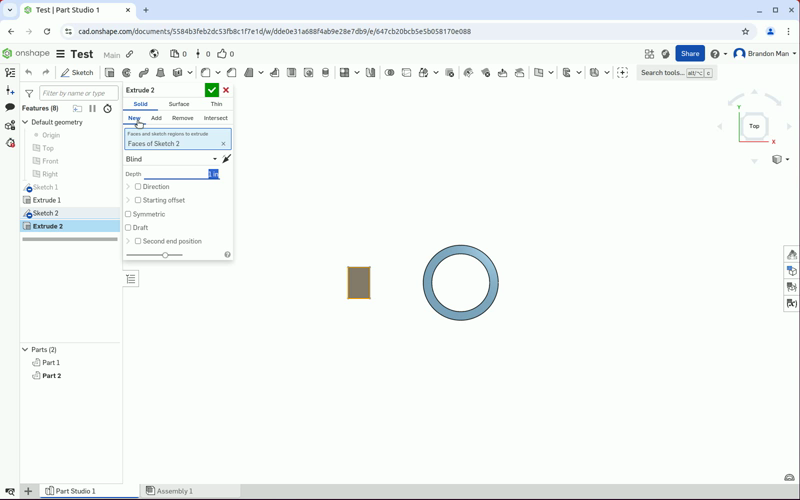
text(0.241)
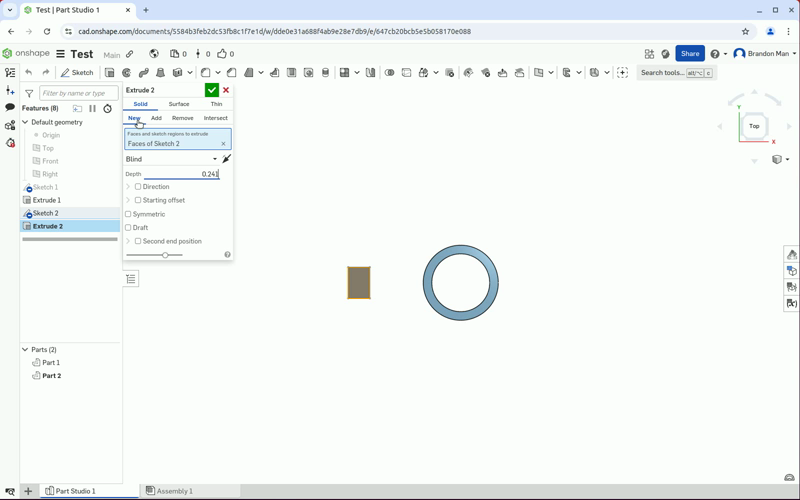
key(enter)
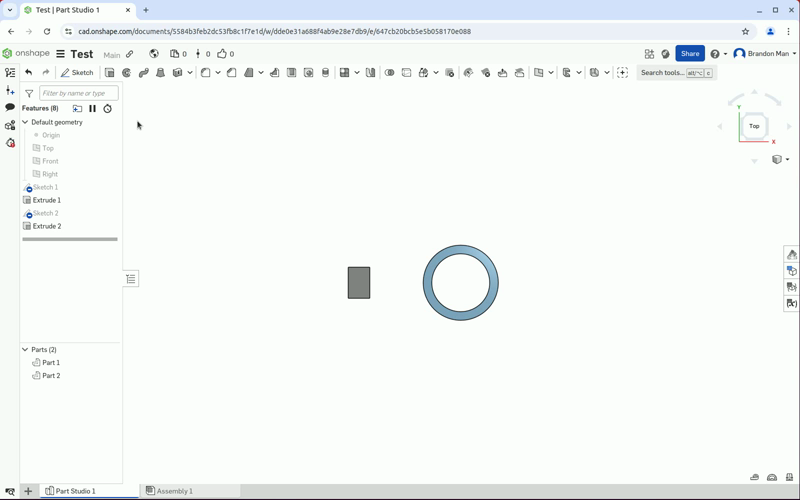
key(shift+h)
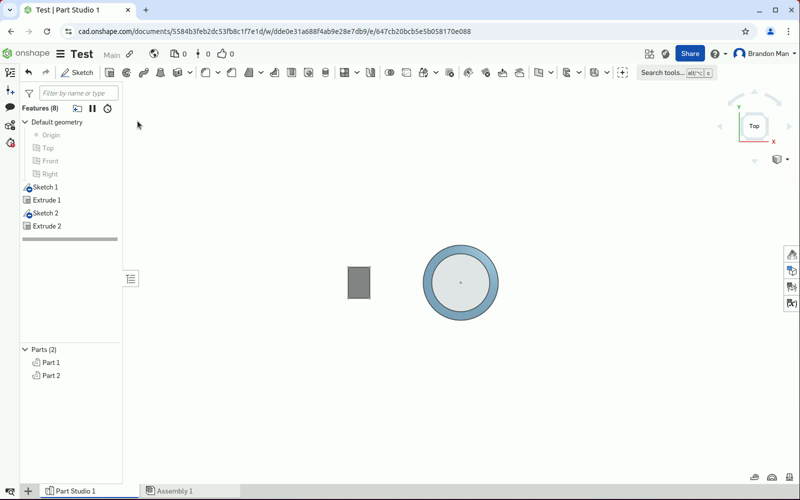
key(shift+h)
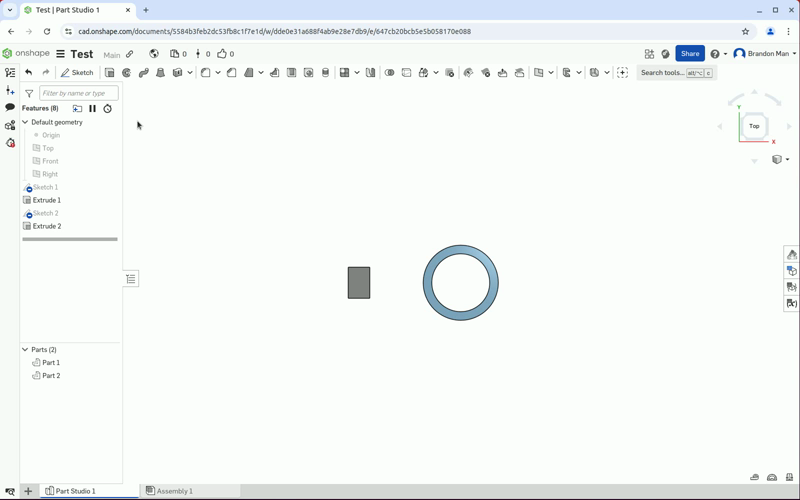
mouse_move(73, 189)
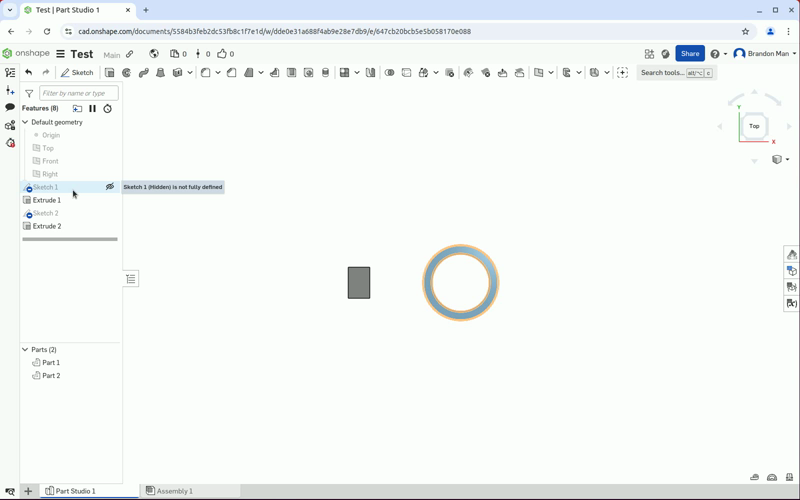
click(73, 189)
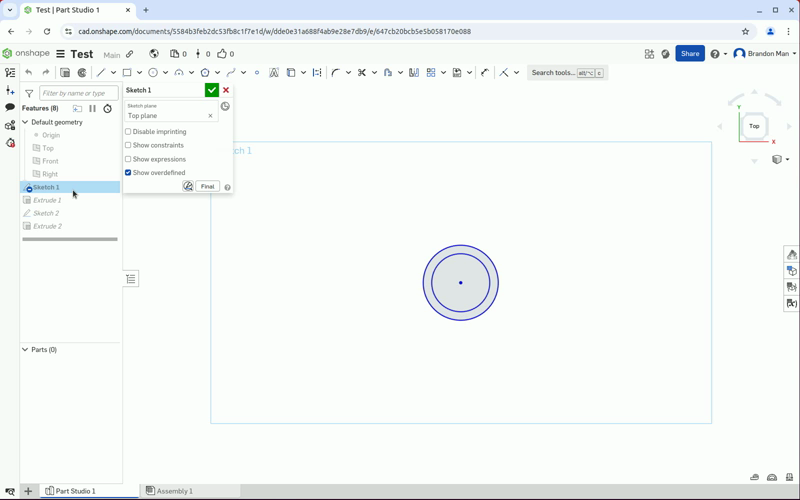
mouse_move(229, 92)
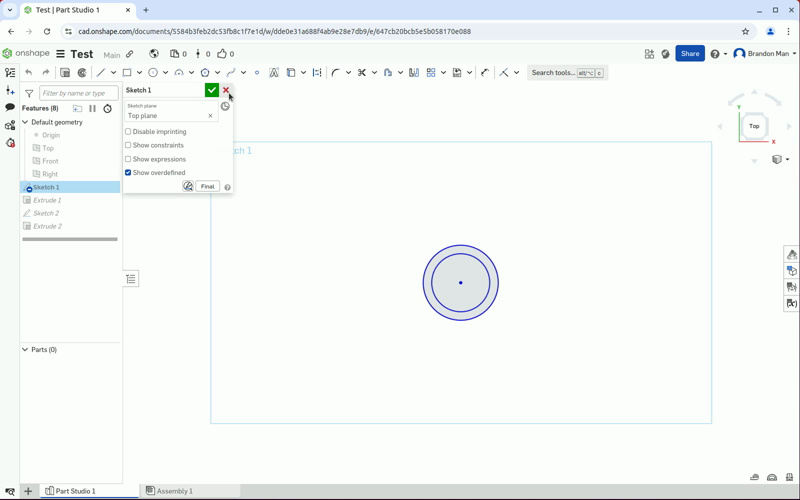
click(229, 92)
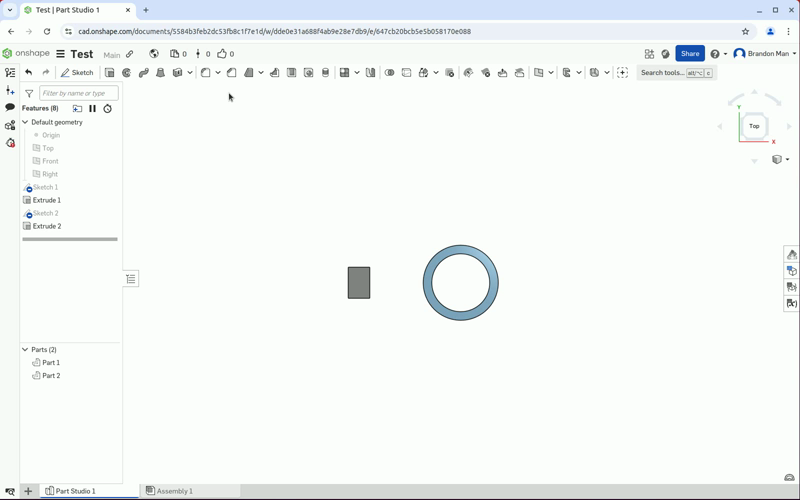
mouse_move(541, 75)
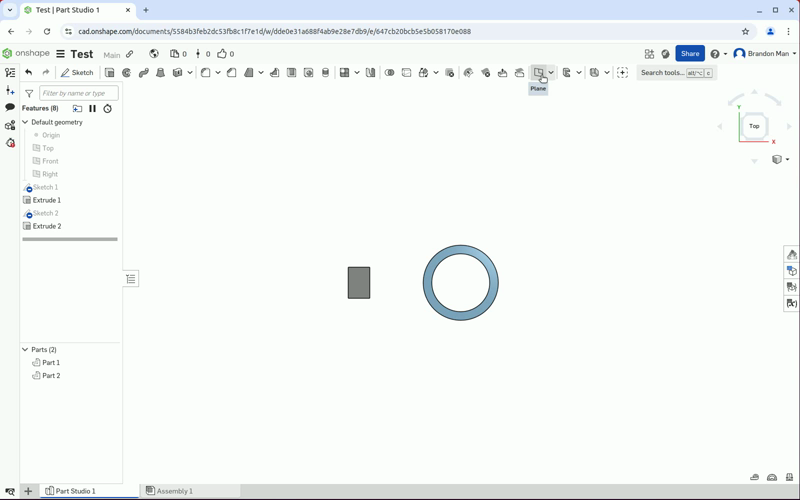
click(541, 75)
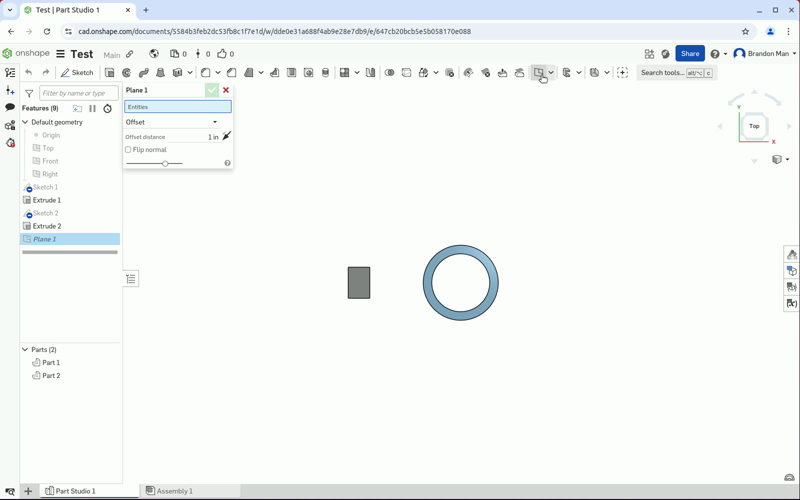
mouse_move(73, 150)
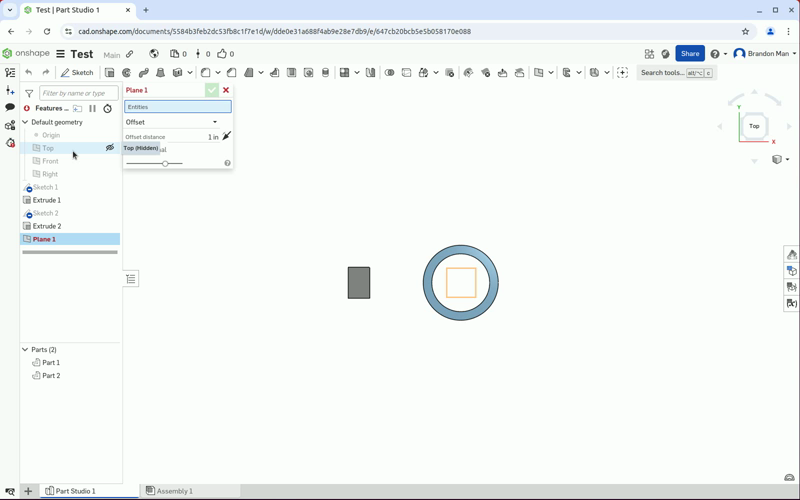
click(73, 150)
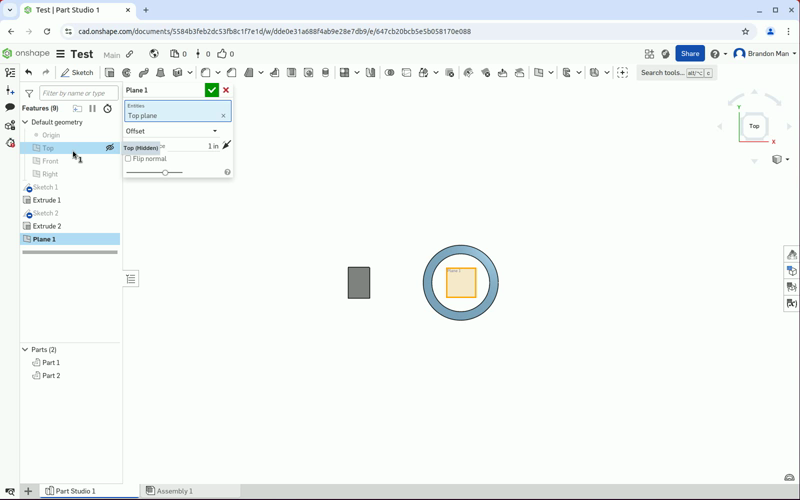
key(tab, 2)
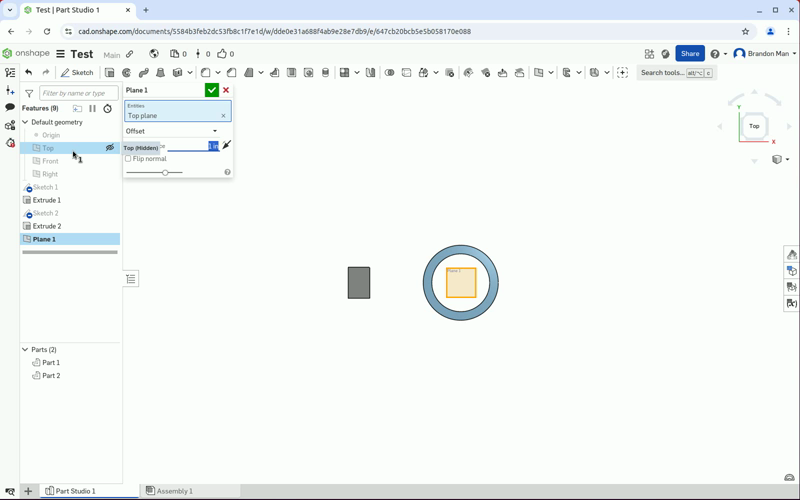
text(0.246)
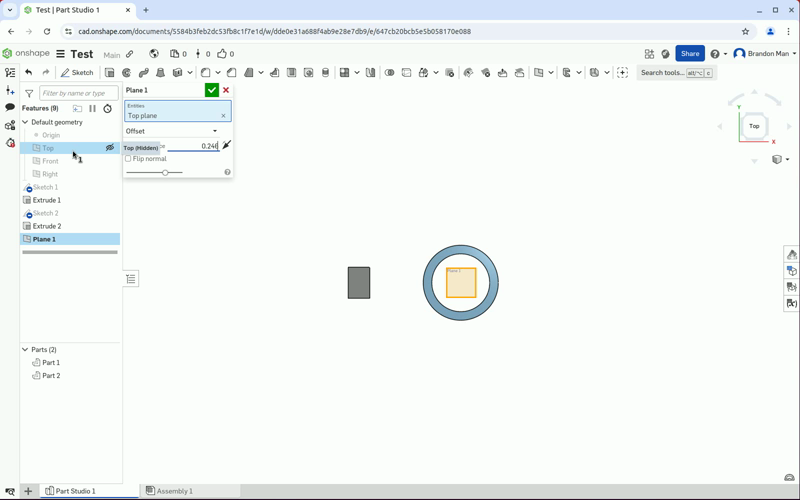
key(enter, 2)
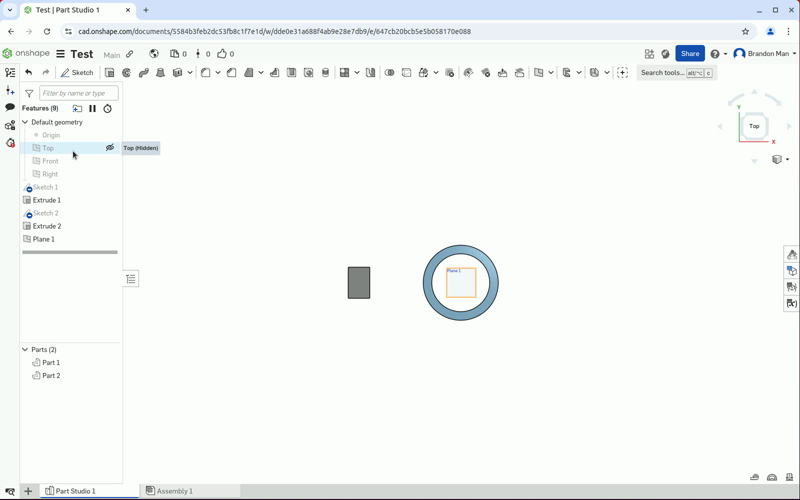
key(shift+s)
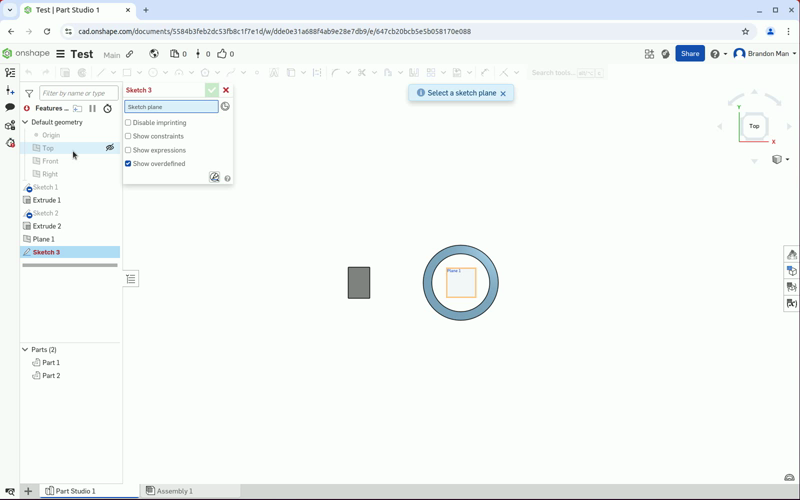
mouse_move(73, 241)
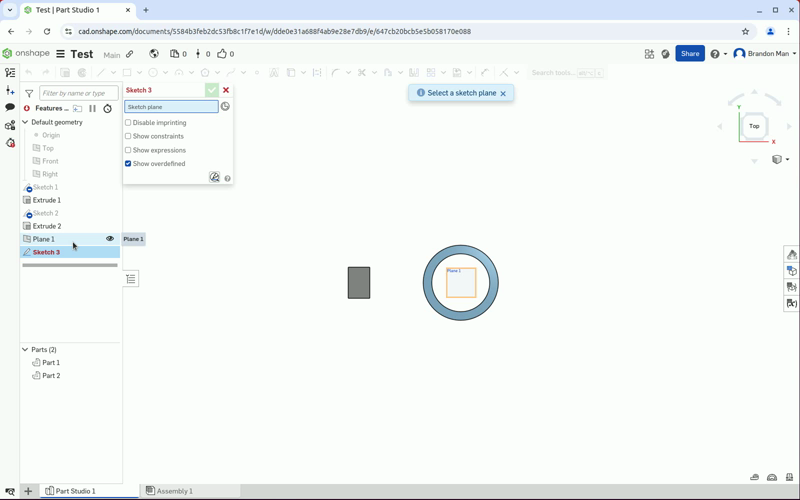
click(73, 241)
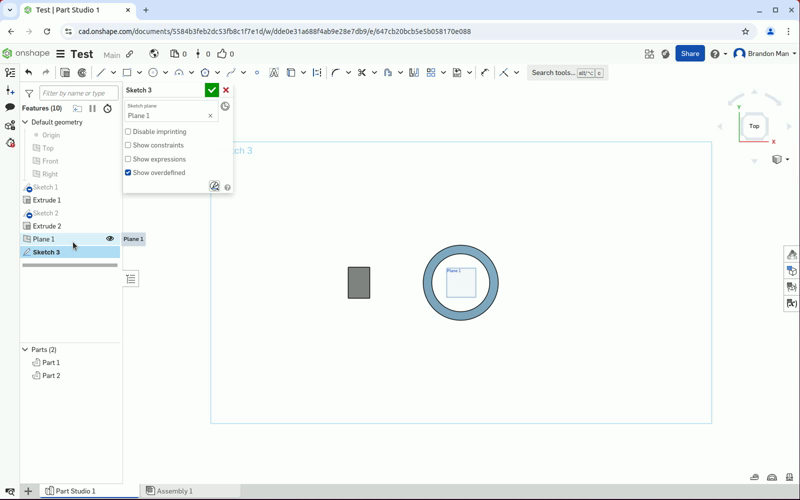
mouse_move(73, 352)
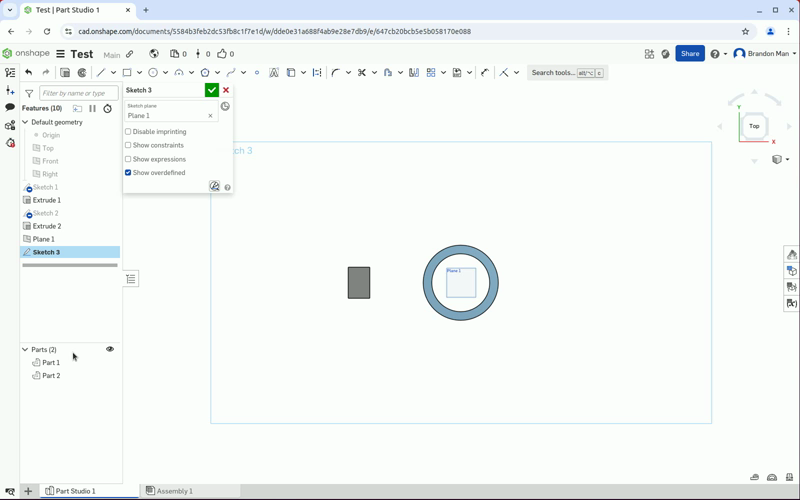
key(y)
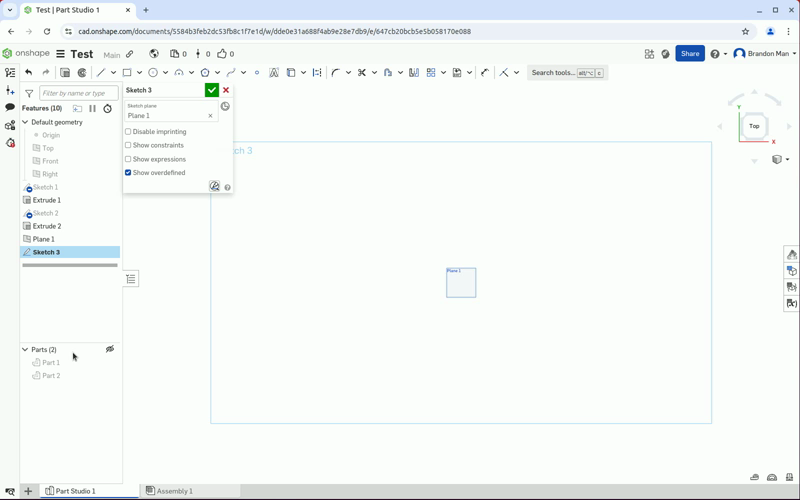
key(c)
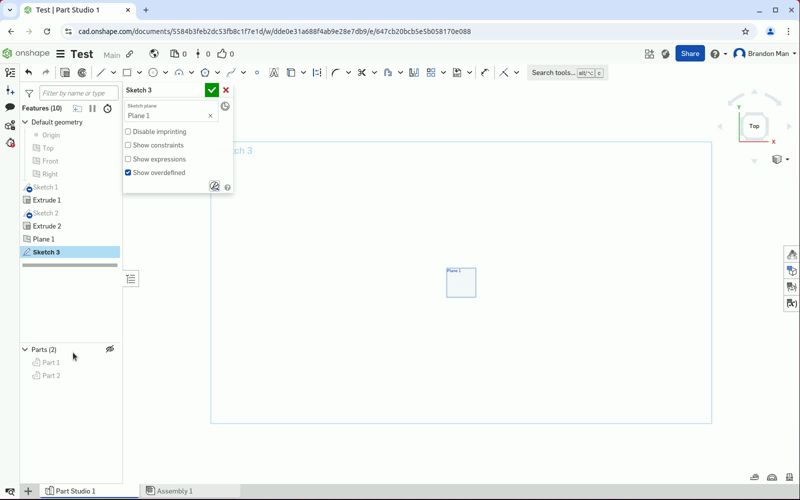
key_down(shift)
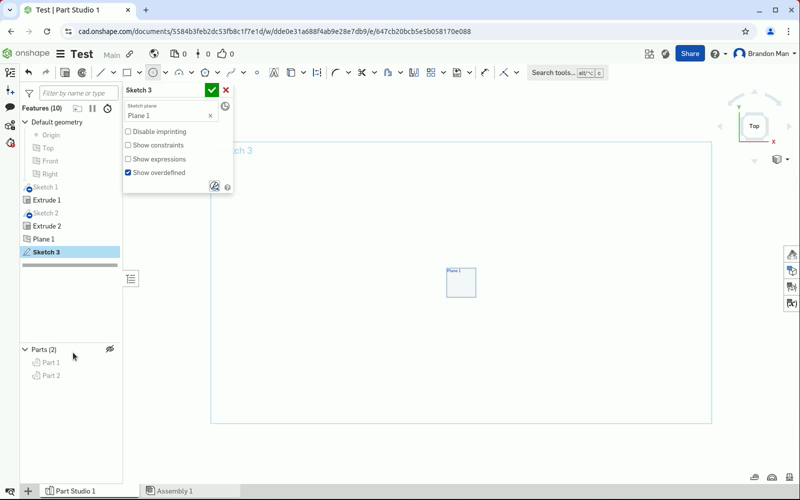
mouse_move(351, 275)
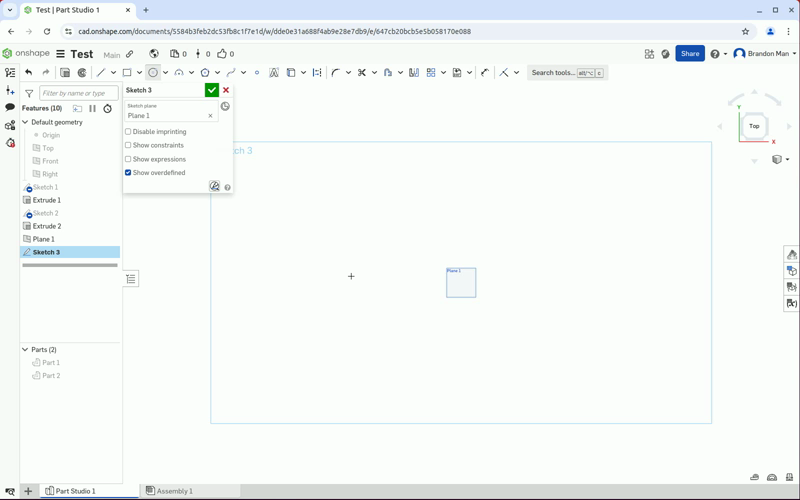
click(351, 275)
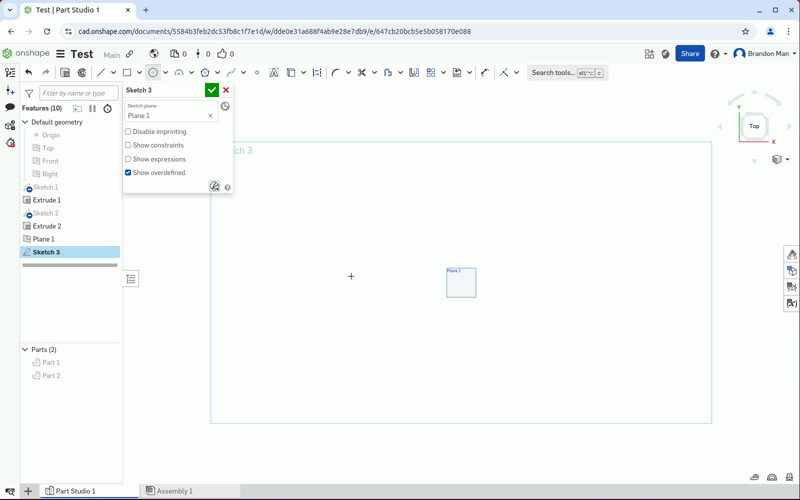
key_up(shift)
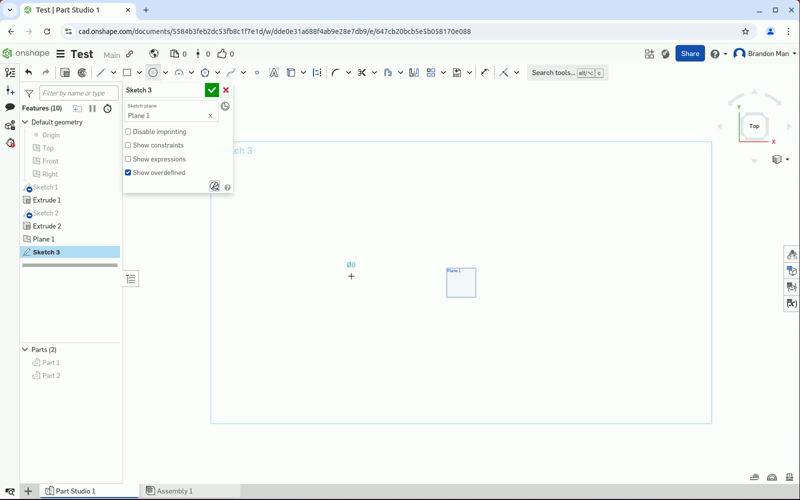
mouse_move(353, 275)
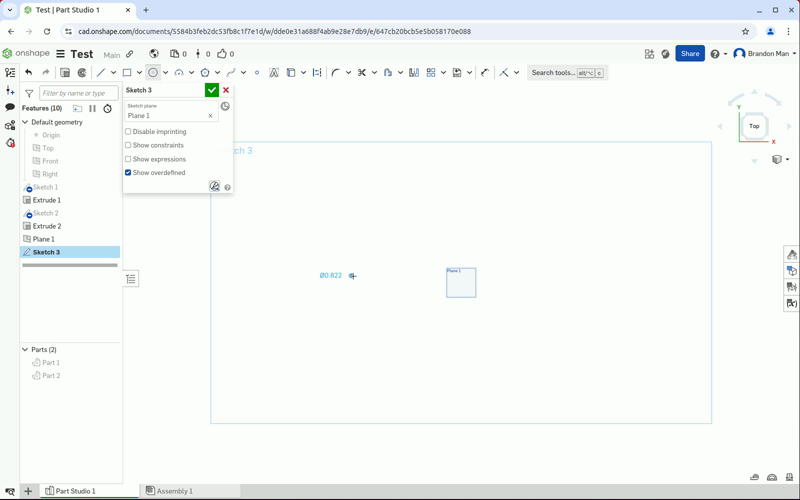
scroll(6)
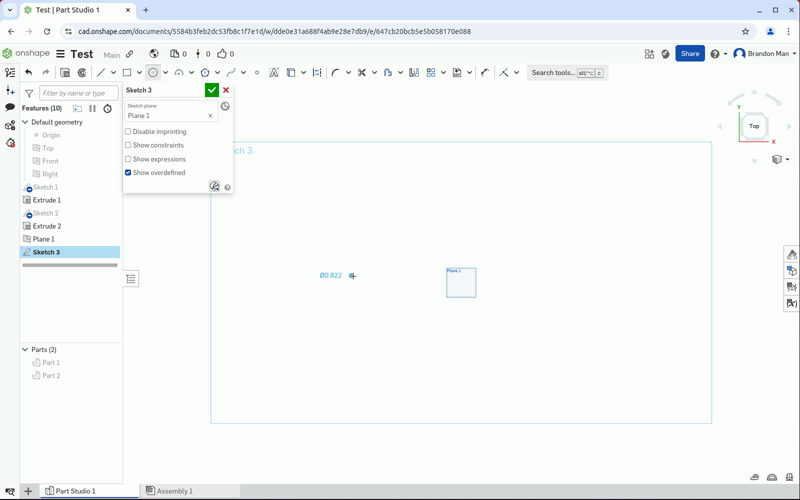
scroll(6)
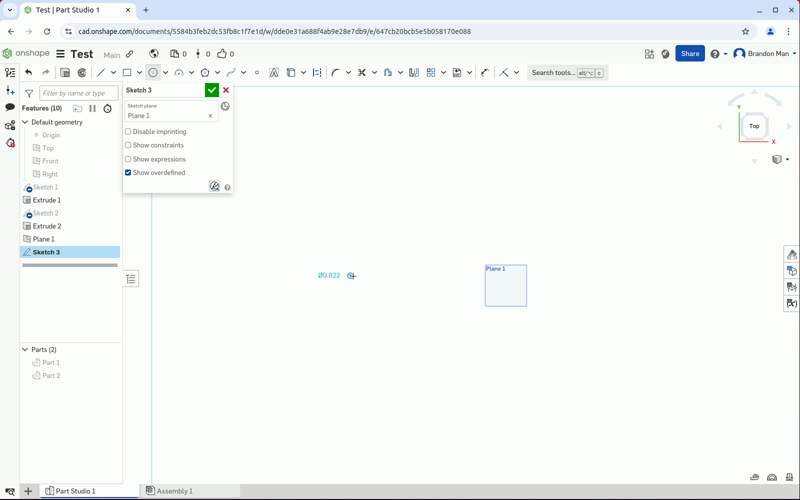
scroll(6)
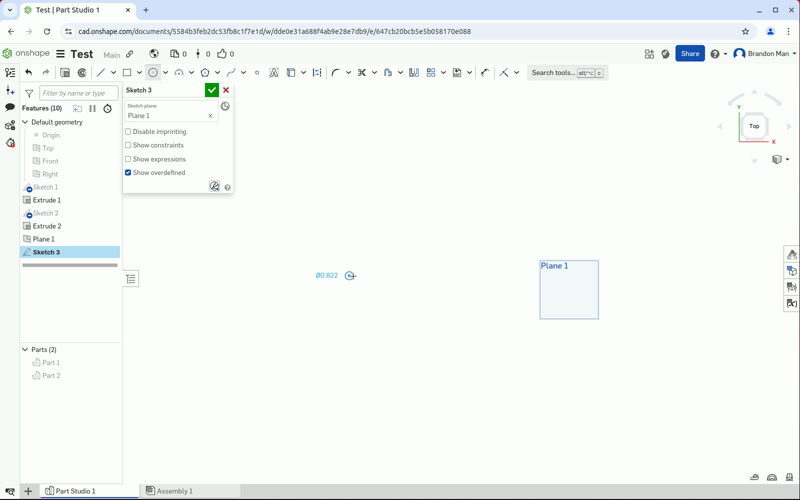
scroll(6)
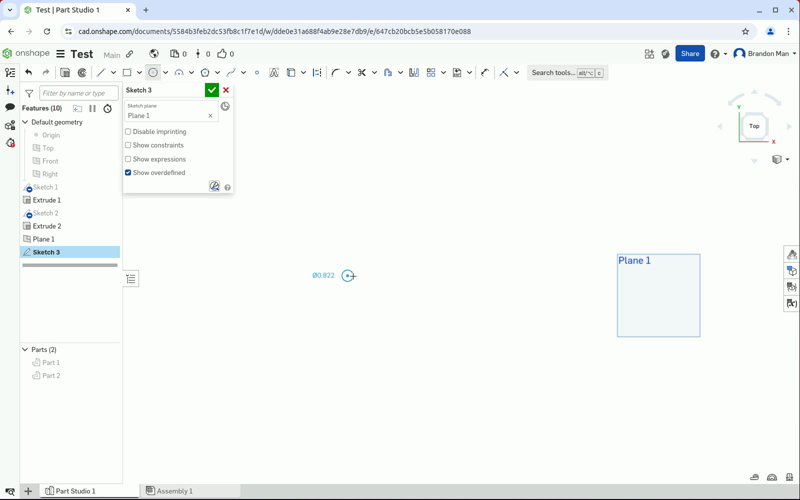
scroll(6)
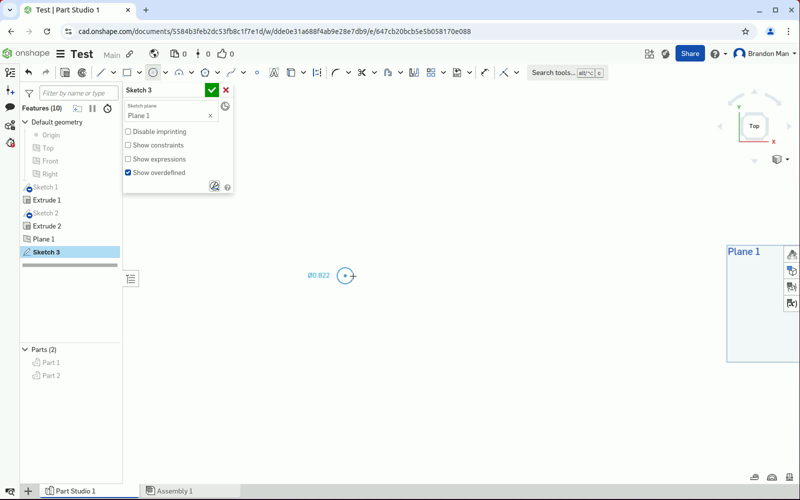
scroll(6)
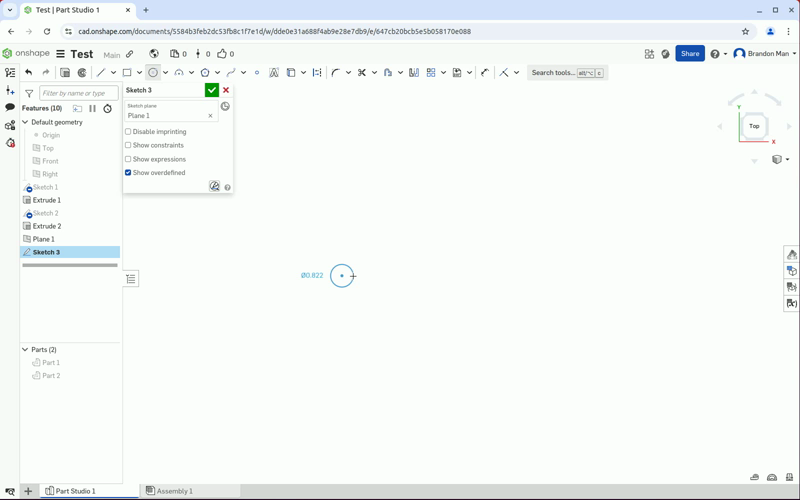
scroll(6)
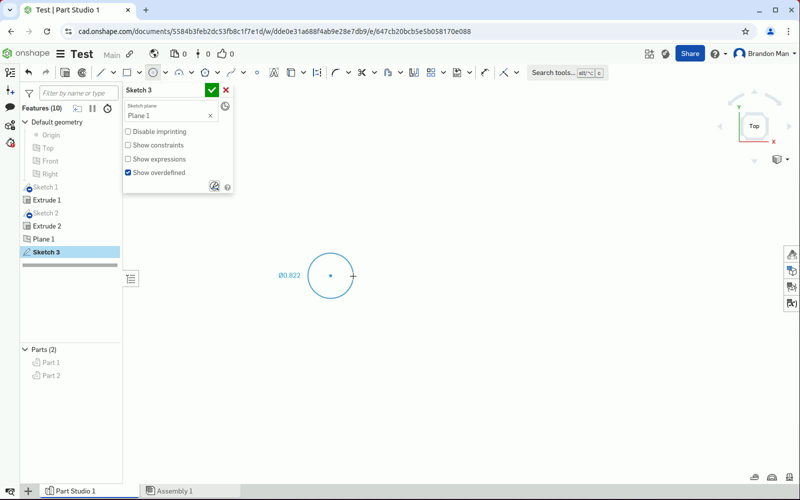
click(353, 275)
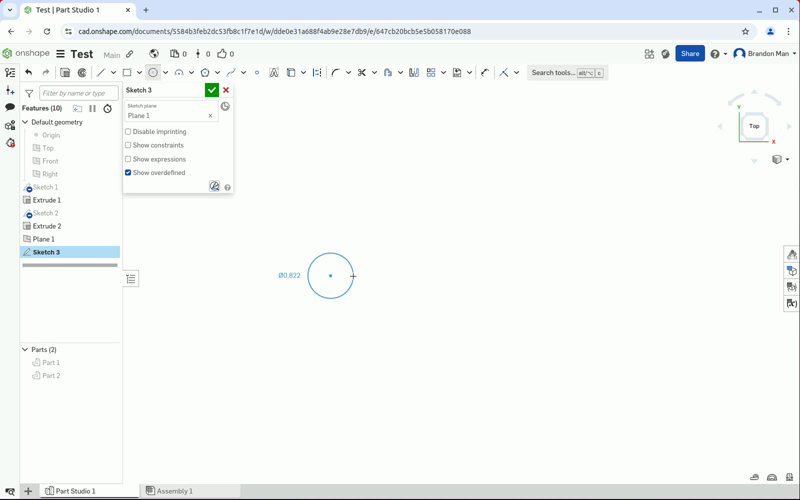
scroll(-6)
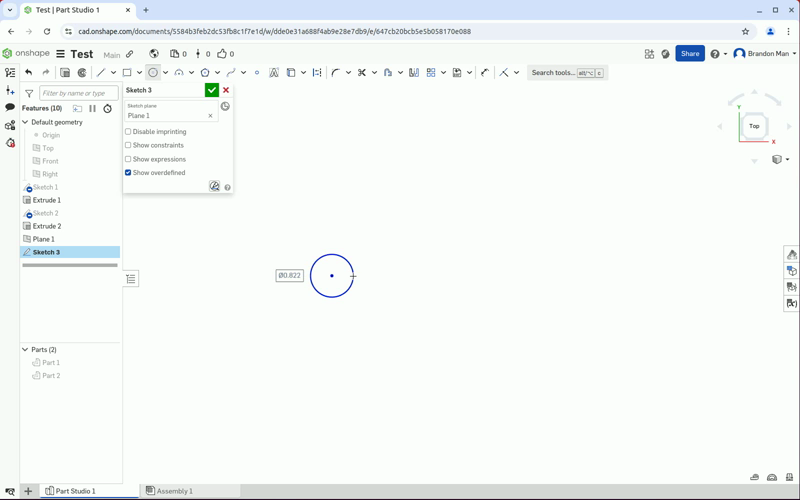
scroll(-6)
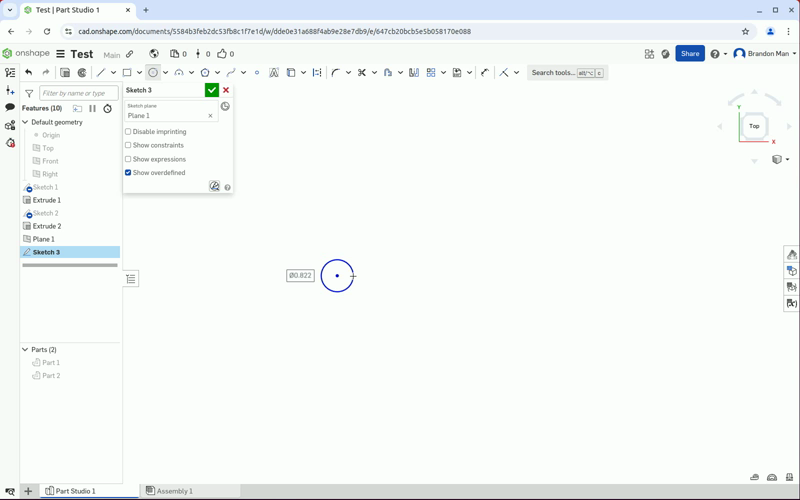
scroll(-6)
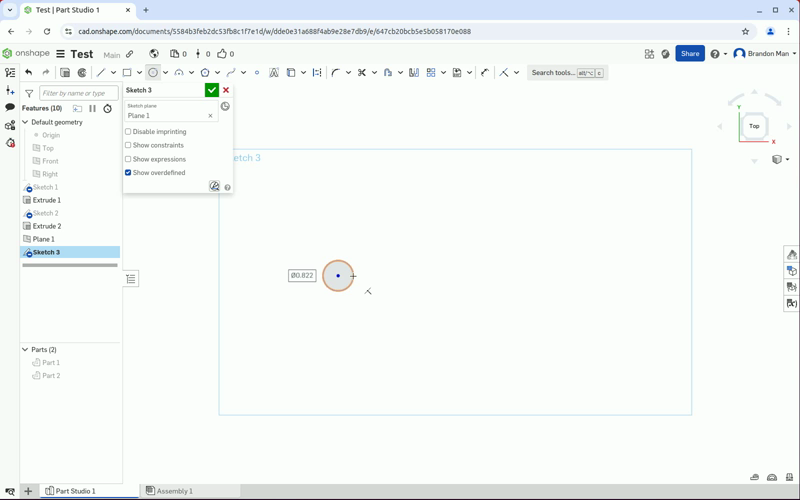
scroll(-6)
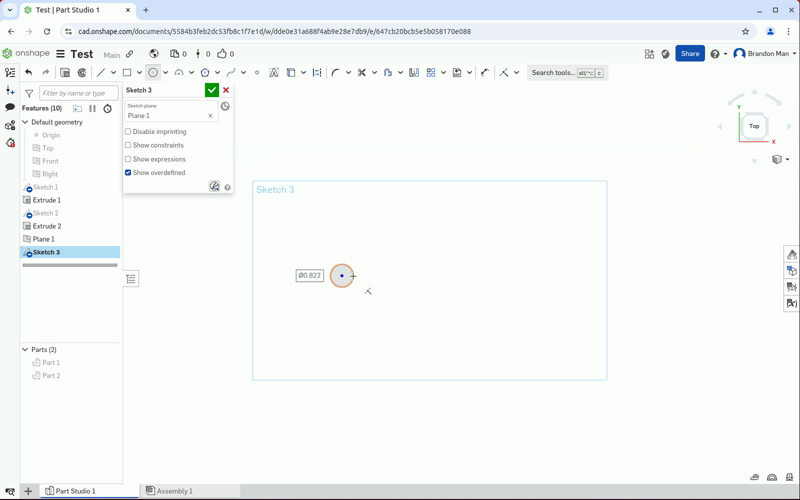
scroll(-6)
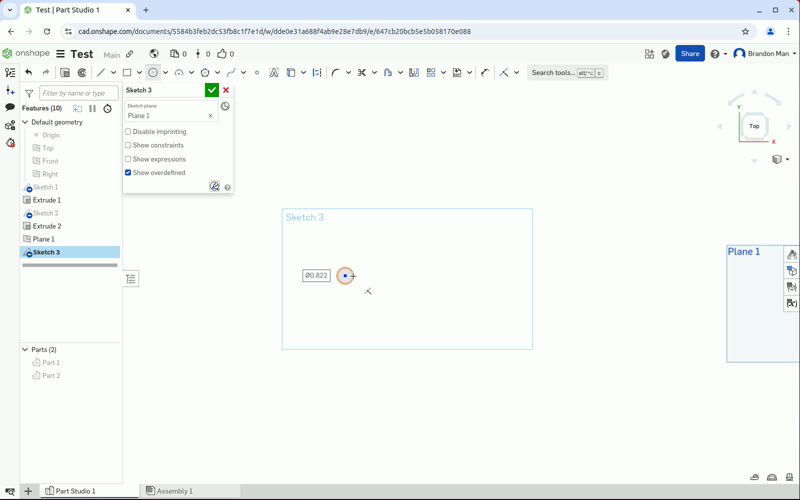
scroll(-6)
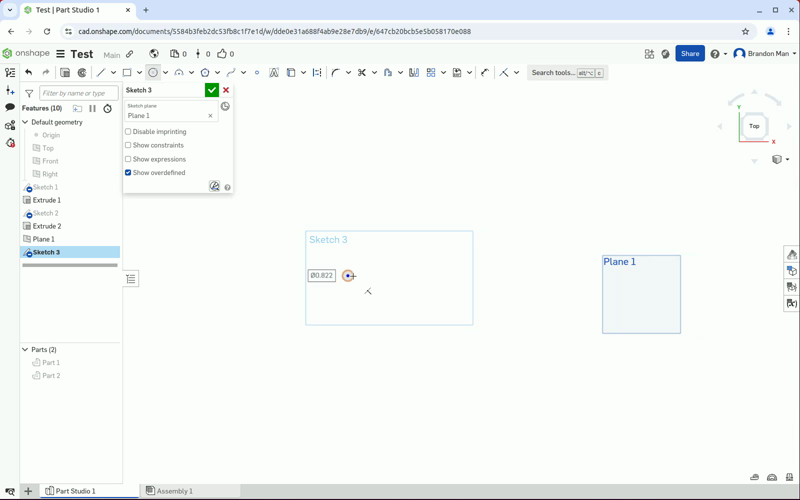
scroll(-6)
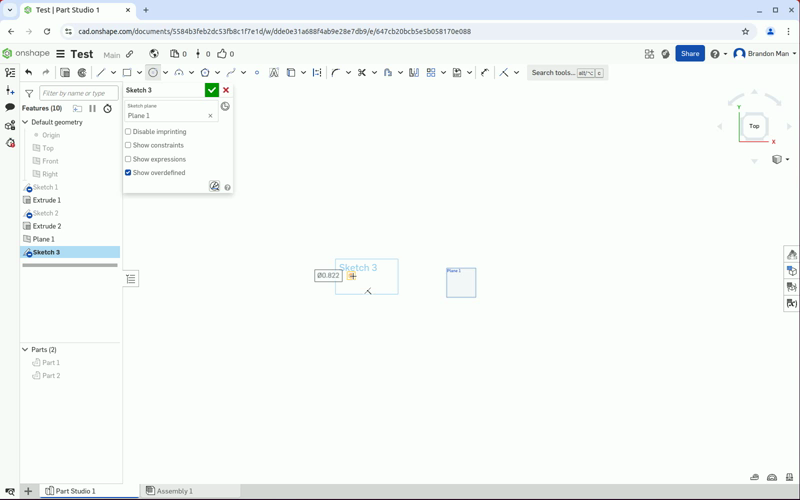
key(esc)
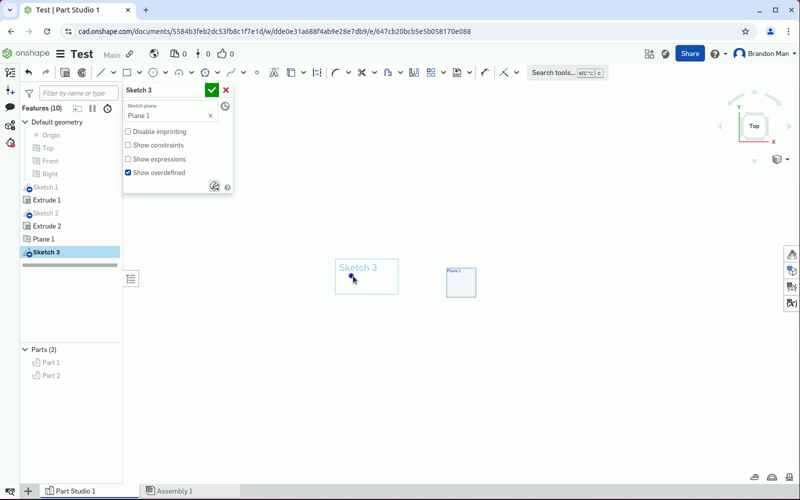
mouse_move(351, 275)
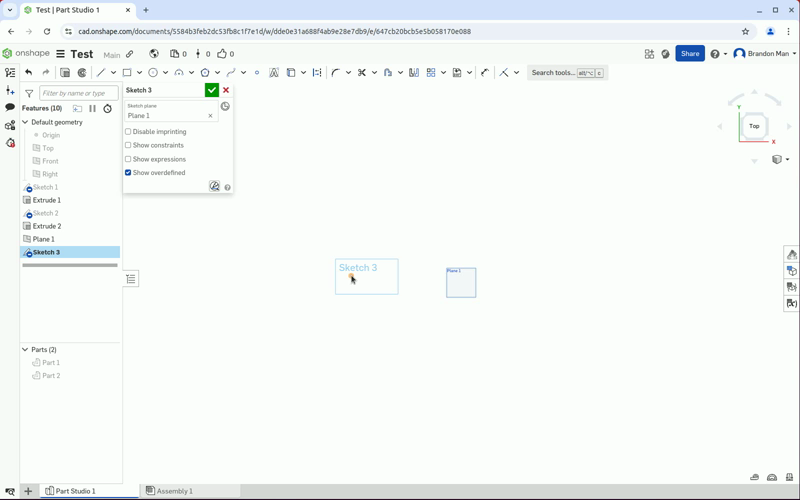
scroll(6)
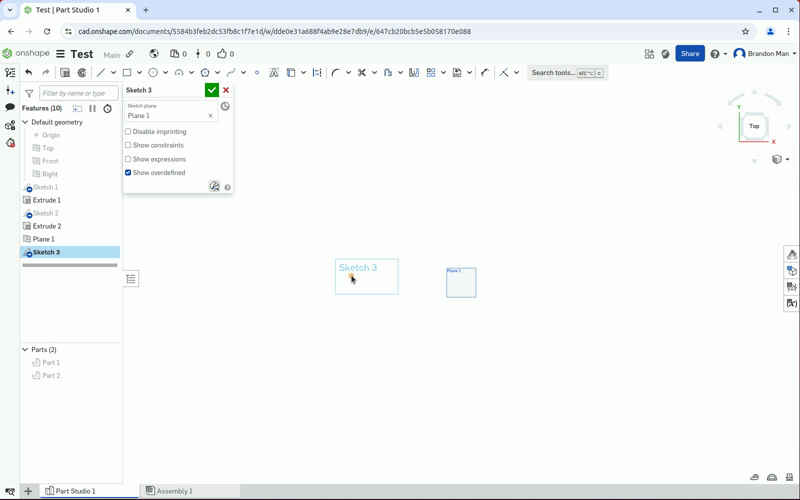
scroll(6)
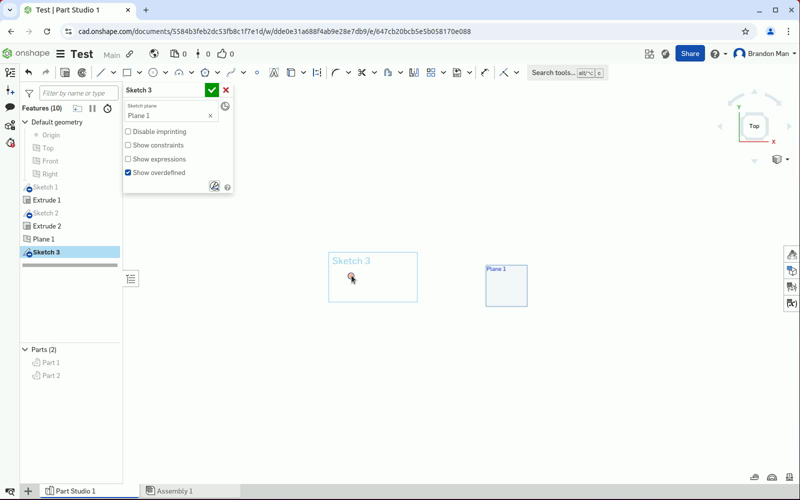
scroll(6)
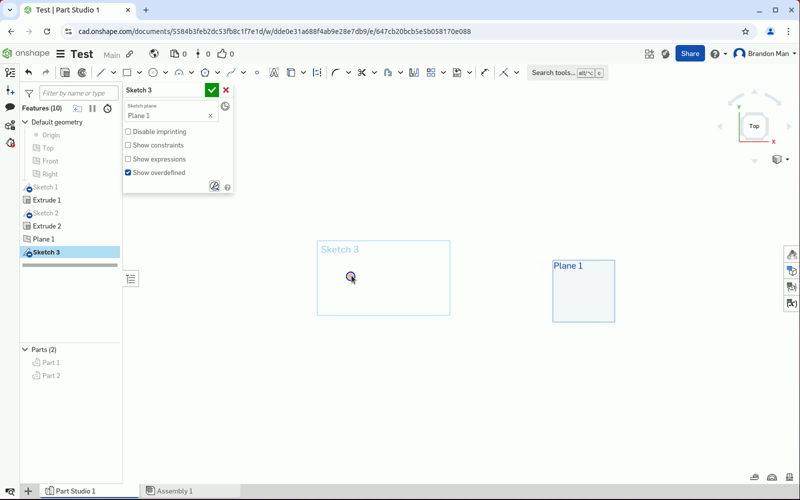
scroll(6)
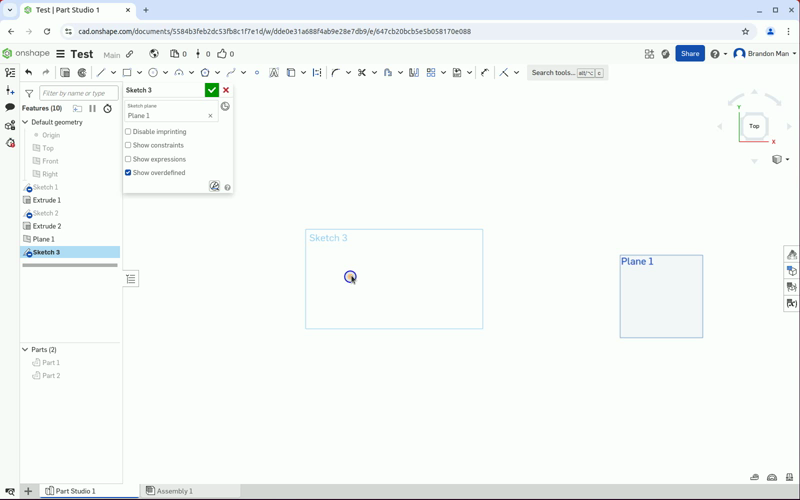
scroll(6)
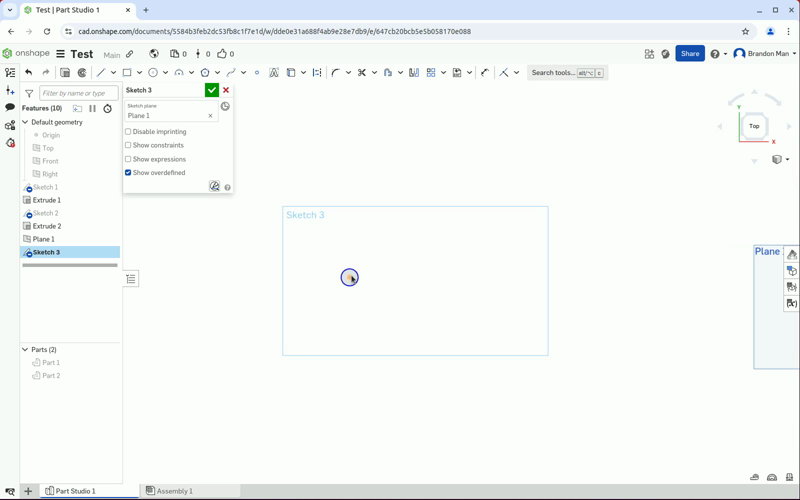
scroll(6)
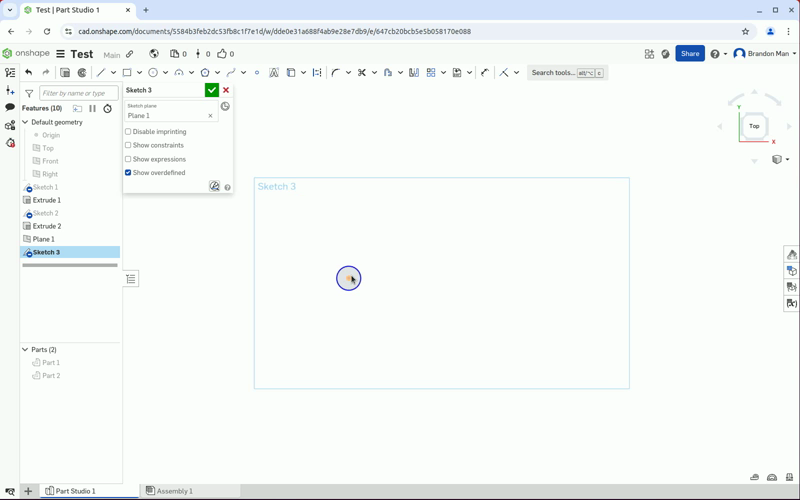
scroll(6)
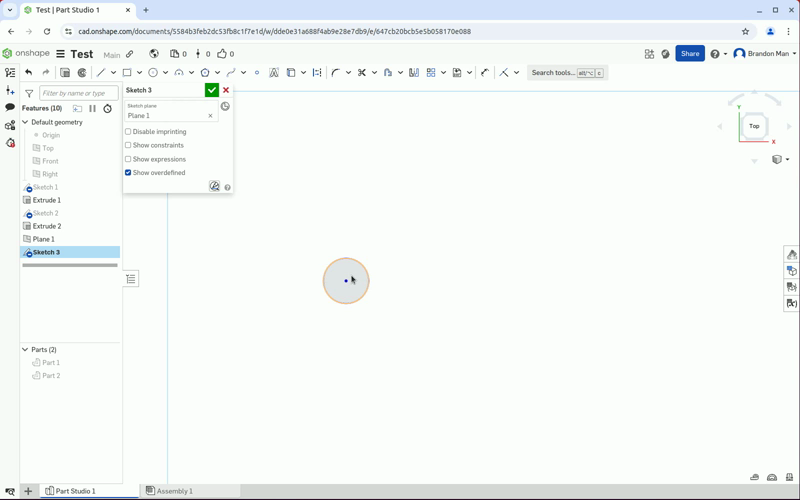
click(351, 275)
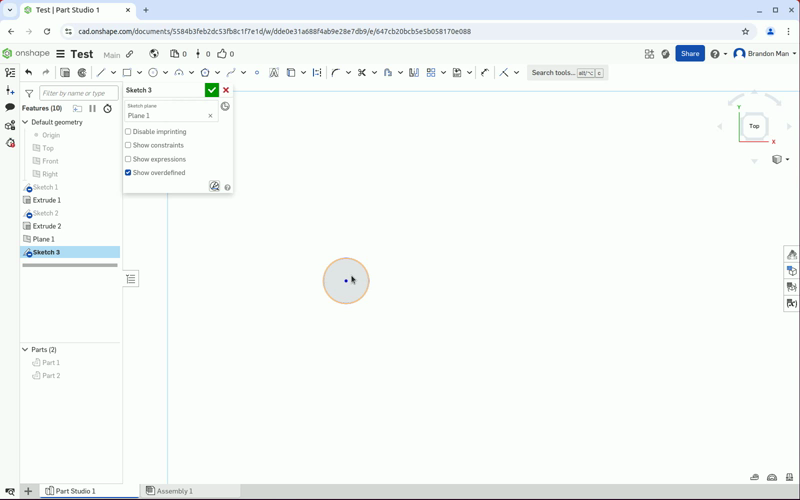
scroll(-6)
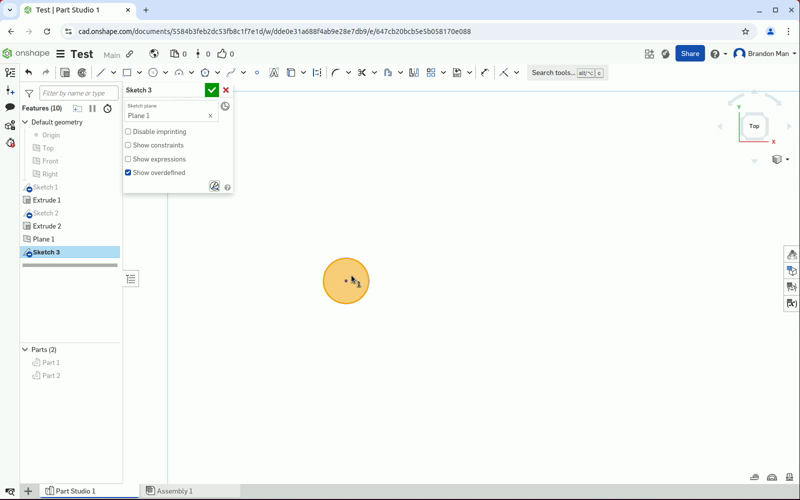
scroll(-6)
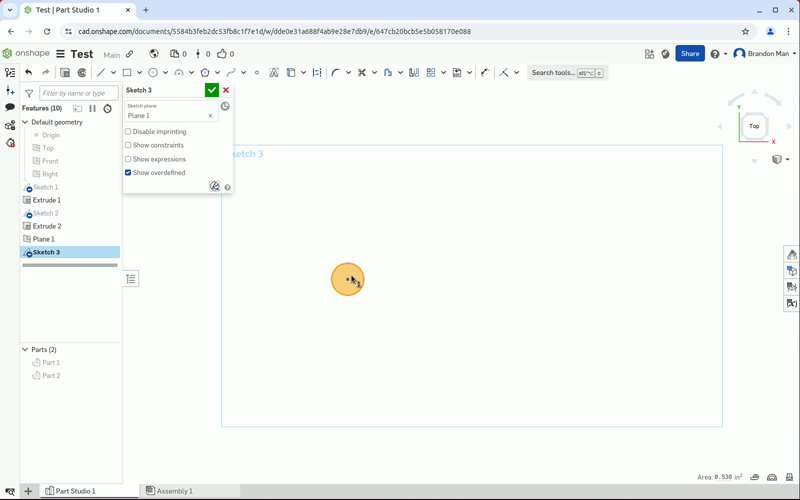
scroll(-6)
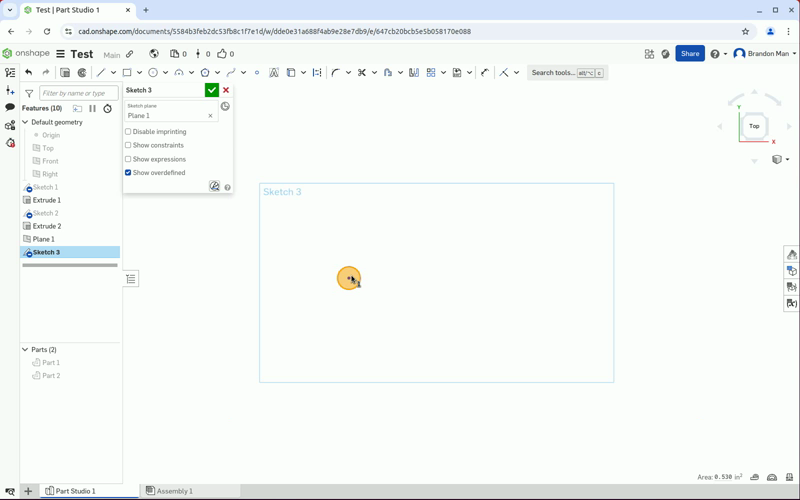
scroll(-6)
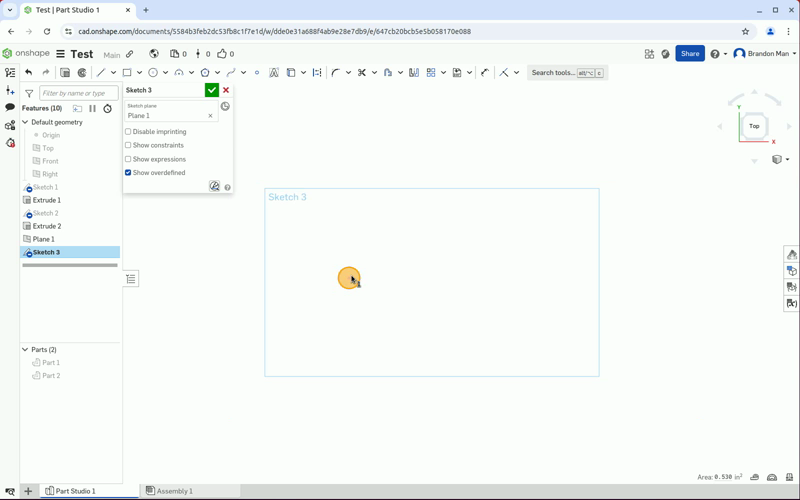
scroll(-6)
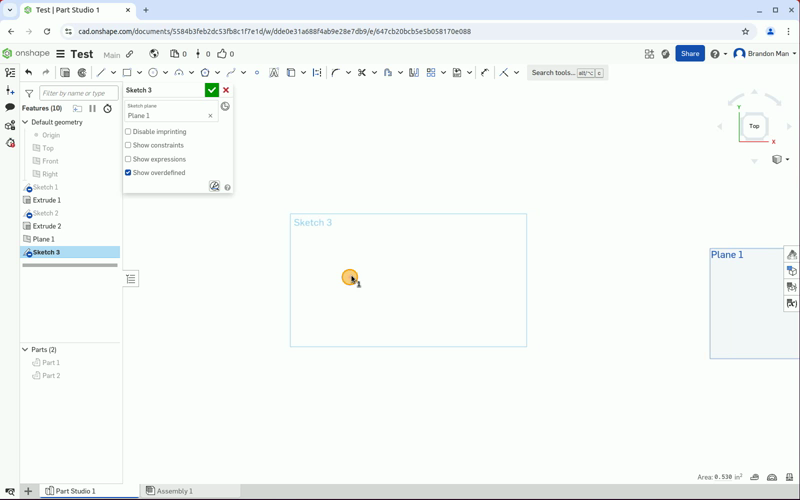
scroll(-6)
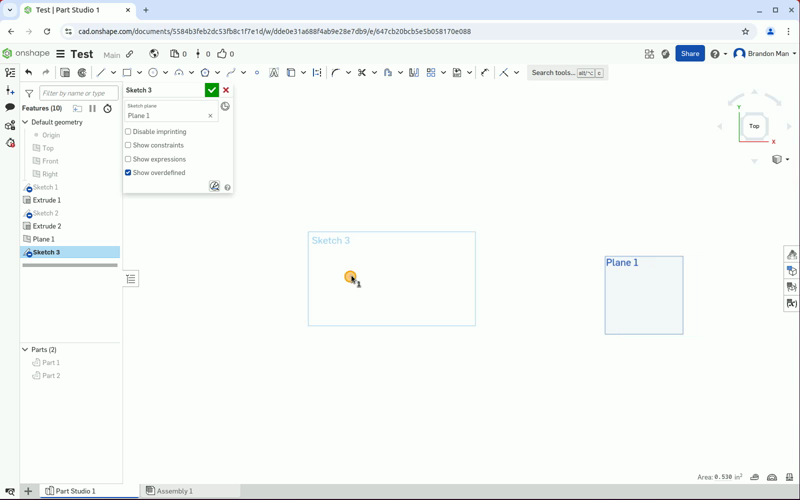
scroll(-6)
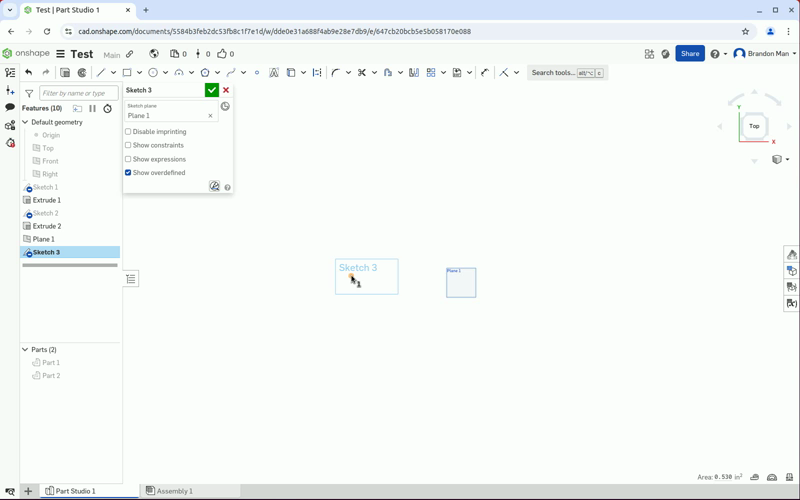
mouse_move(73, 352)
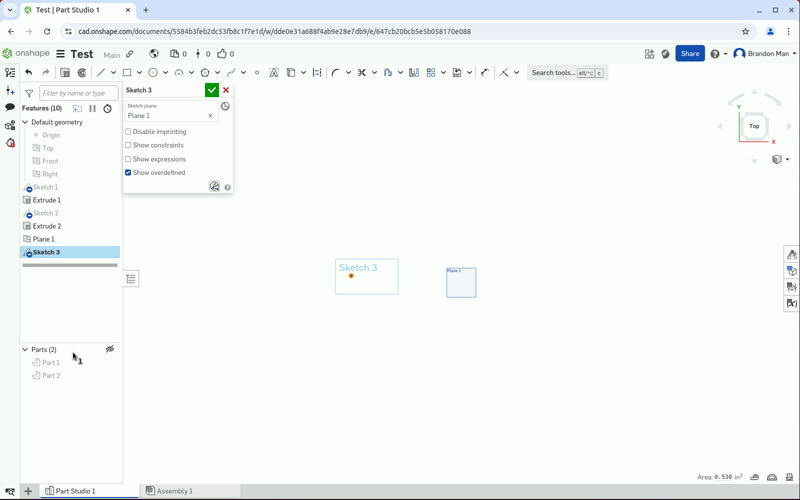
key(shift+y)
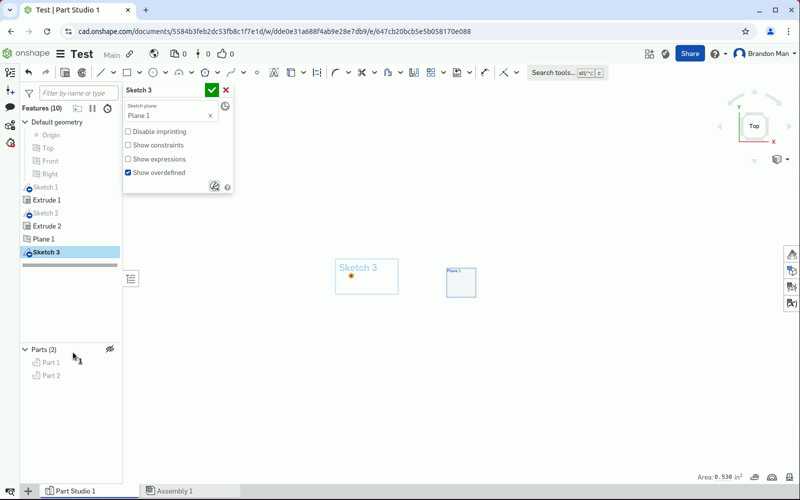
key(shift+e)
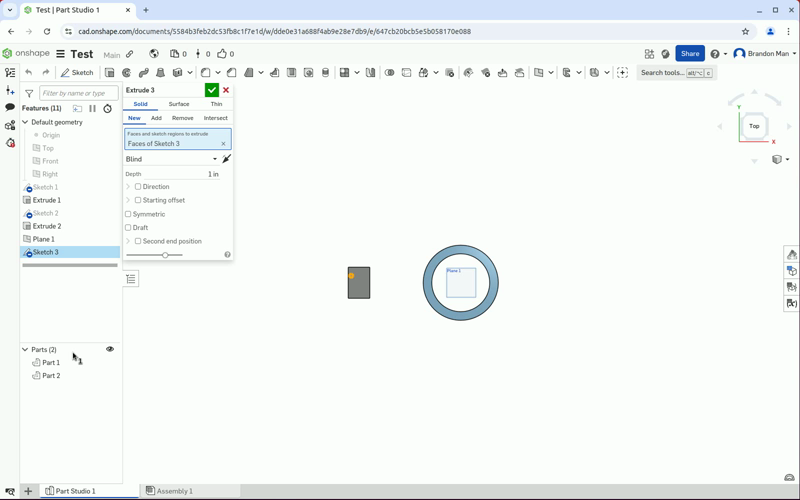
mouse_move(143, 106)
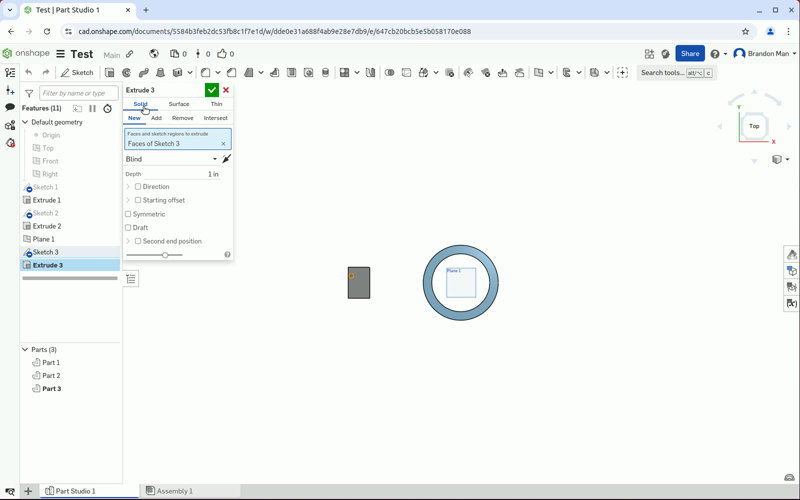
click(143, 106)
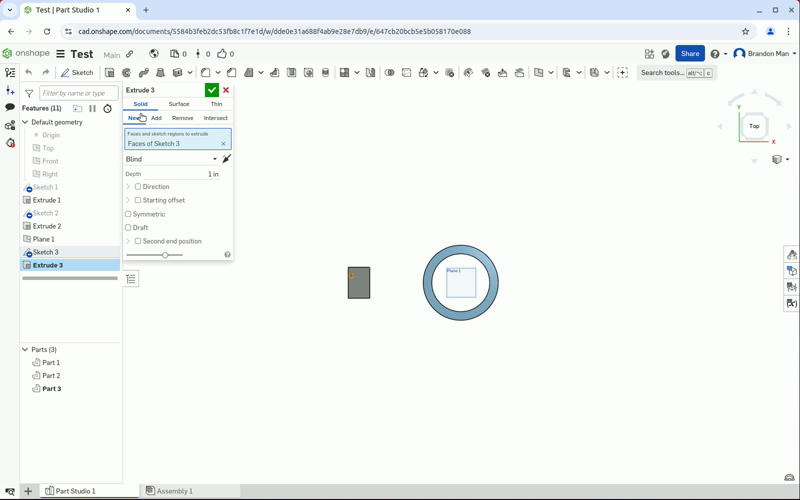
mouse_move(137, 120)
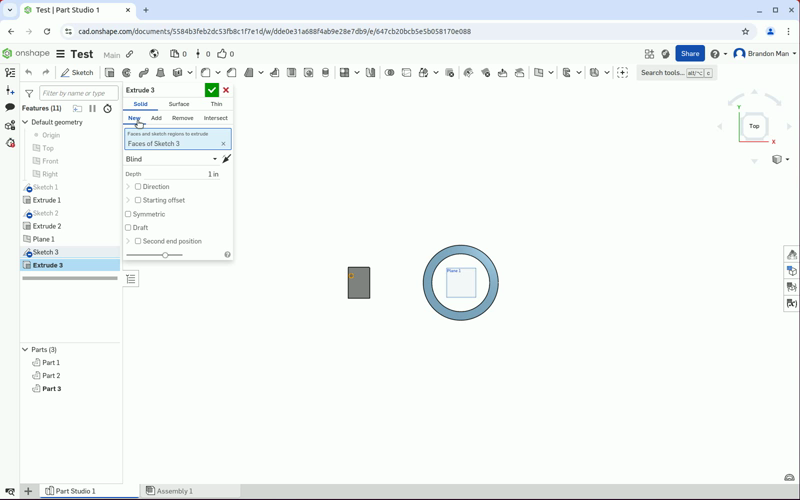
click(137, 120)
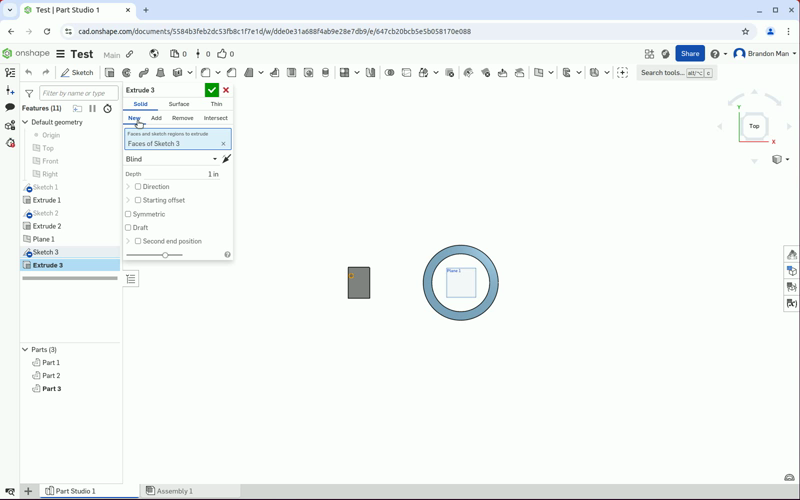
key(tab, 4)
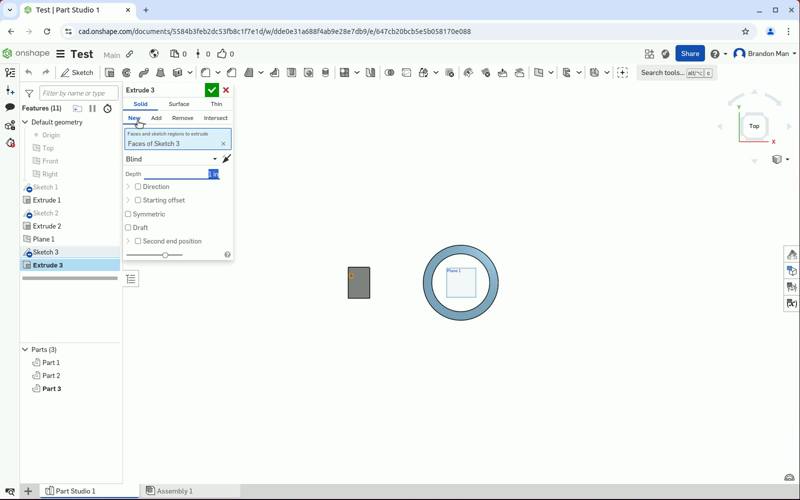
text(0.241)
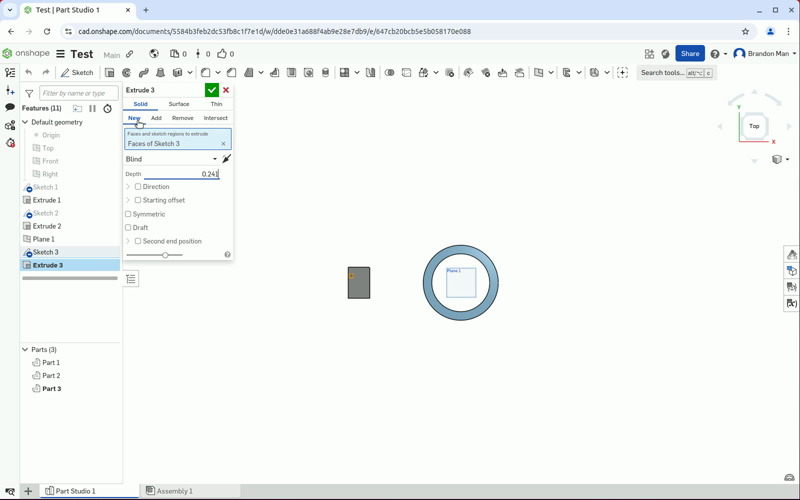
key(enter)
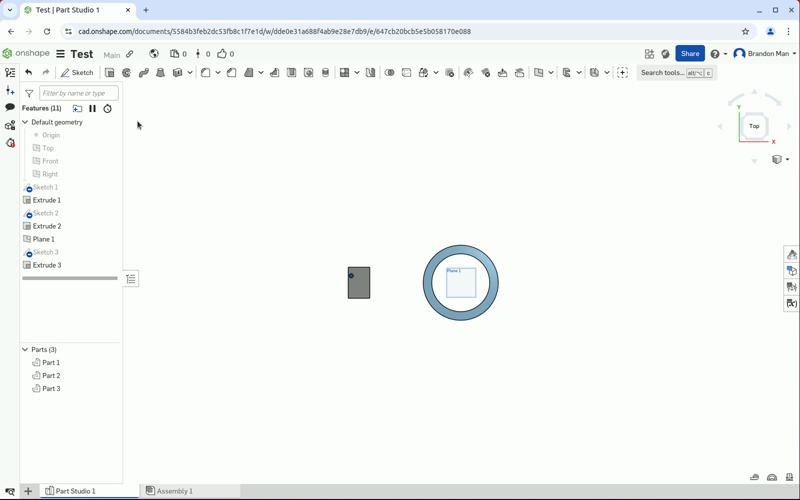
key(shift+h)
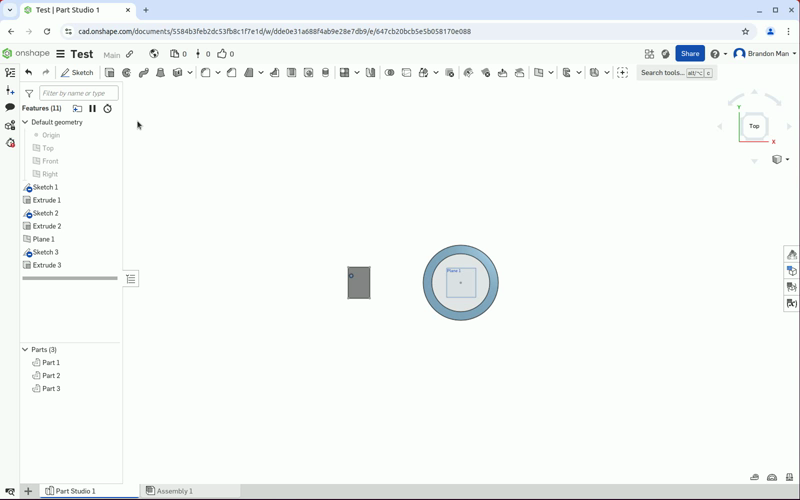
key(shift+h)
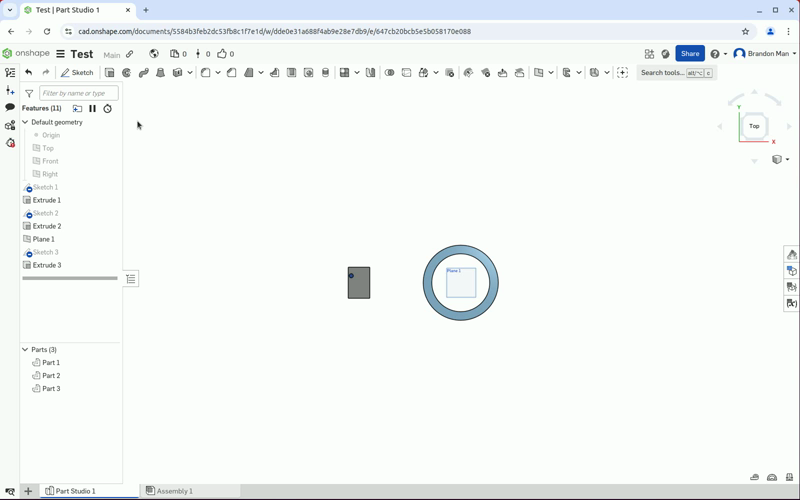
mouse_move(73, 189)
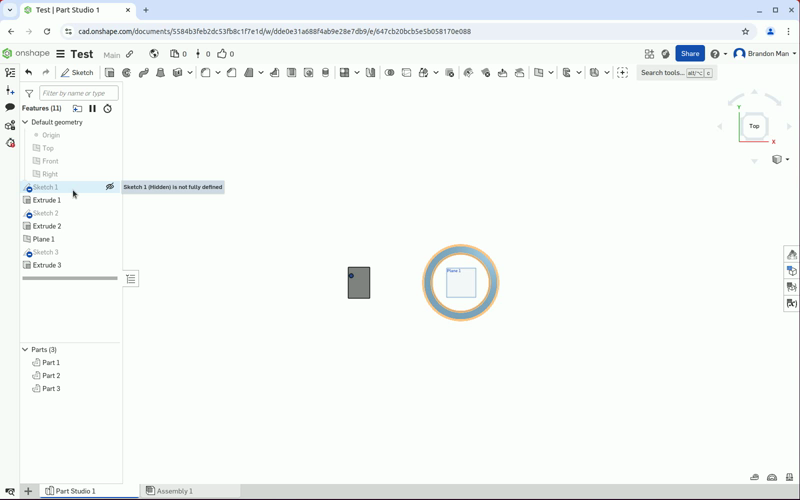
click(73, 189)
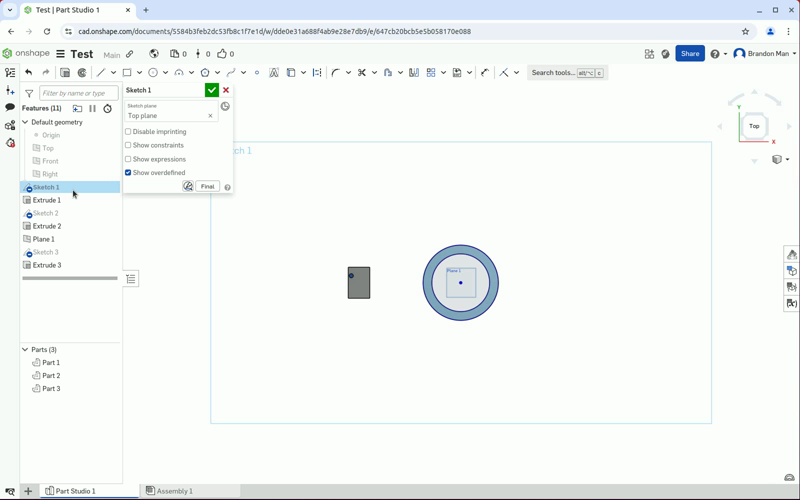
mouse_move(229, 92)
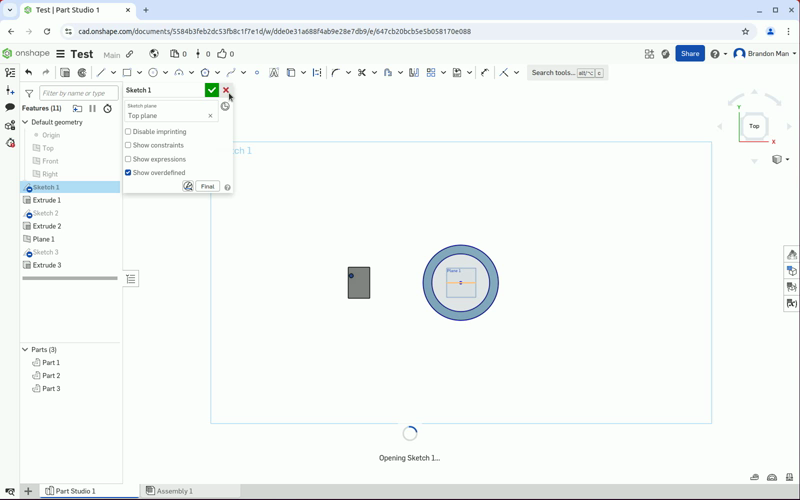
click(229, 92)
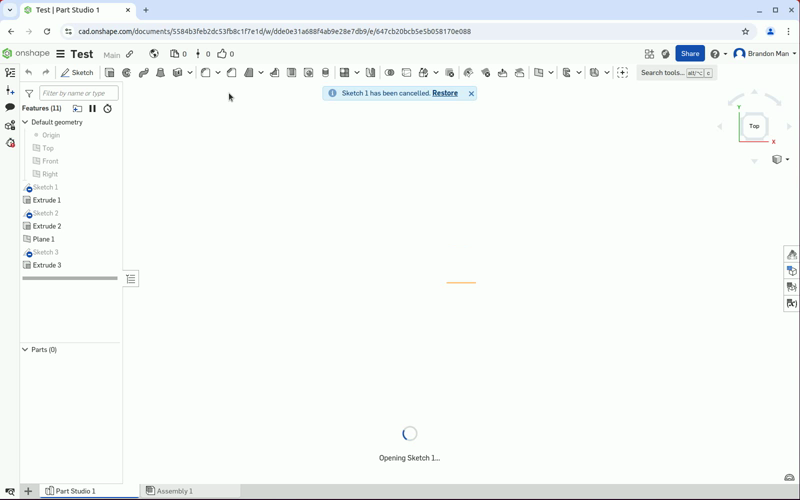
key(shift+s)
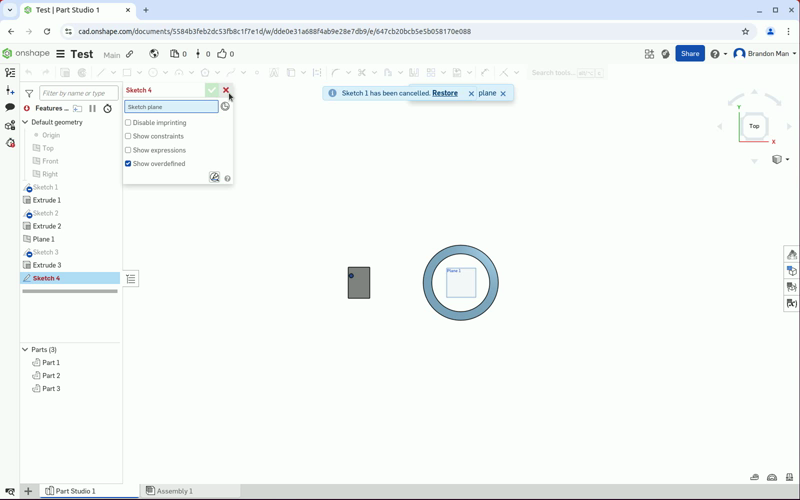
mouse_move(73, 241)
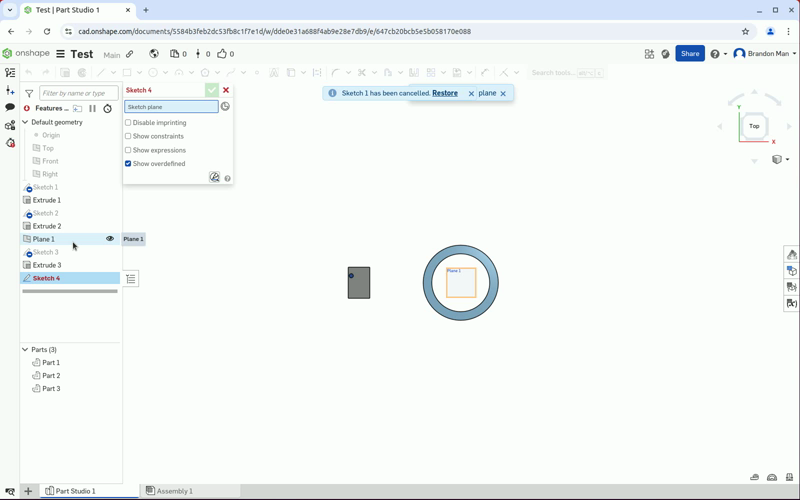
click(73, 241)
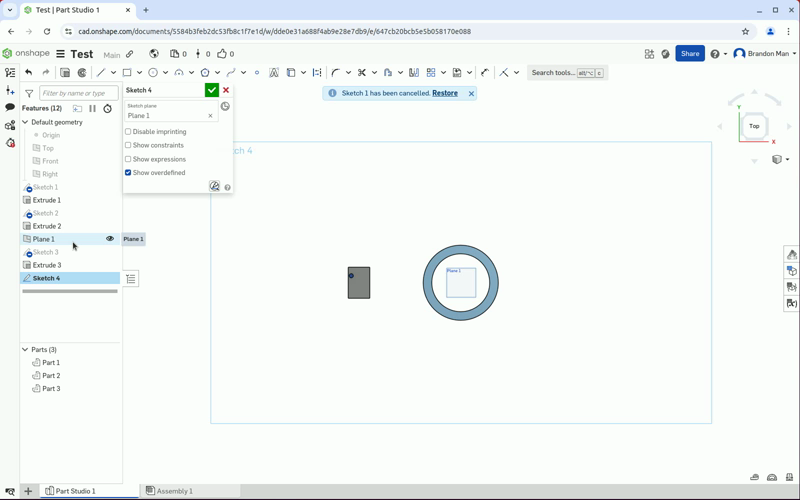
mouse_move(73, 352)
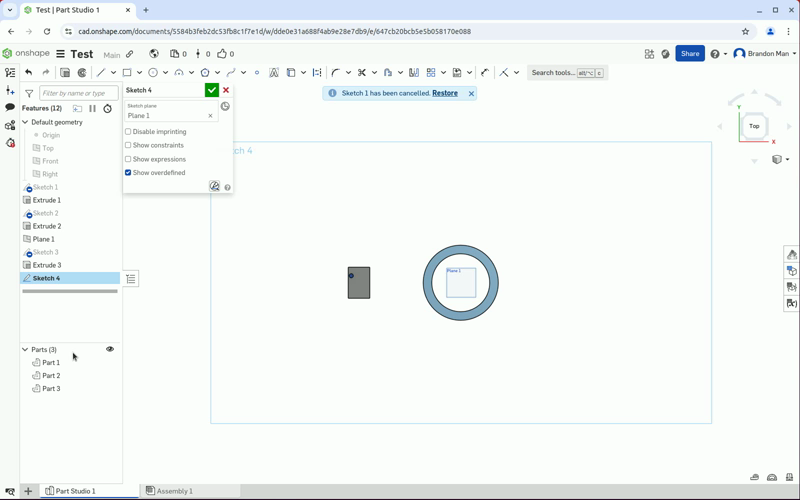
key(y)
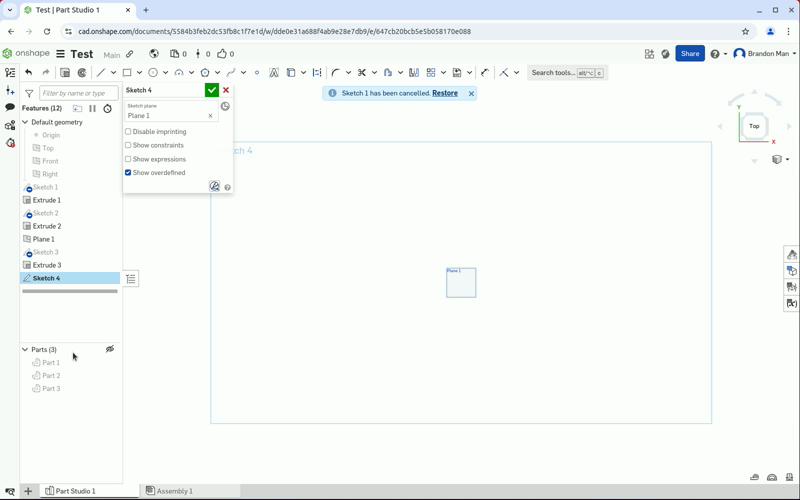
key(c)
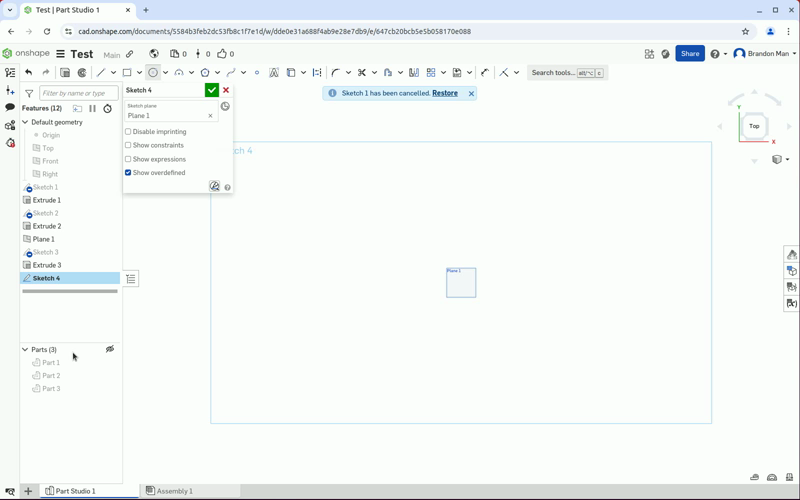
key_down(shift)
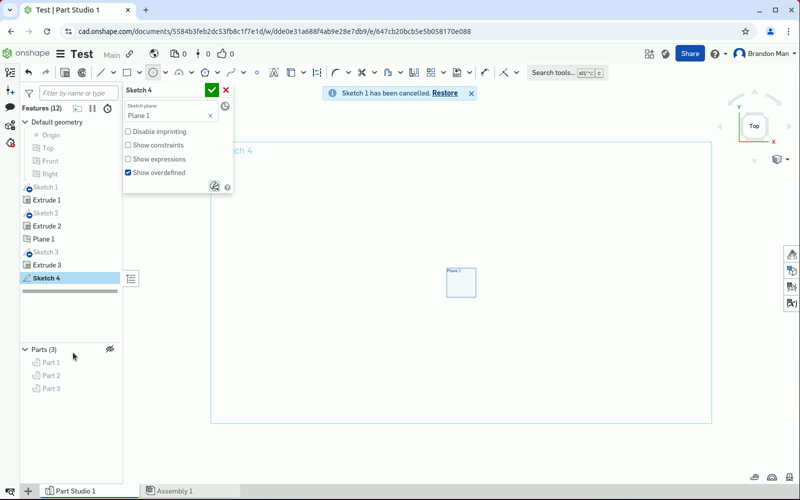
mouse_move(351, 279)
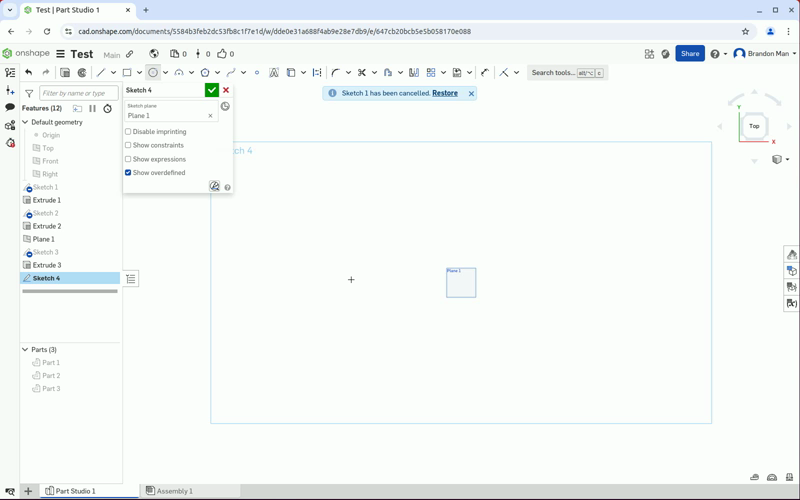
click(351, 279)
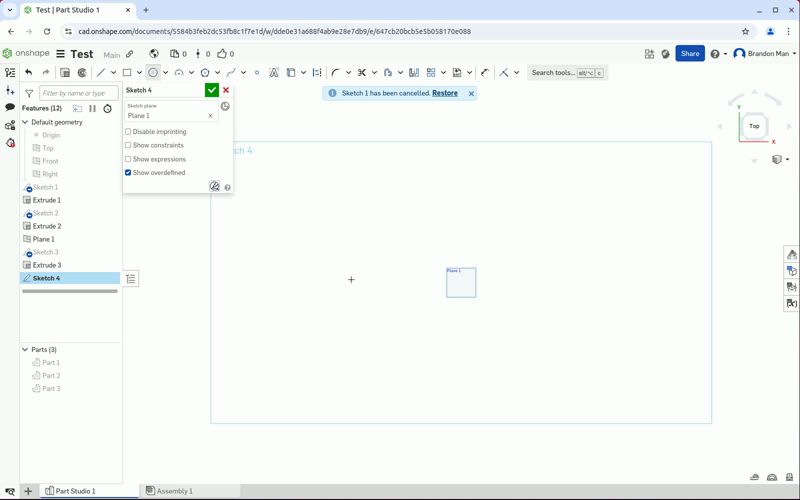
key_up(shift)
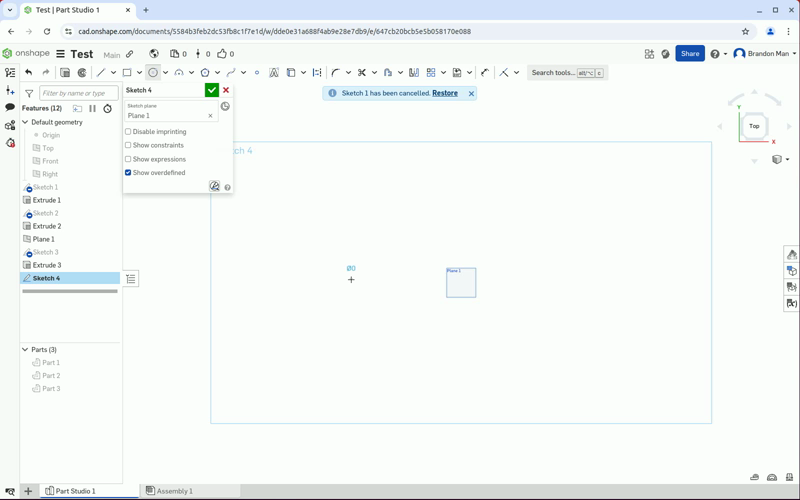
mouse_move(353, 279)
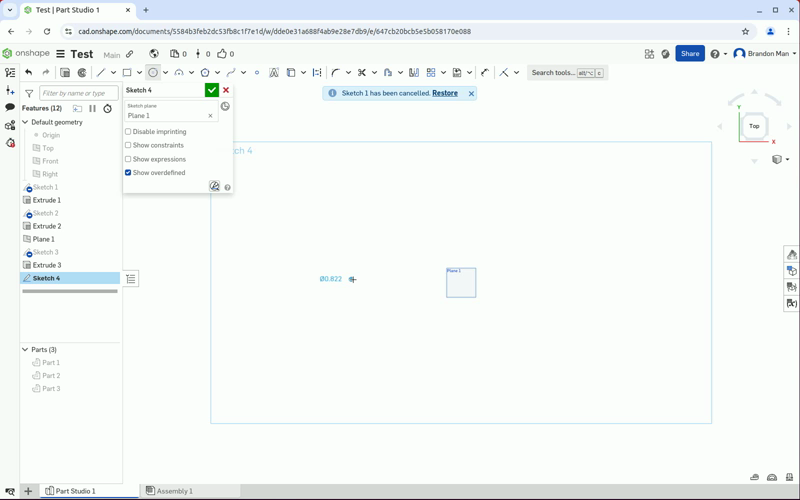
scroll(6)
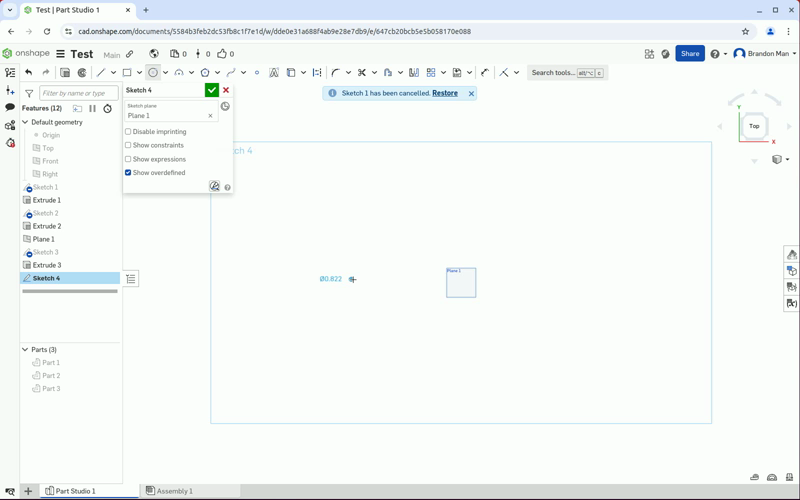
scroll(6)
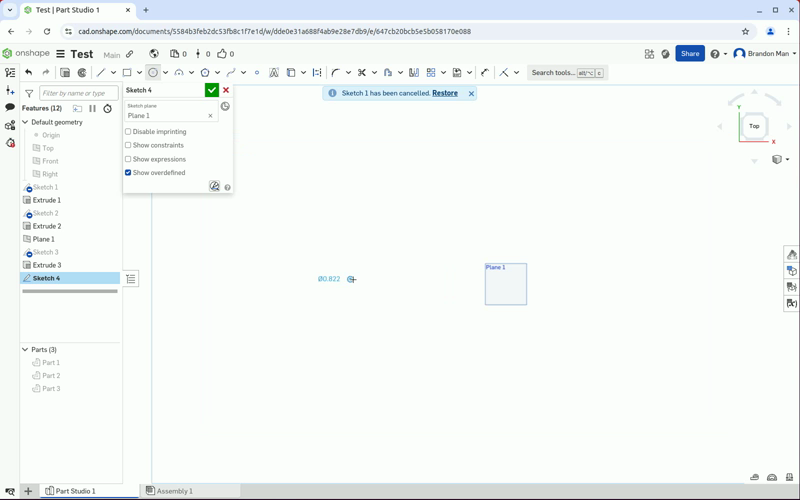
scroll(6)
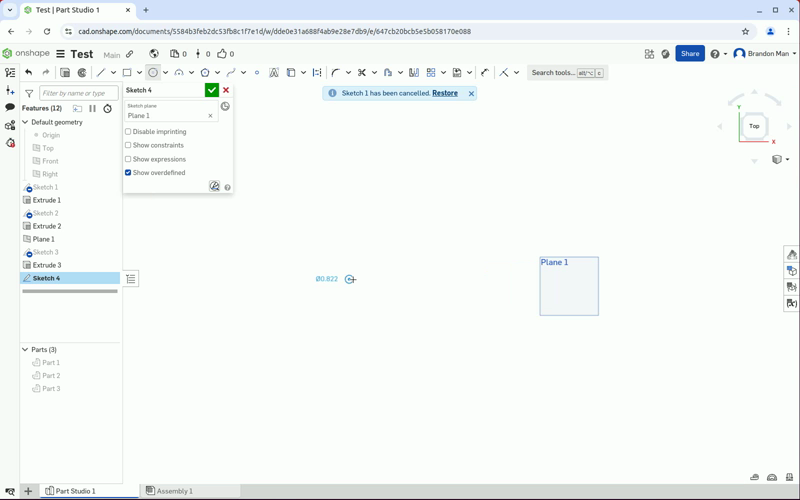
scroll(6)
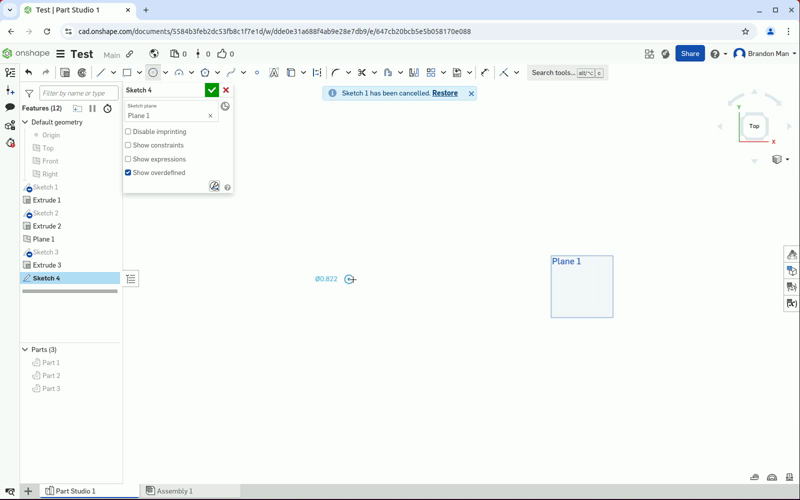
scroll(6)
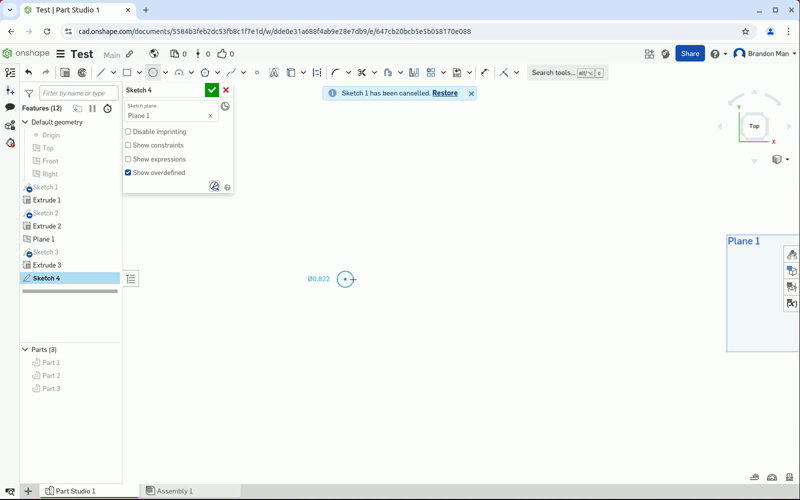
scroll(6)
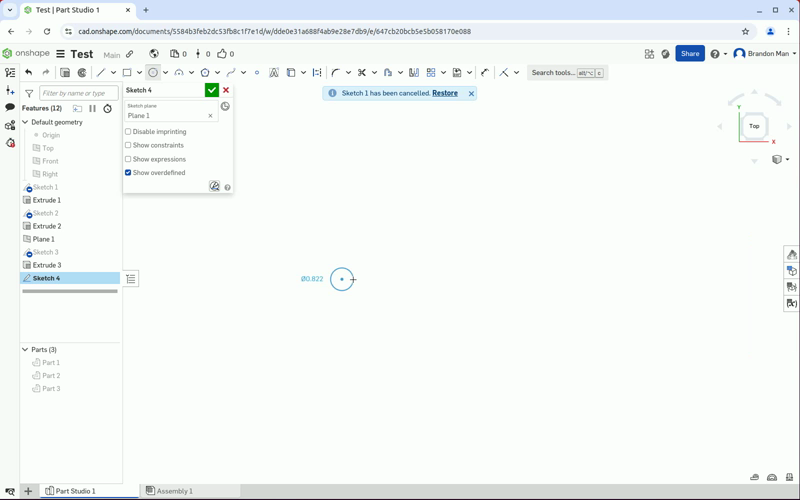
scroll(6)
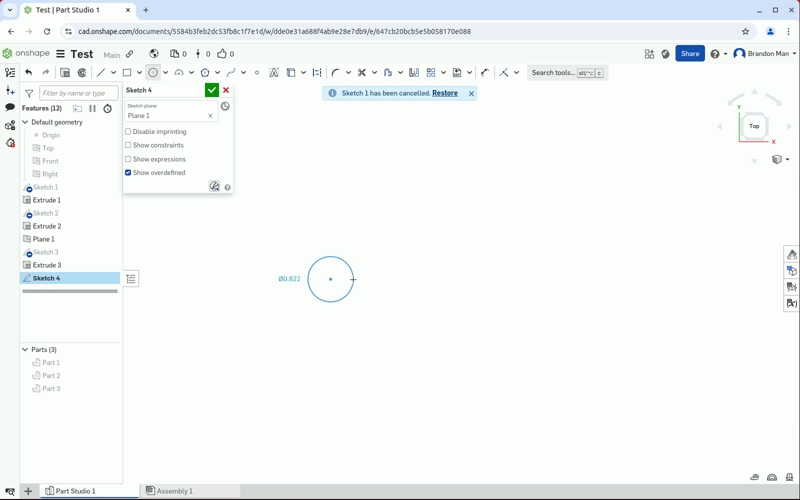
click(353, 279)
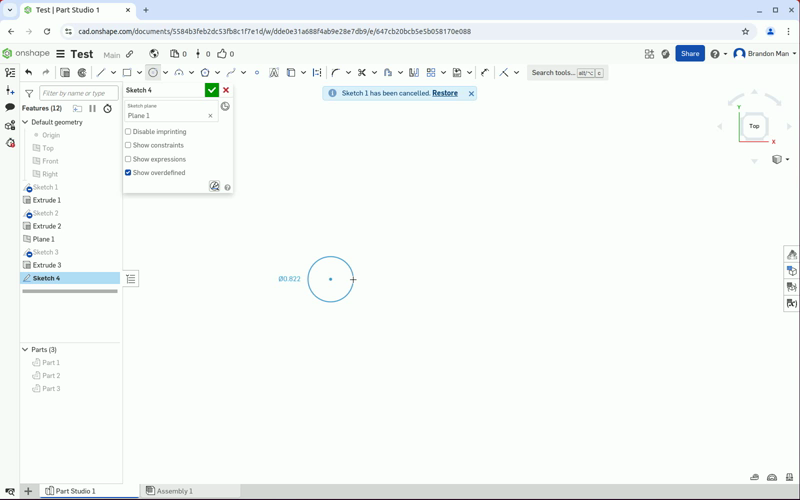
scroll(-6)
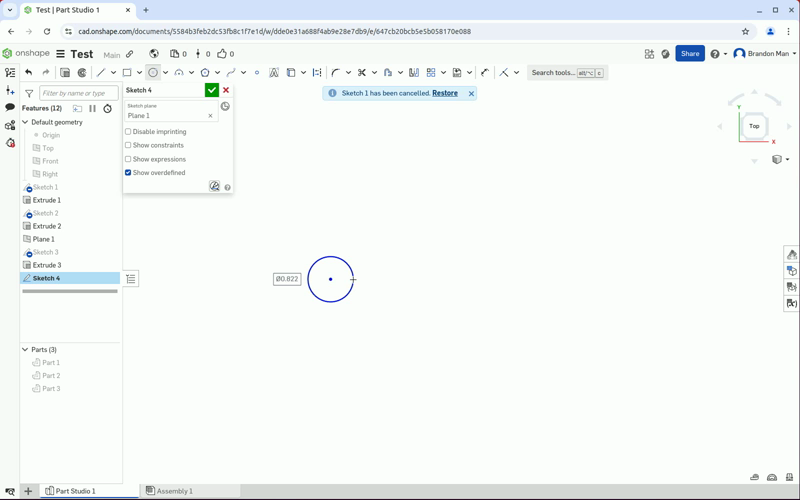
scroll(-6)
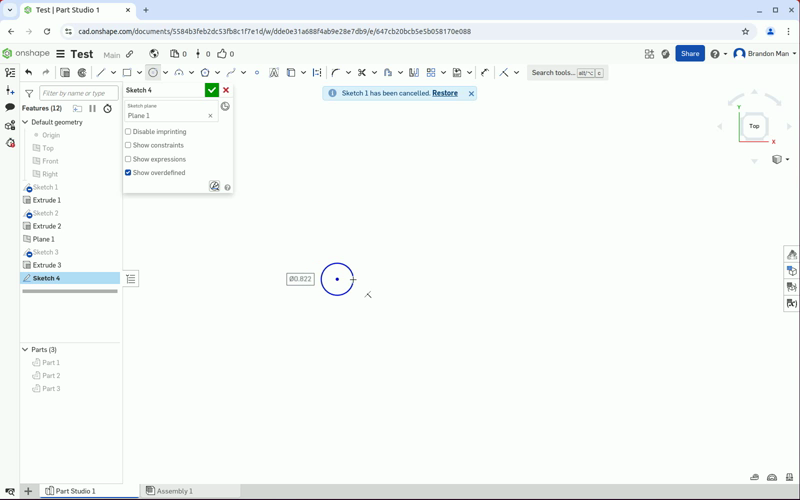
scroll(-6)
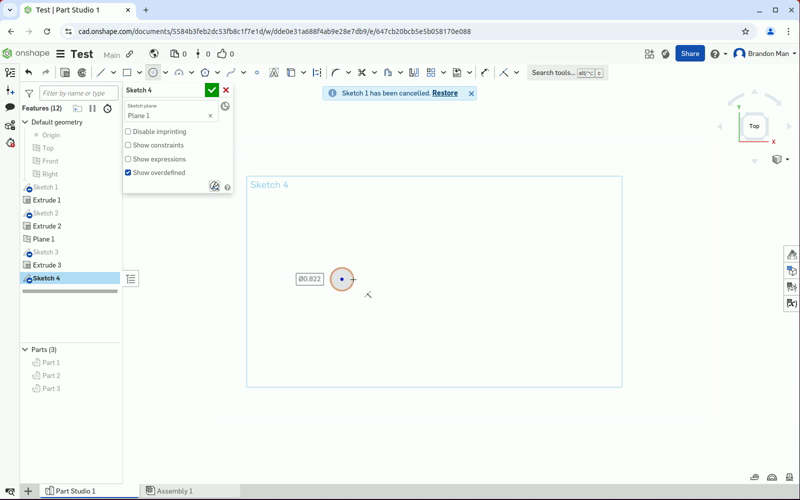
scroll(-6)
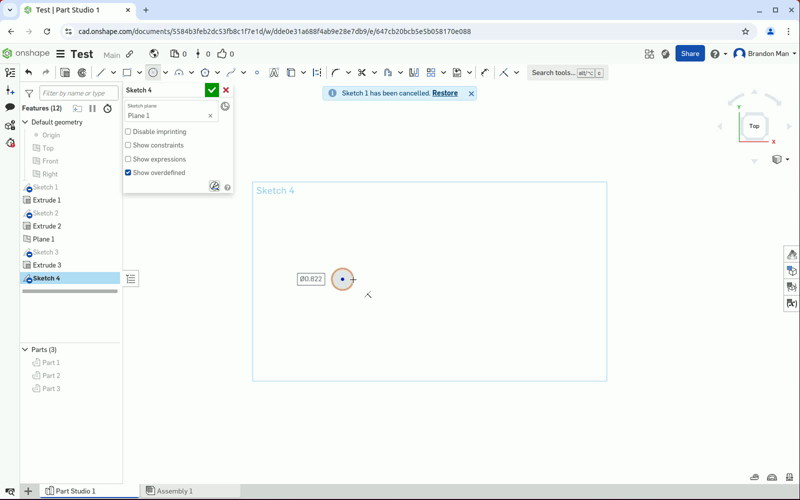
scroll(-6)
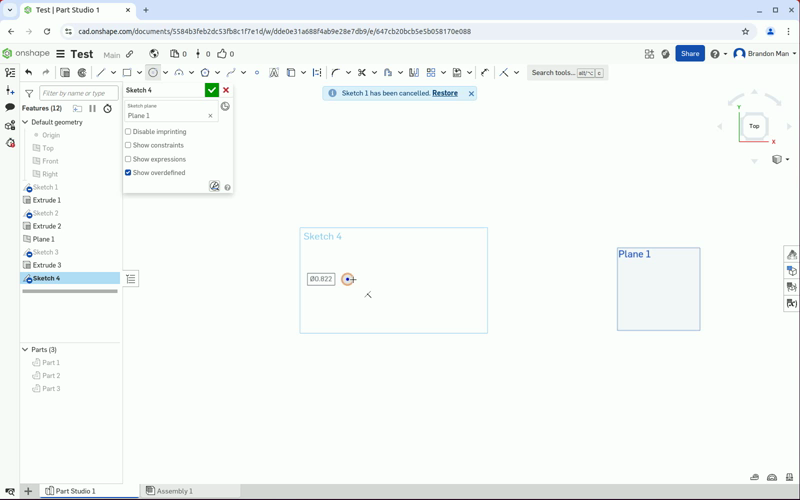
scroll(-6)
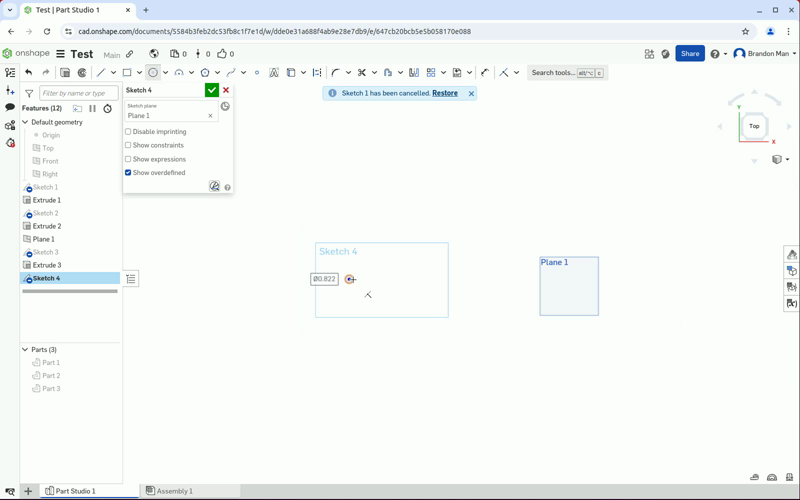
scroll(-6)
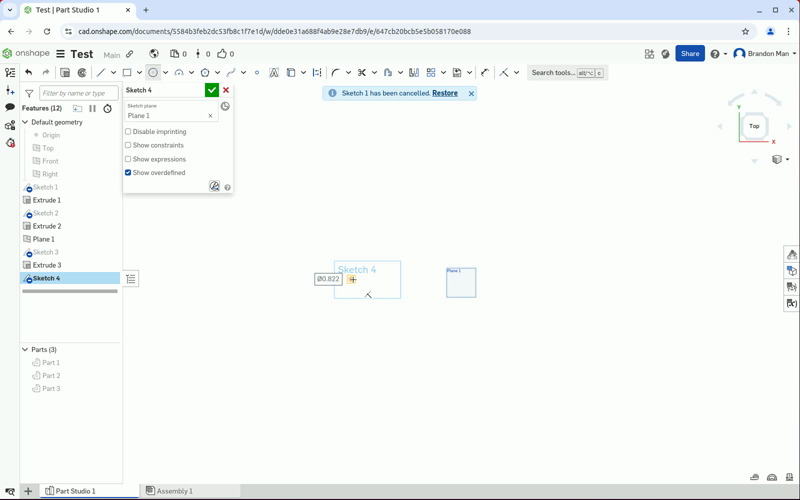
key(esc)
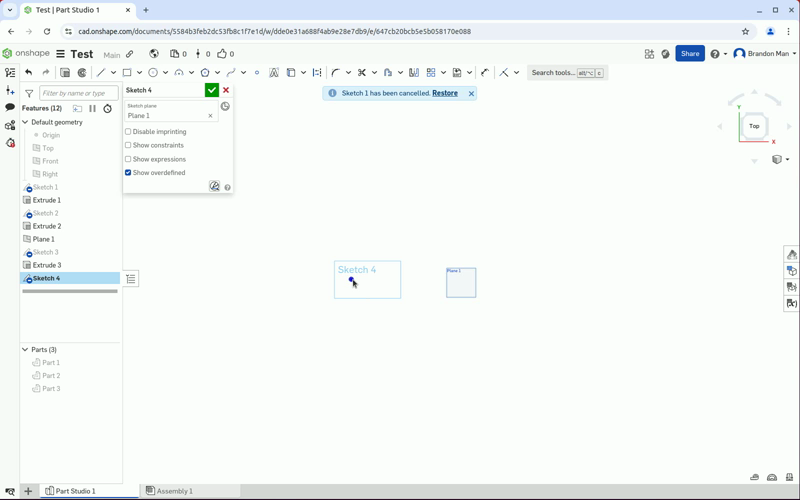
mouse_move(352, 279)
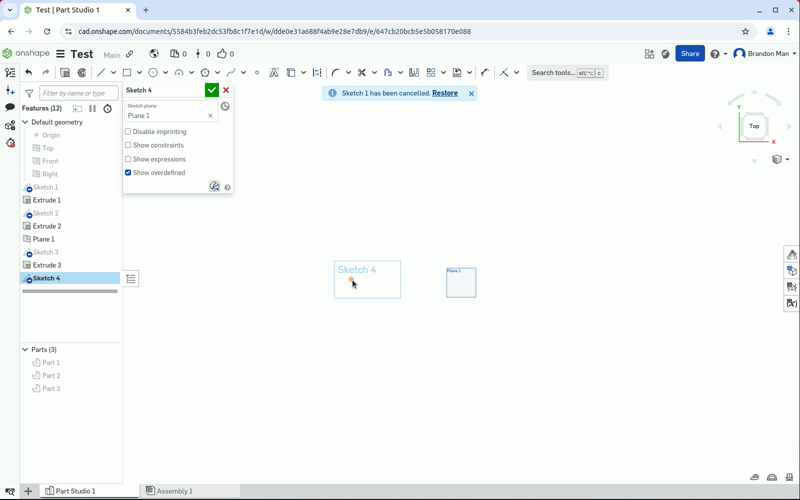
scroll(6)
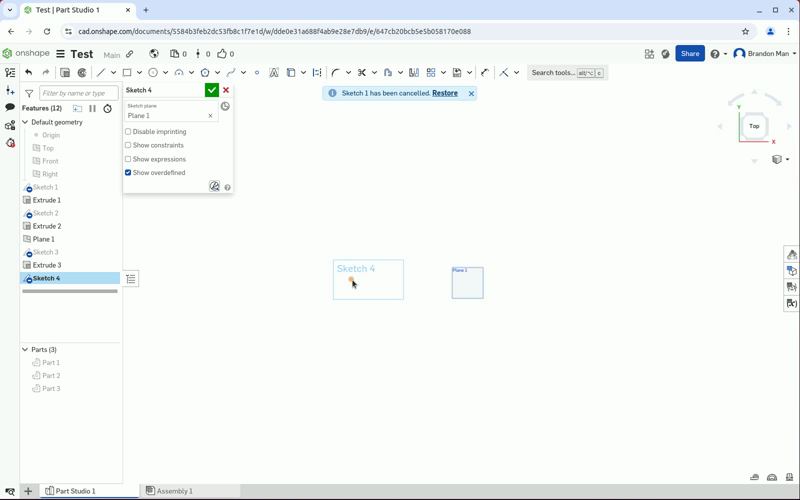
scroll(6)
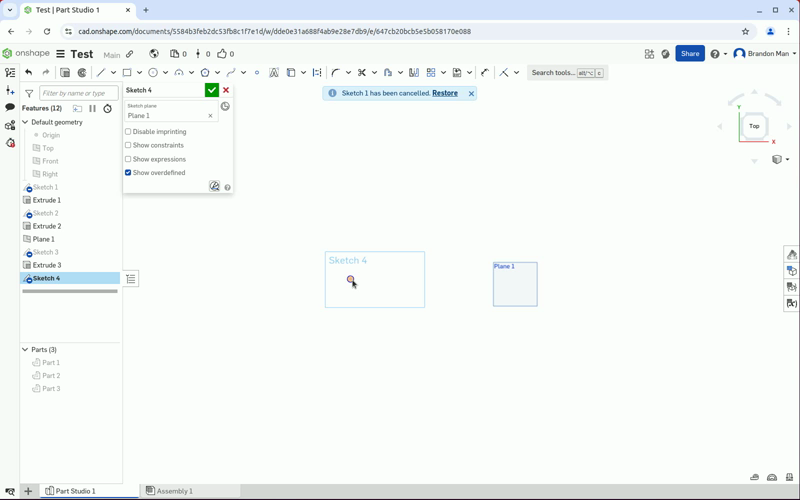
scroll(6)
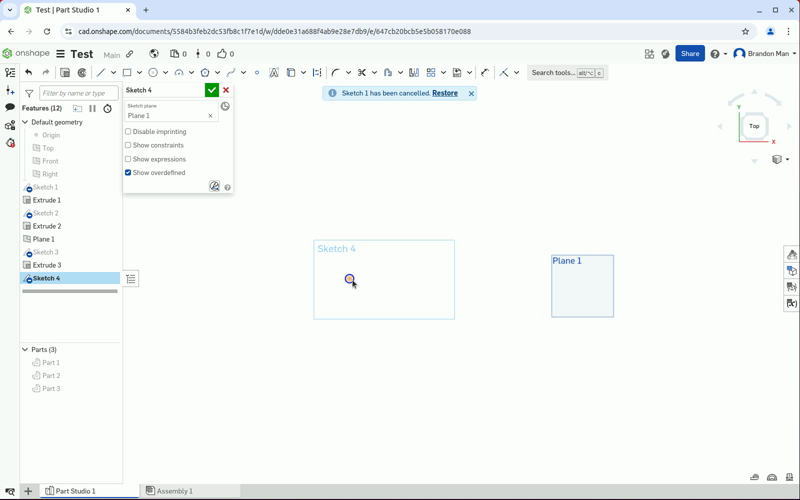
scroll(6)
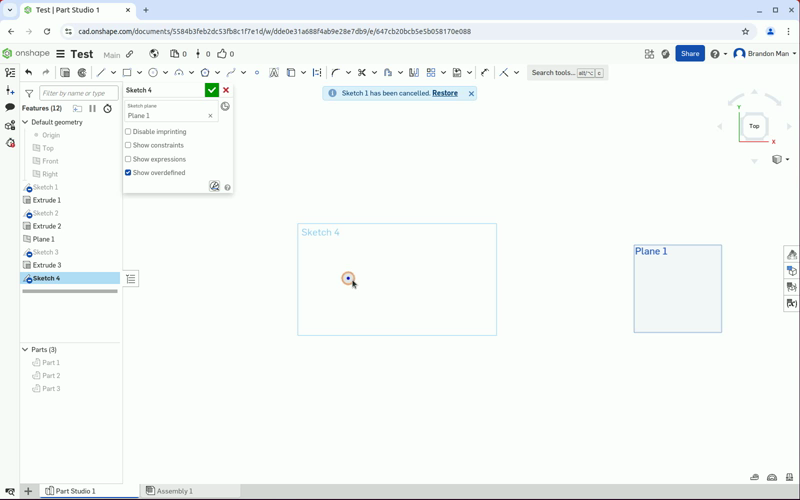
scroll(6)
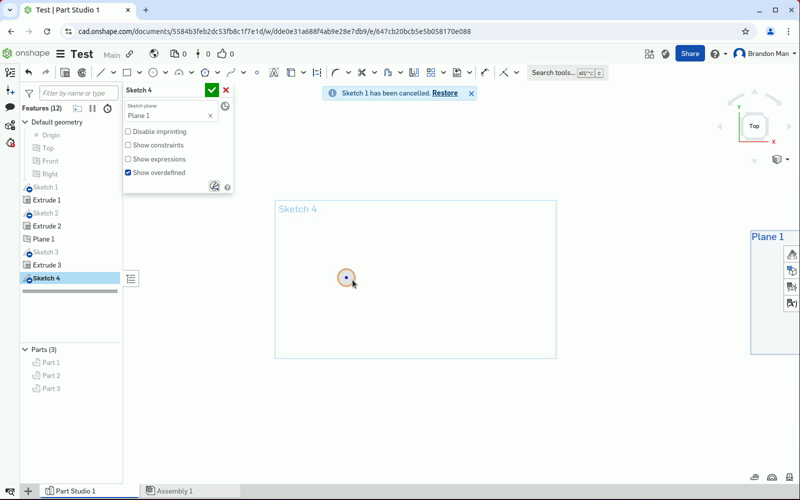
scroll(6)
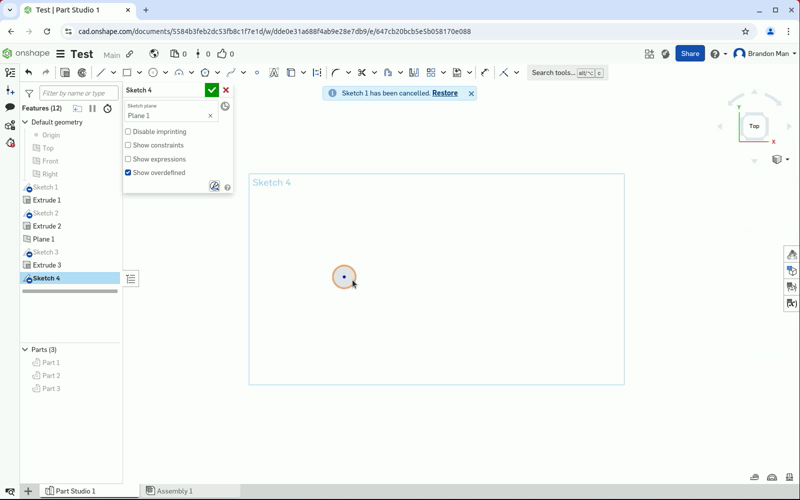
scroll(6)
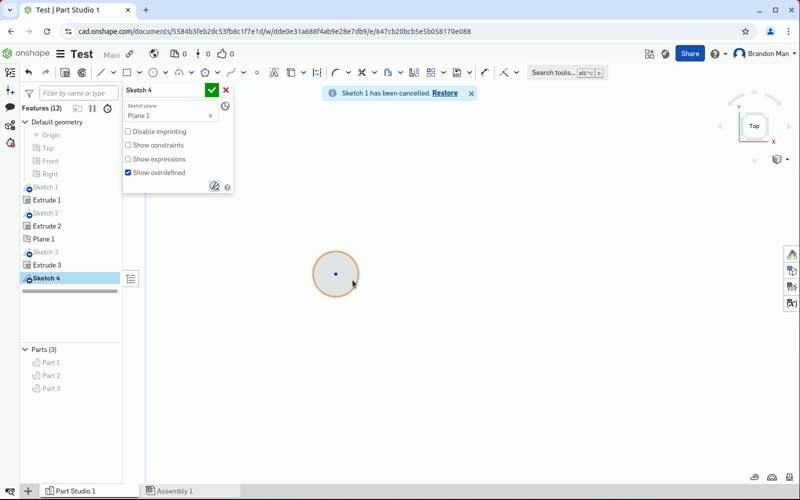
click(352, 279)
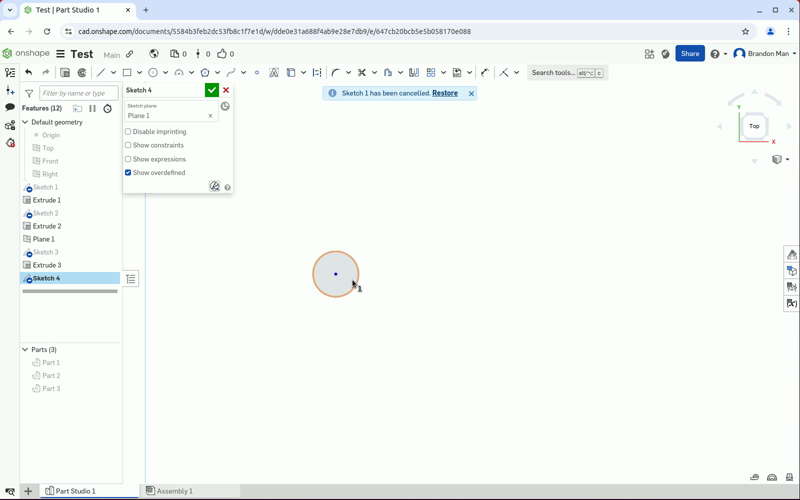
scroll(-6)
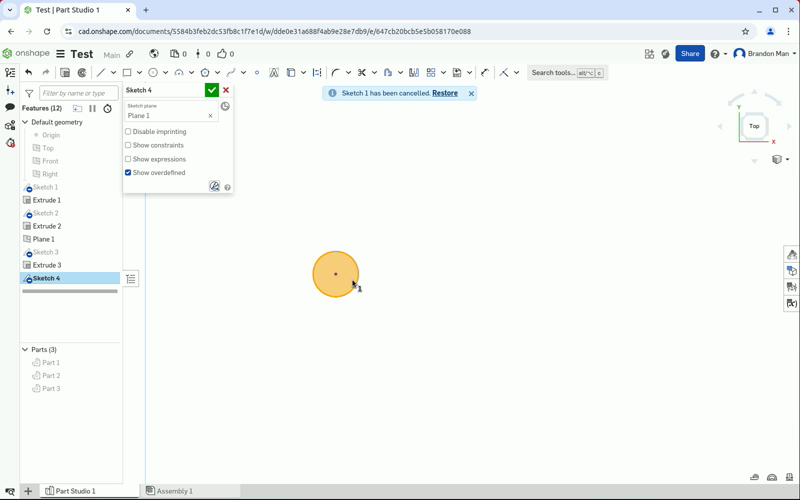
scroll(-6)
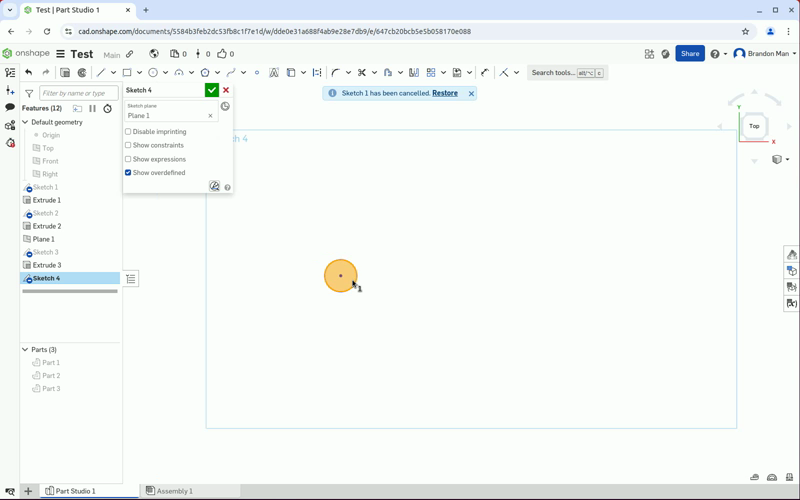
scroll(-6)
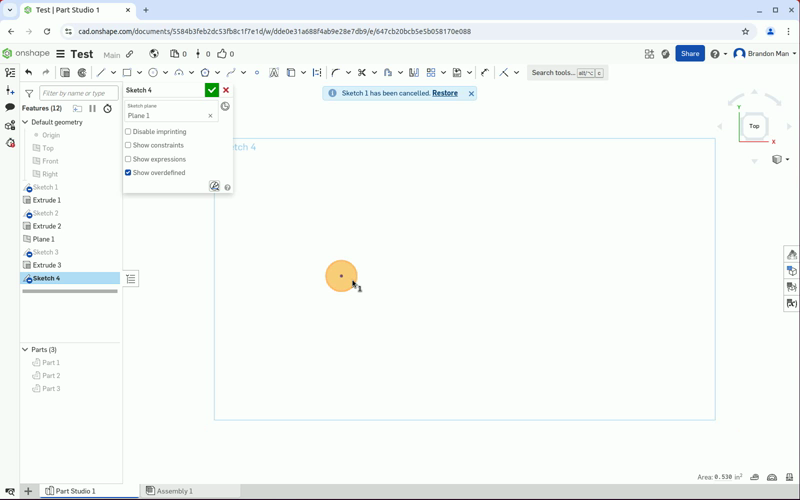
scroll(-6)
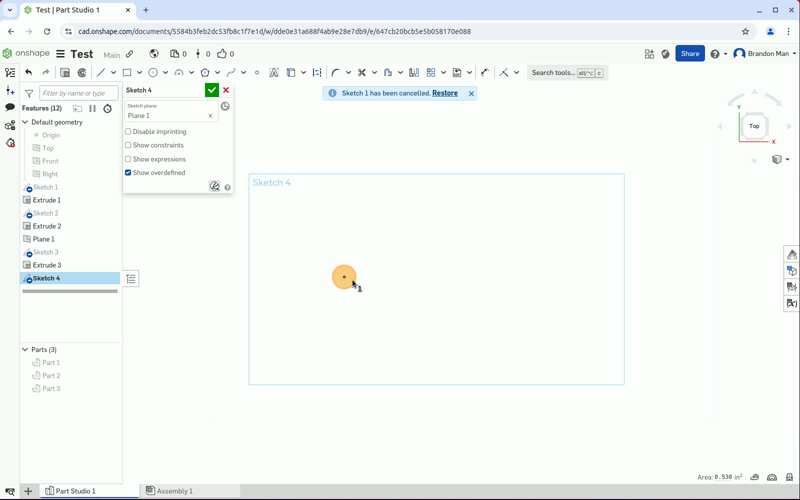
scroll(-6)
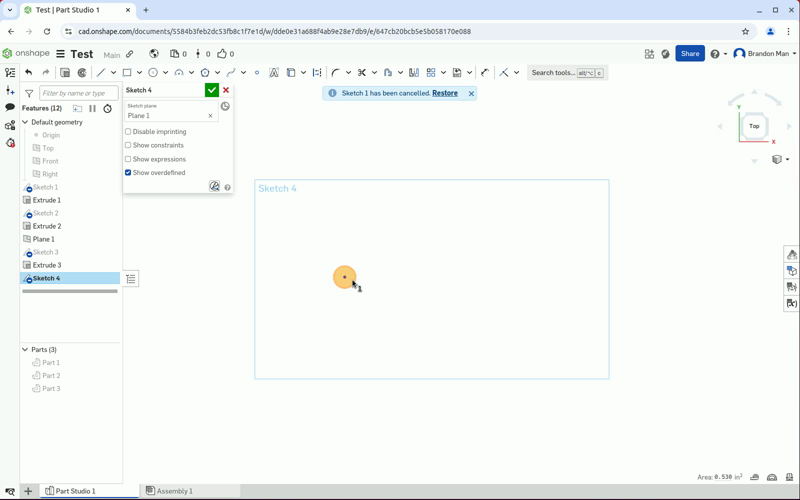
scroll(-6)
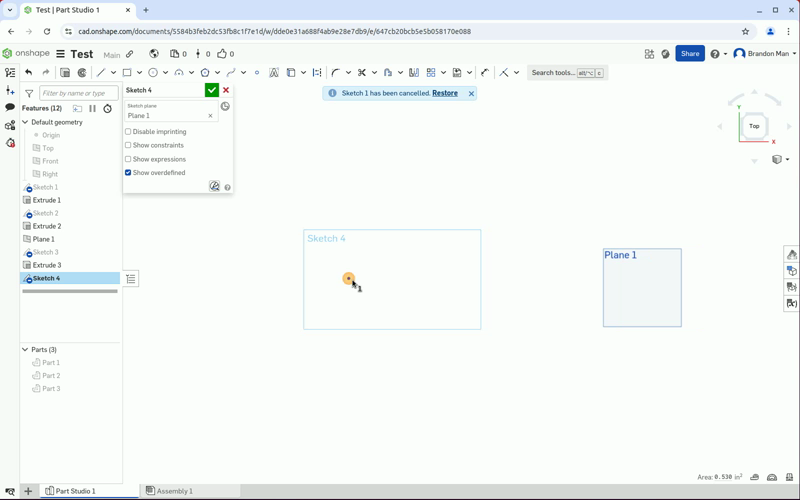
scroll(-6)
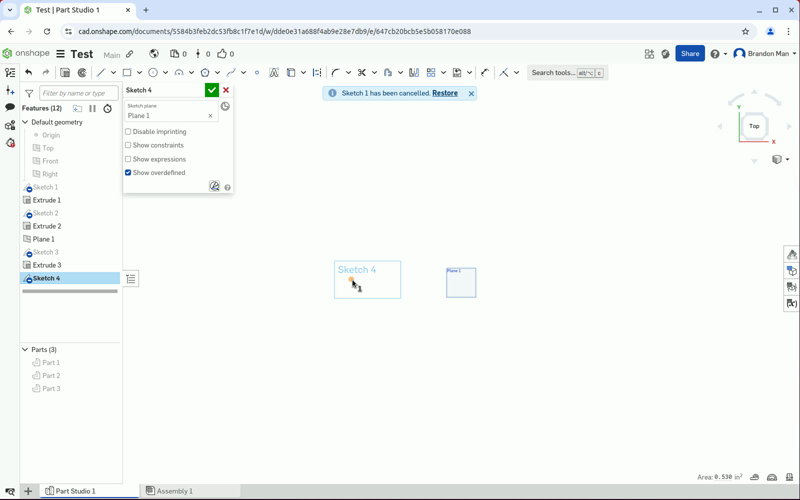
mouse_move(73, 352)
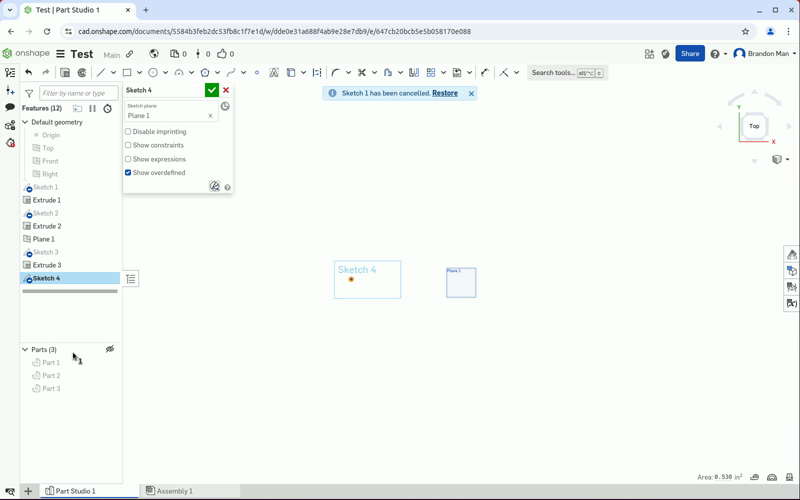
key(shift+y)
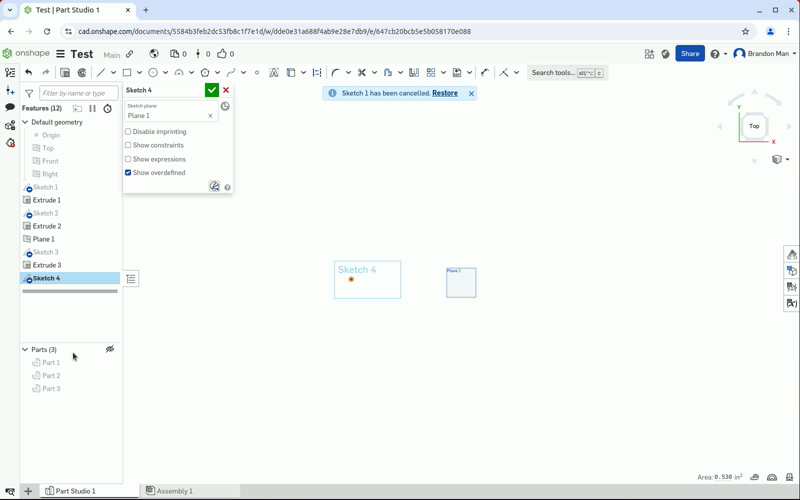
key(shift+e)
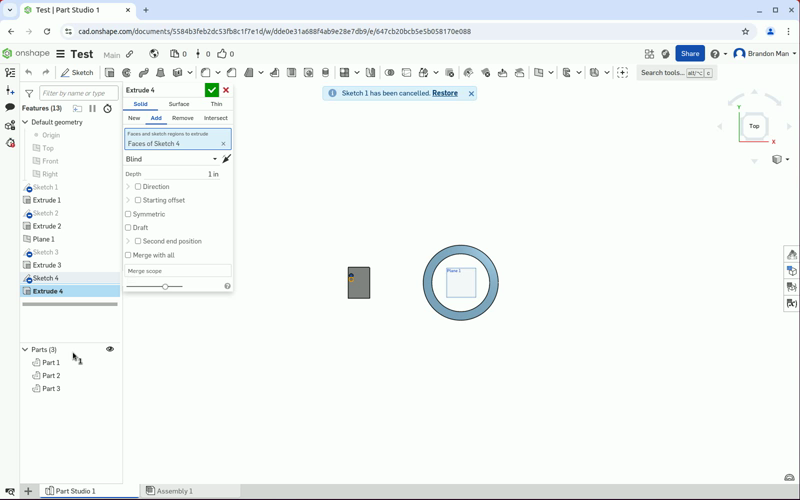
mouse_move(143, 106)
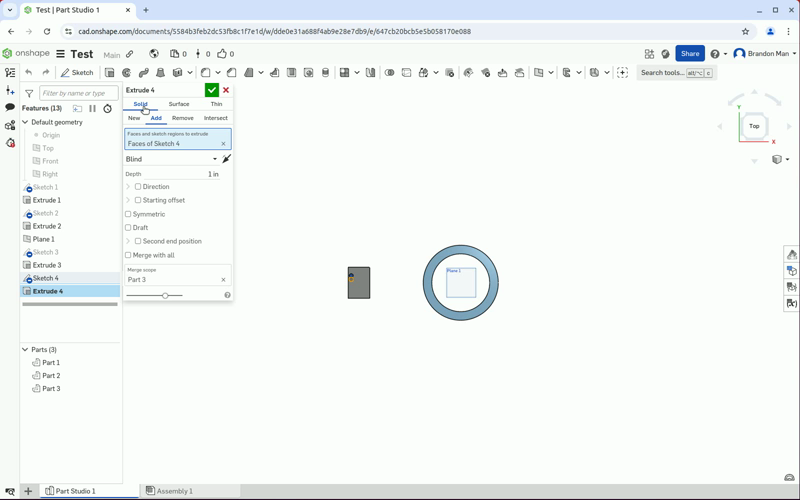
click(143, 106)
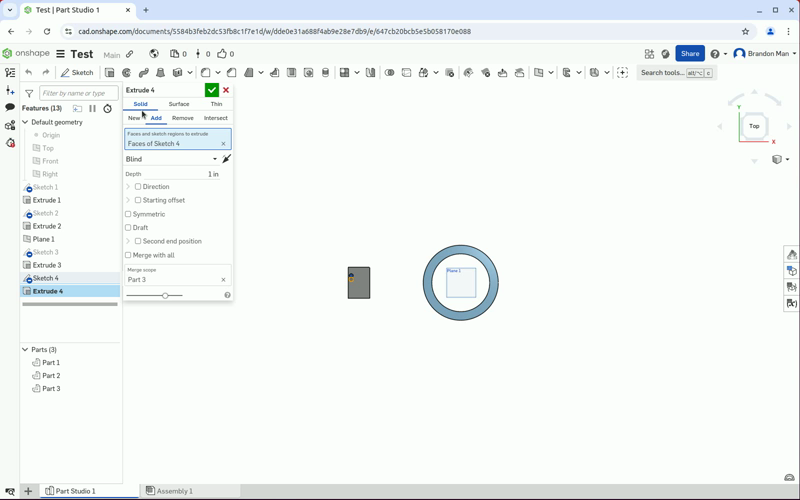
mouse_move(137, 120)
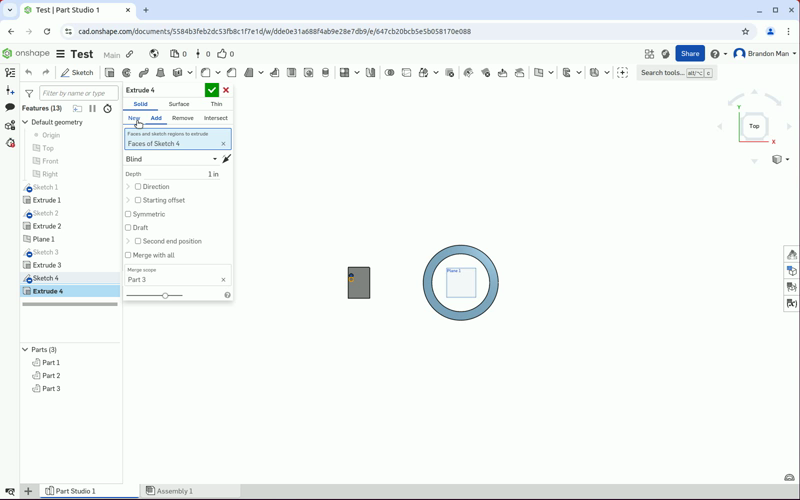
click(137, 120)
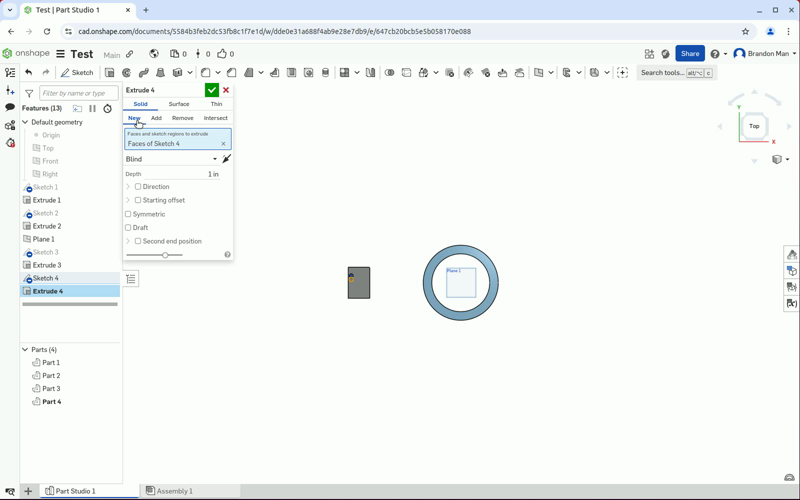
key(tab, 4)
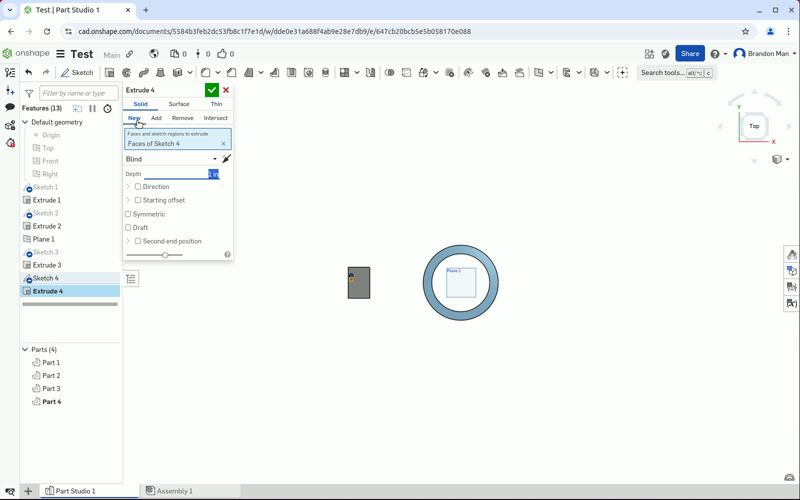
text(0.241)
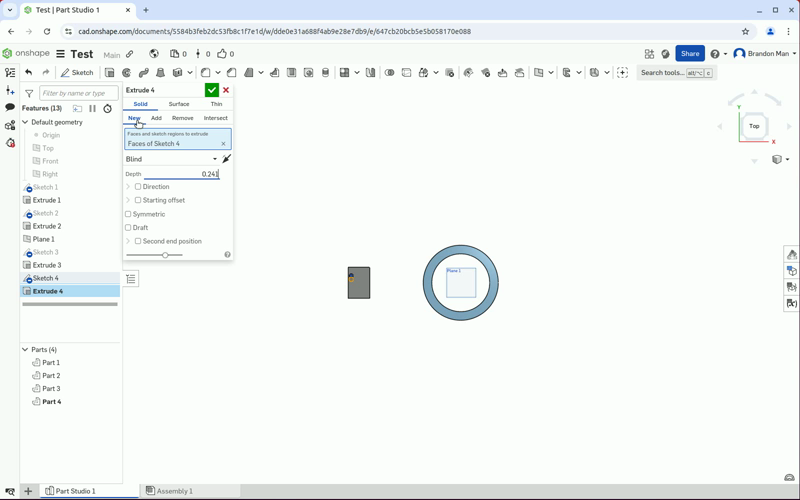
key(enter)
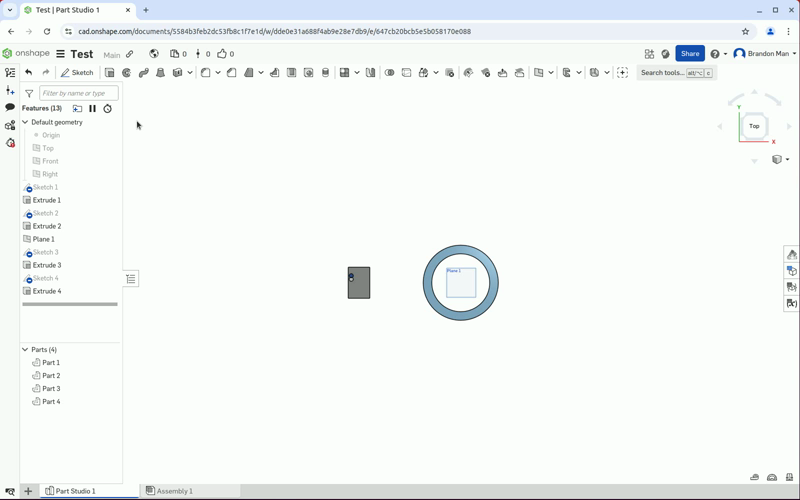
key(shift+h)
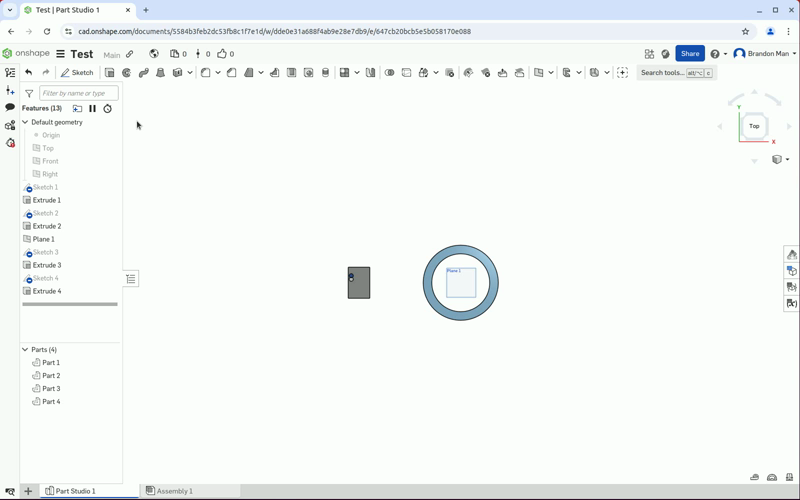
key(shift+h)
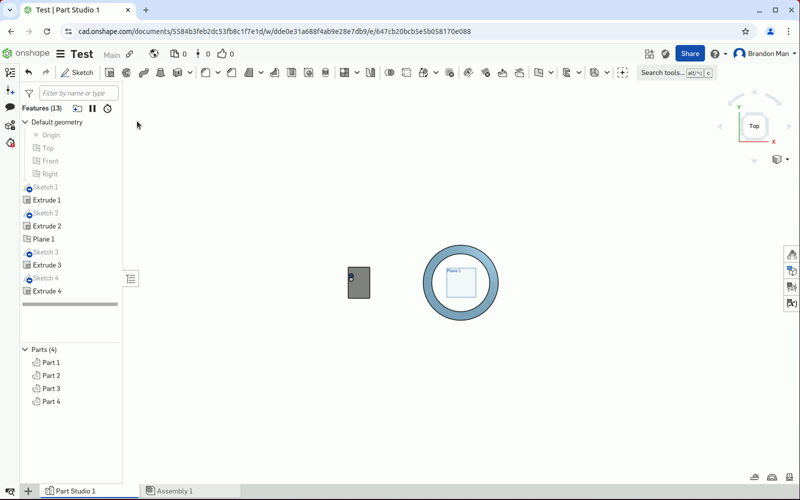
mouse_move(73, 189)
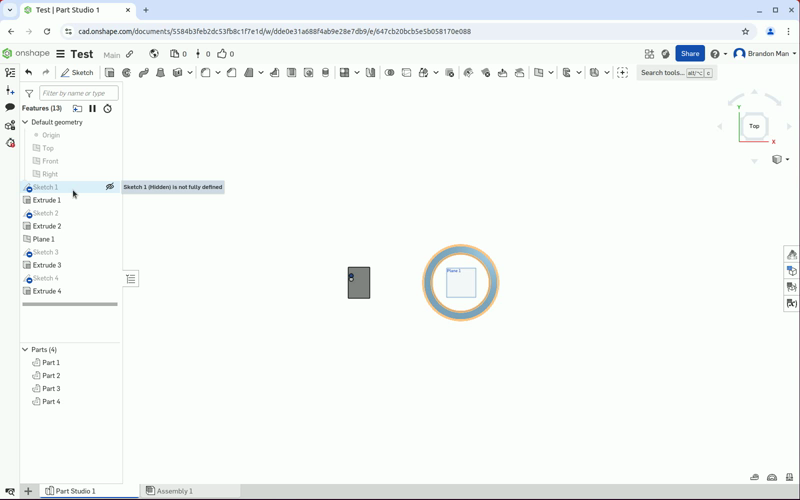
click(73, 189)
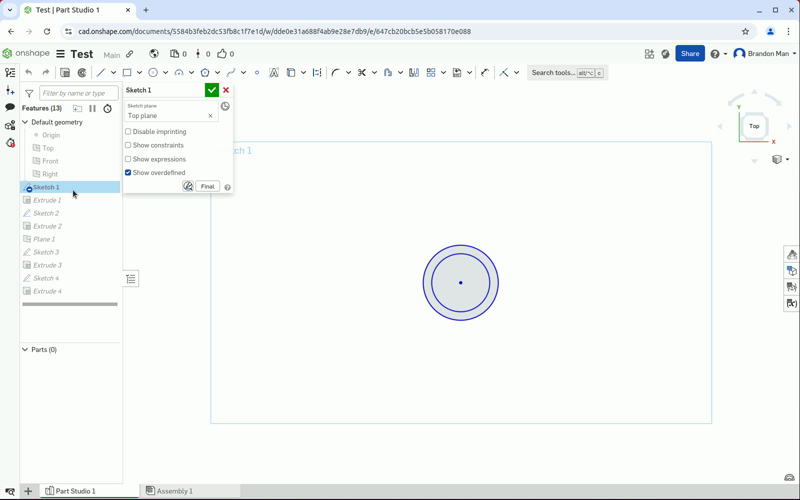
mouse_move(229, 92)
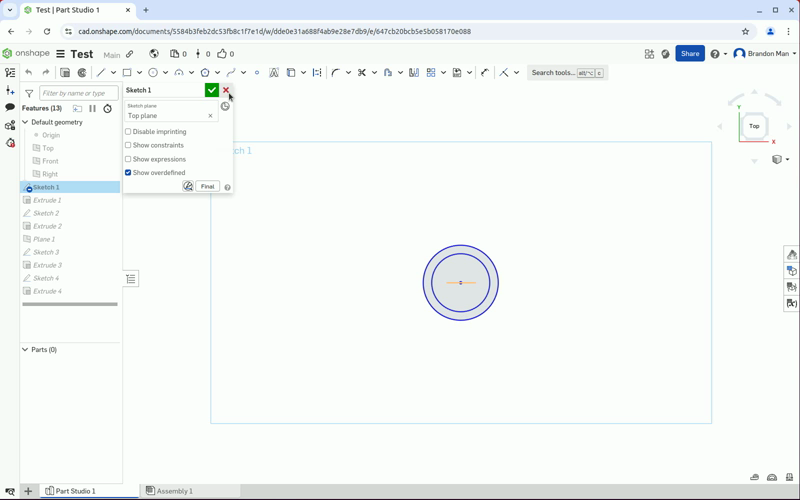
click(229, 92)
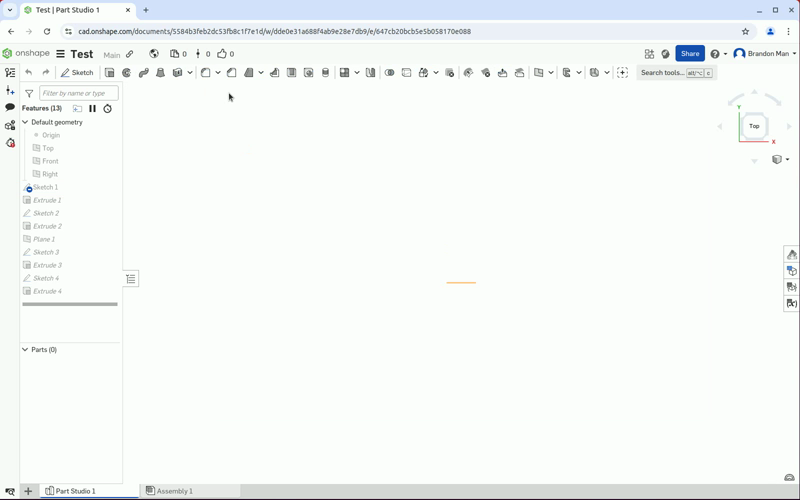
key(shift+s)
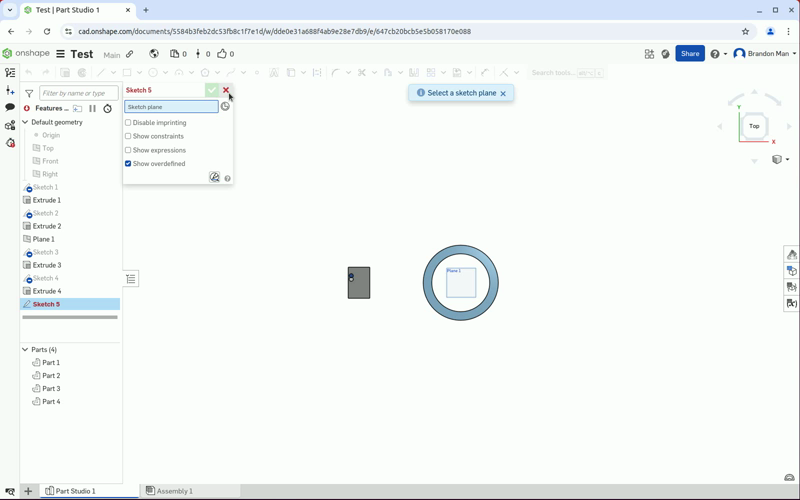
mouse_move(73, 241)
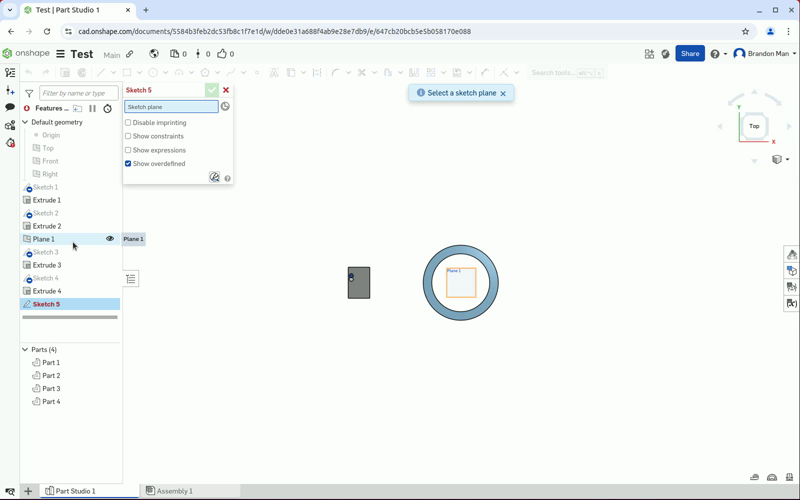
click(73, 241)
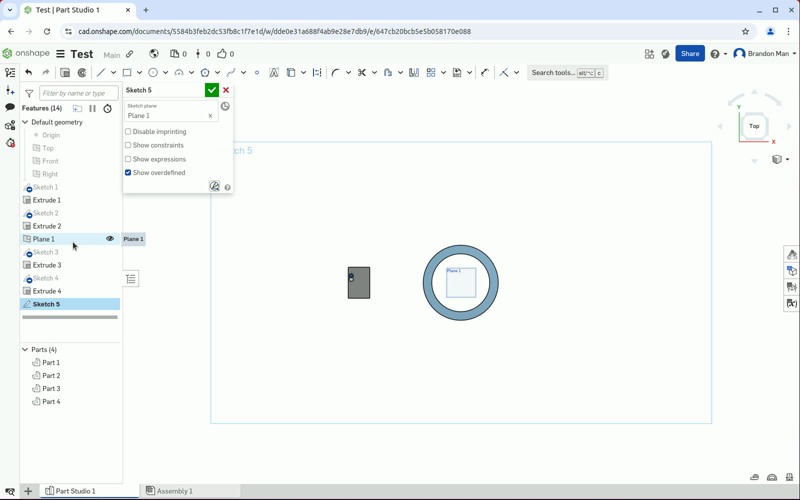
mouse_move(73, 352)
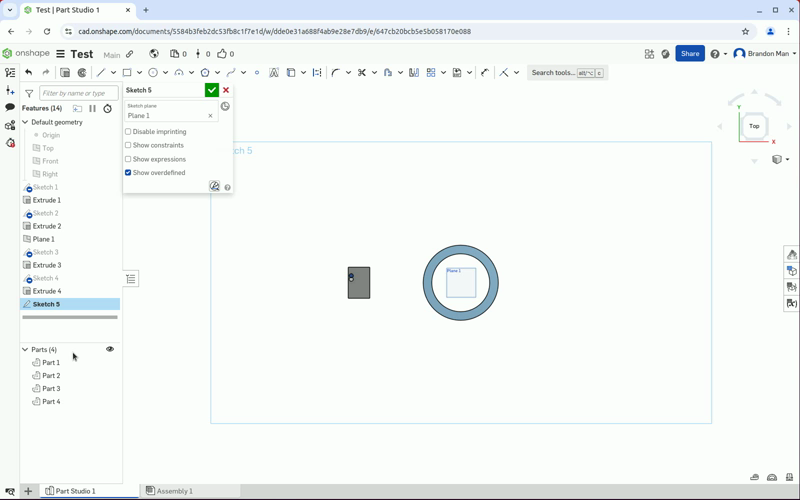
key(y)
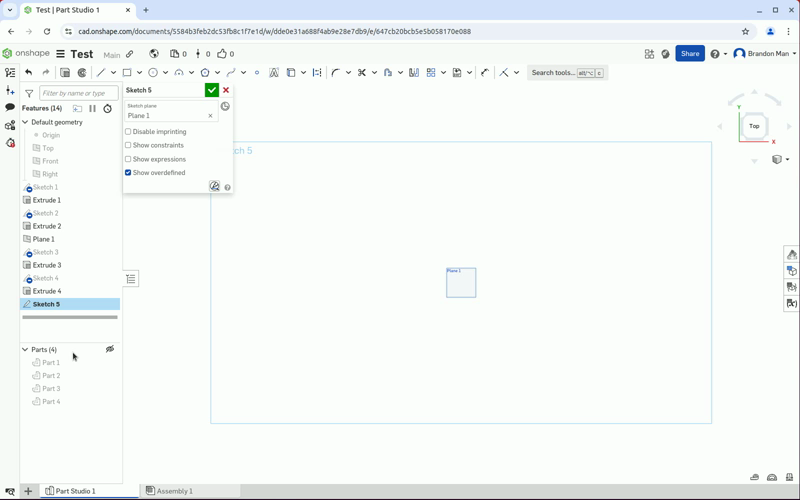
key(c)
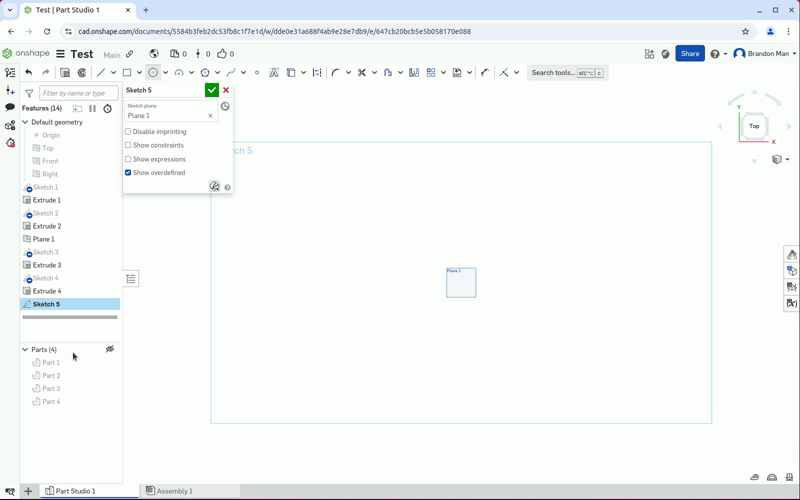
key_down(shift)
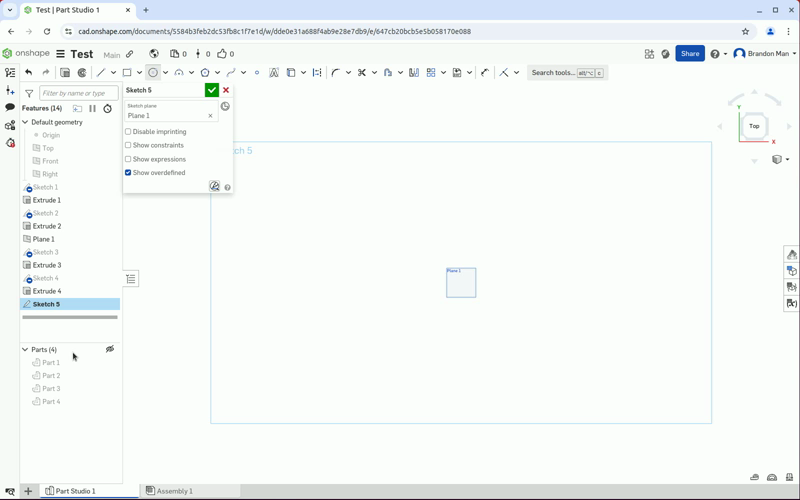
mouse_move(351, 286)
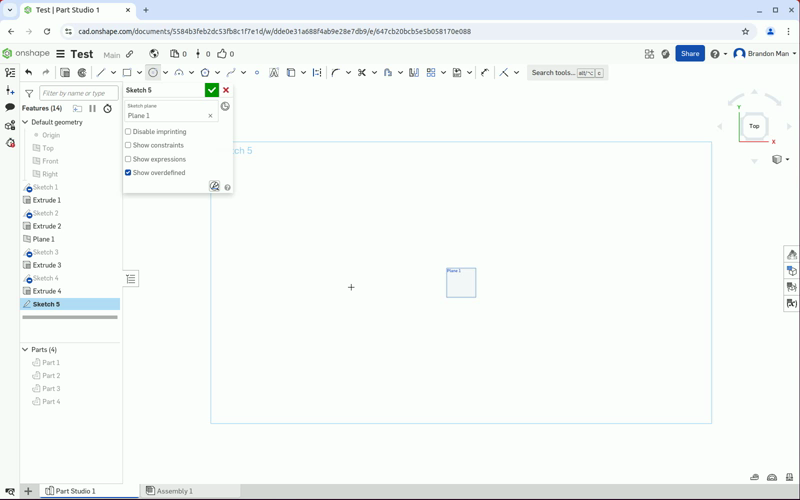
click(351, 286)
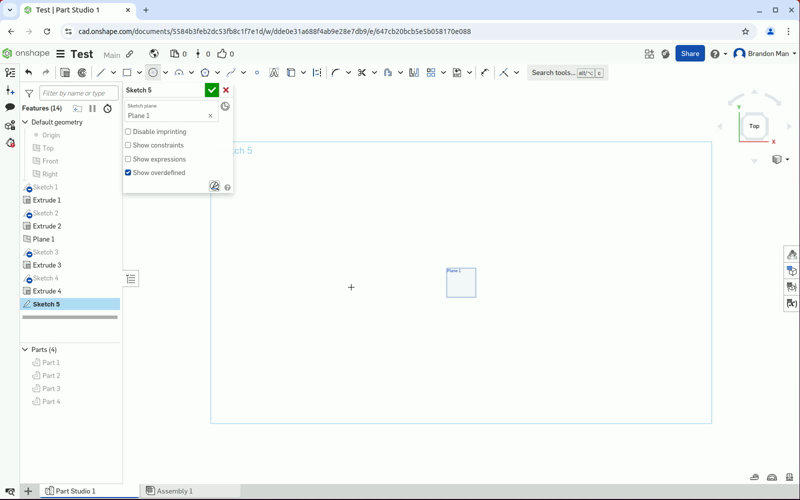
key_up(shift)
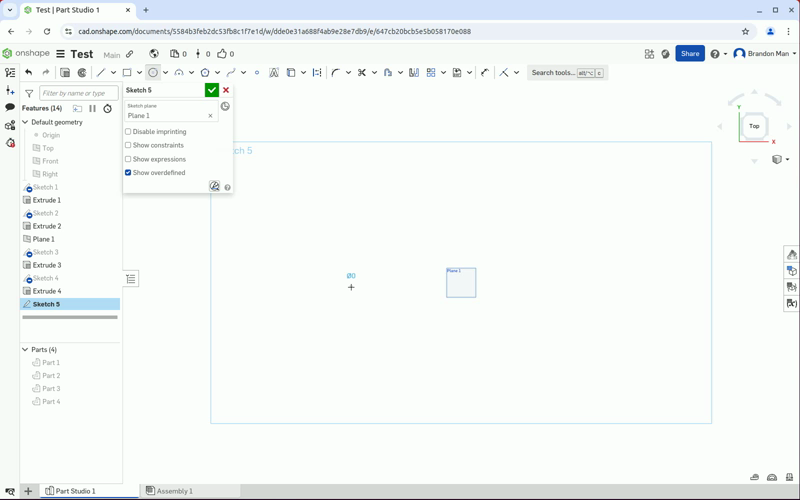
mouse_move(353, 286)
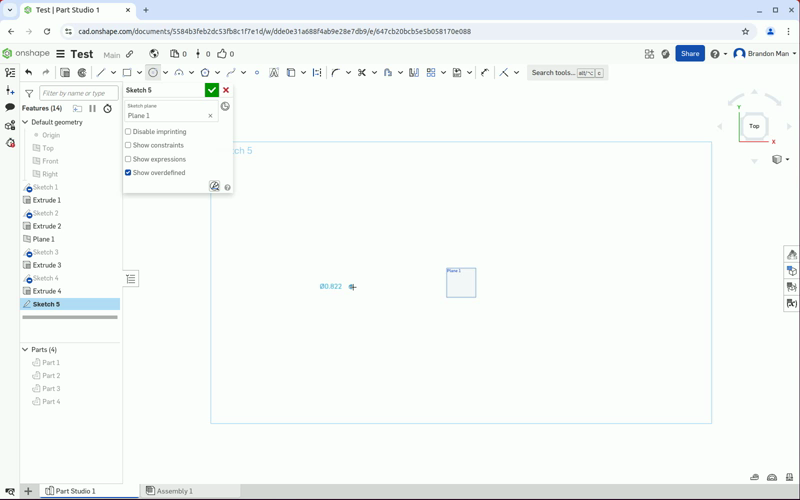
scroll(6)
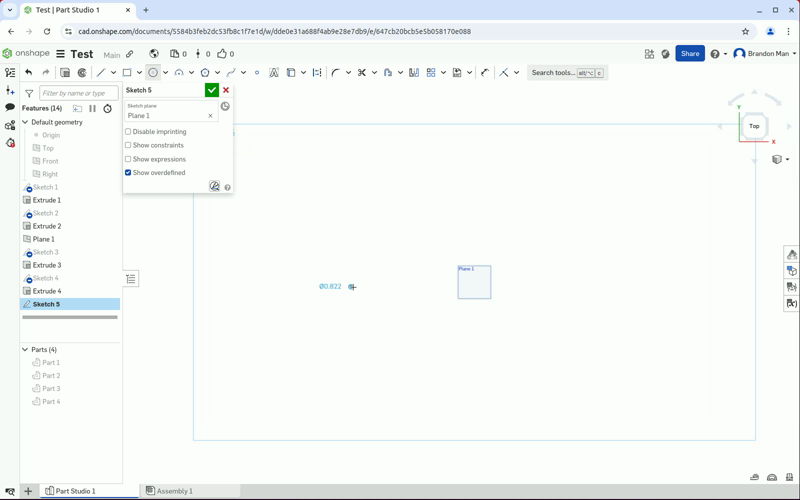
scroll(6)
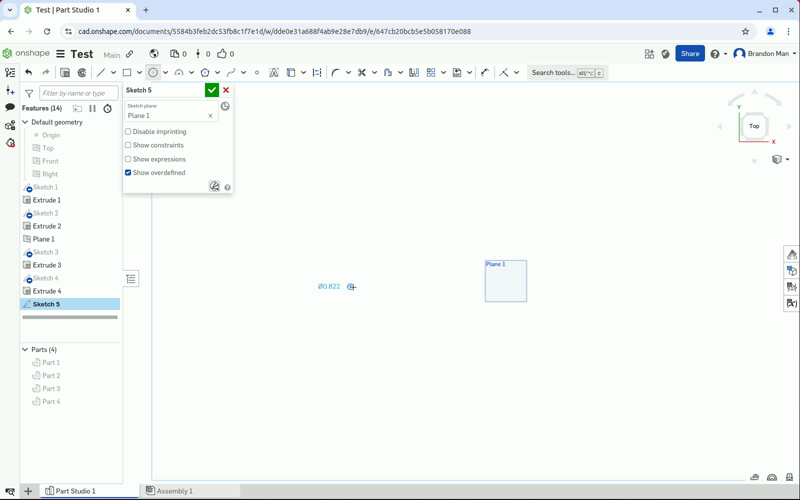
scroll(6)
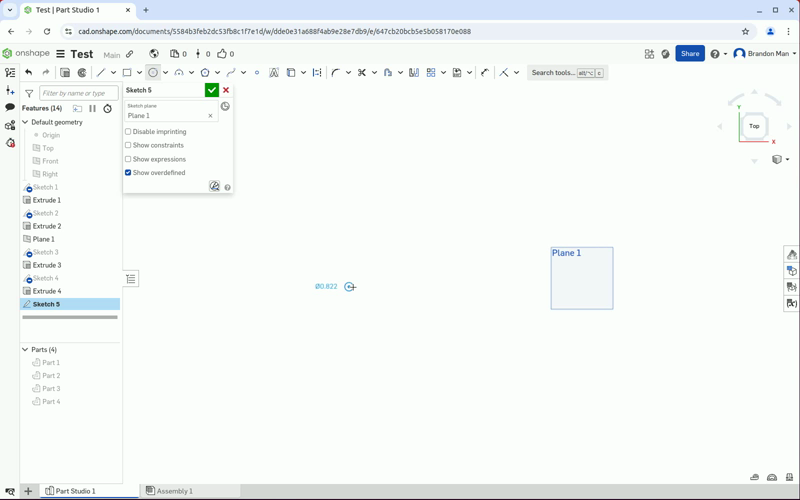
scroll(6)
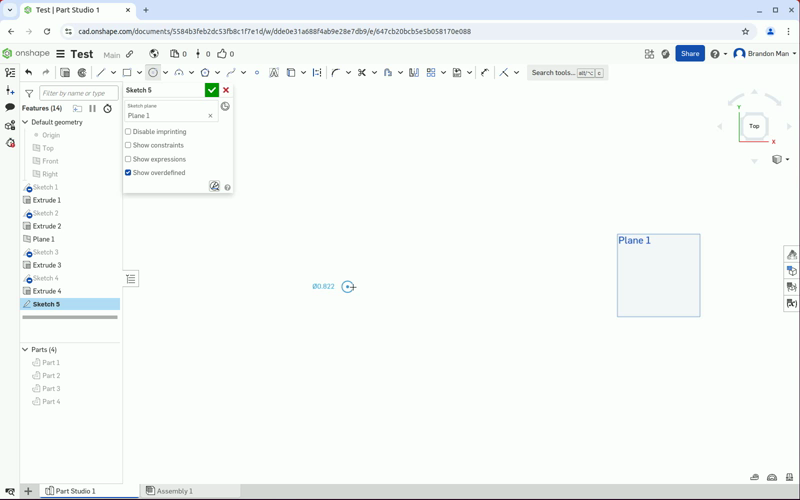
scroll(6)
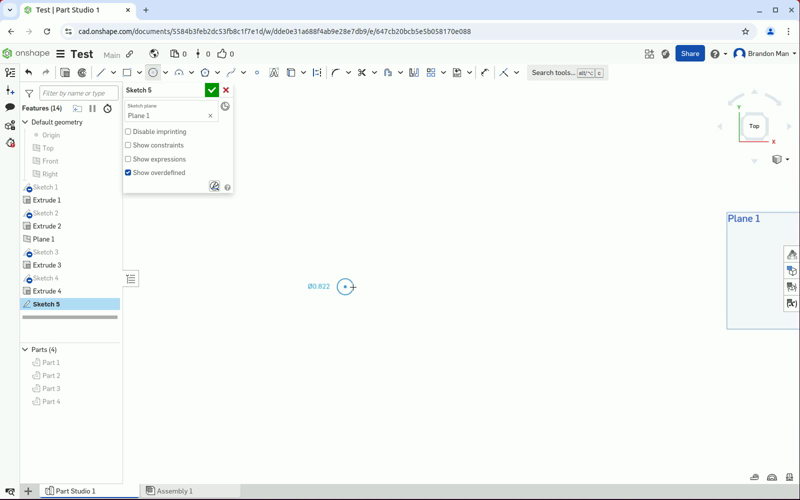
scroll(6)
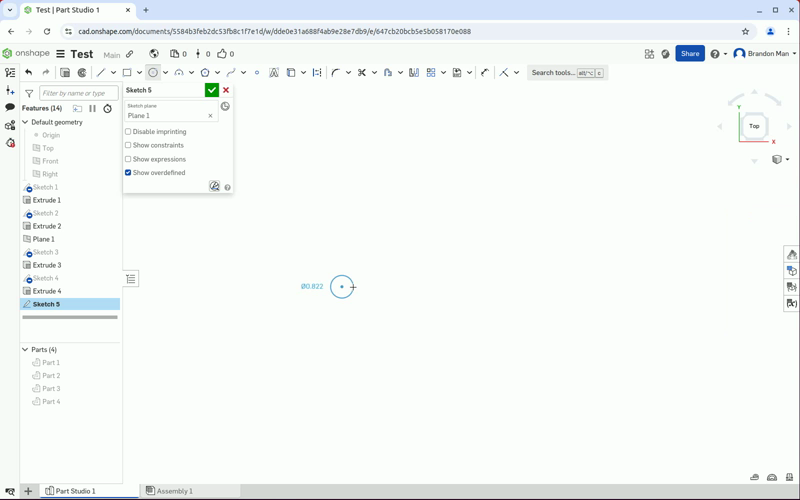
scroll(6)
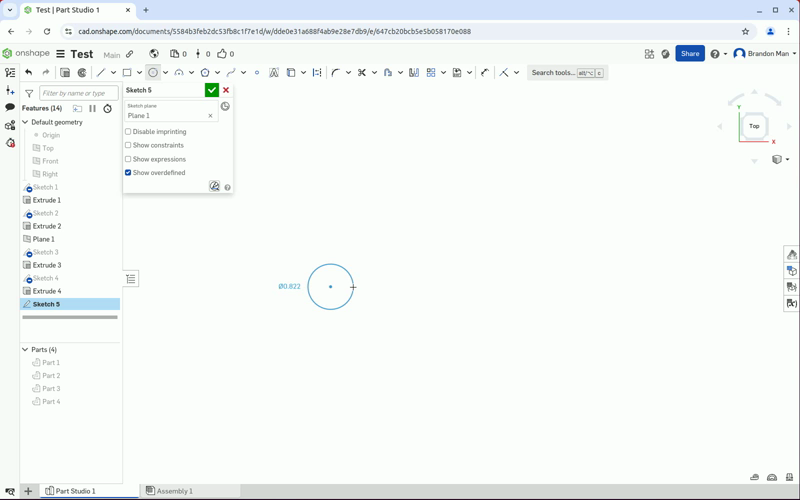
click(353, 286)
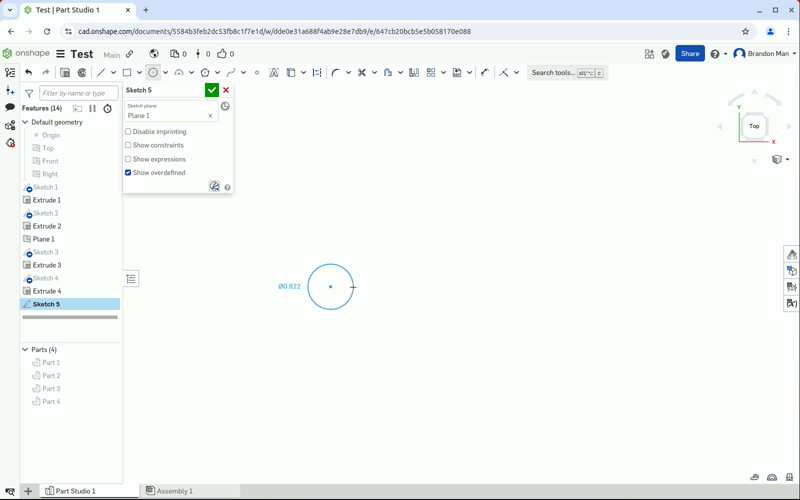
scroll(-6)
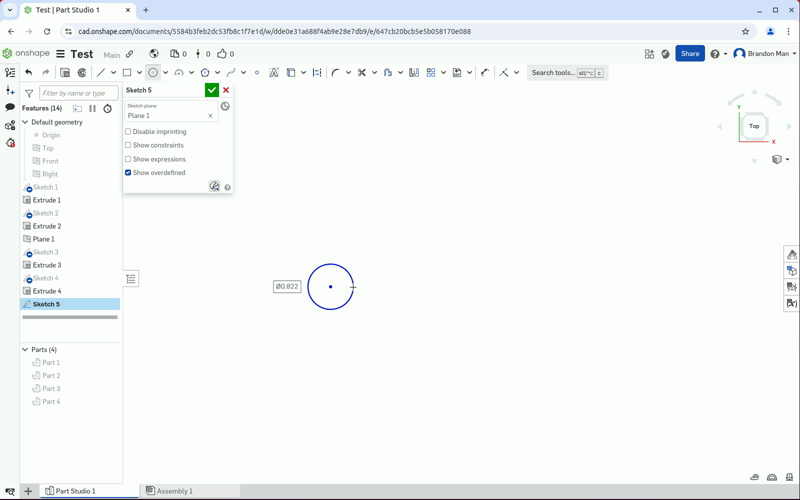
scroll(-6)
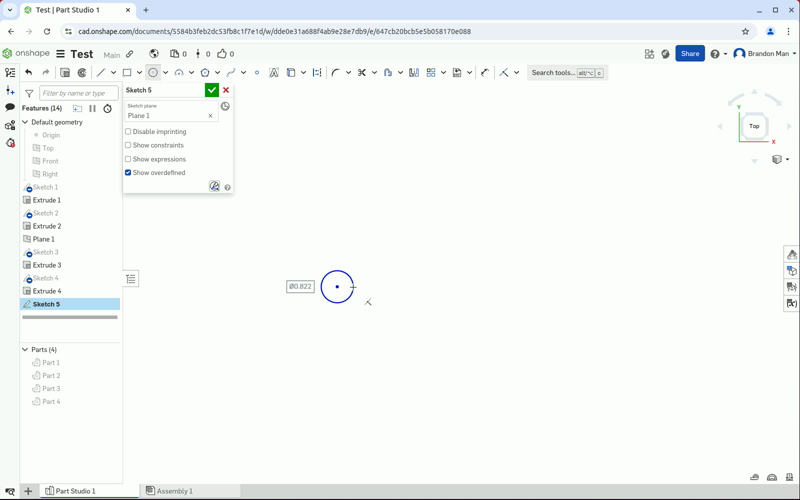
scroll(-6)
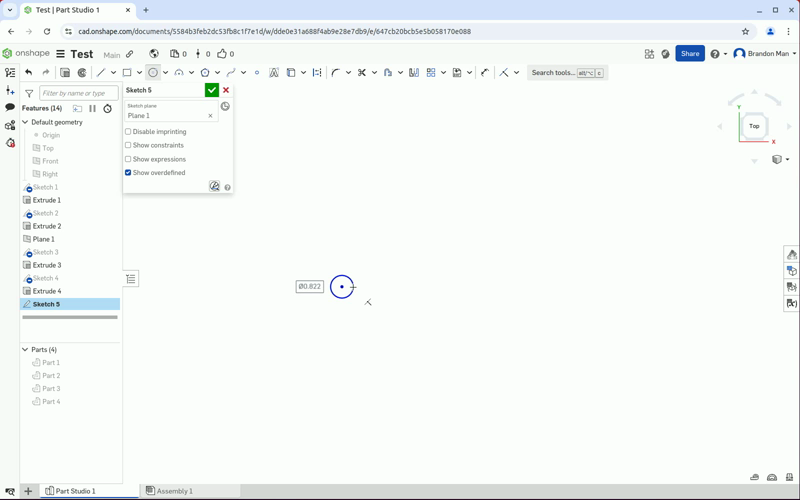
scroll(-6)
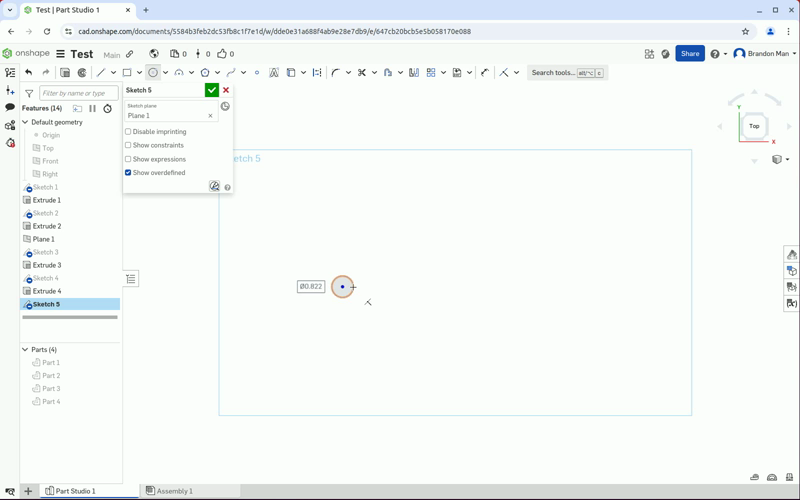
scroll(-6)
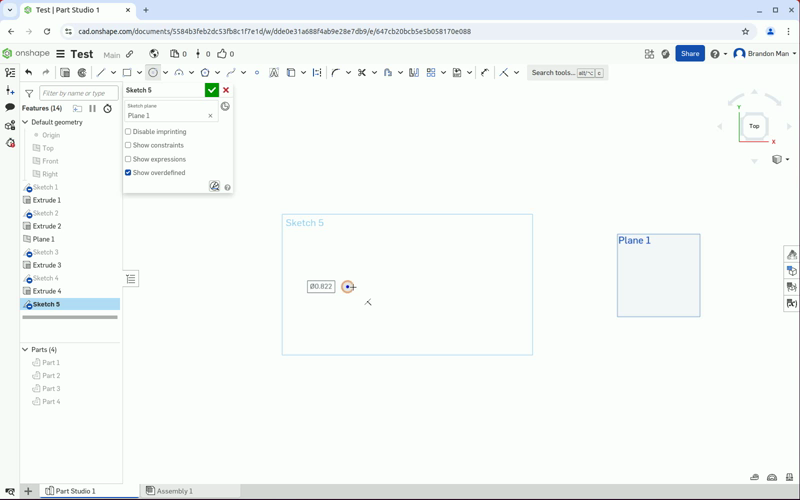
scroll(-6)
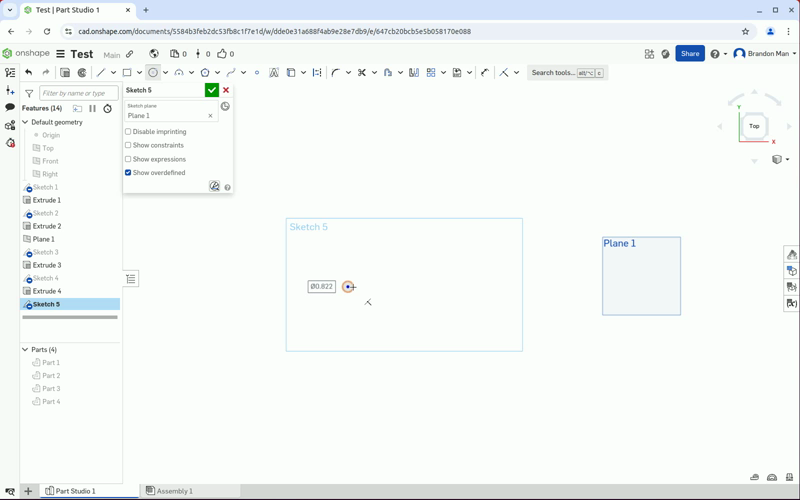
scroll(-6)
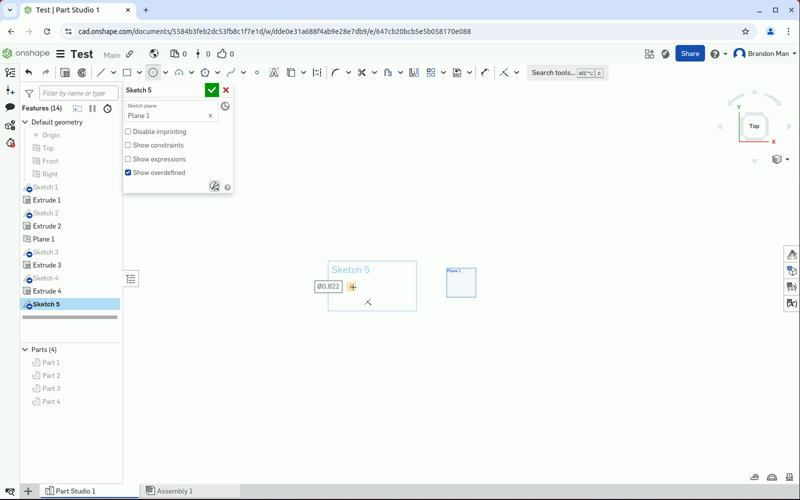
key(esc)
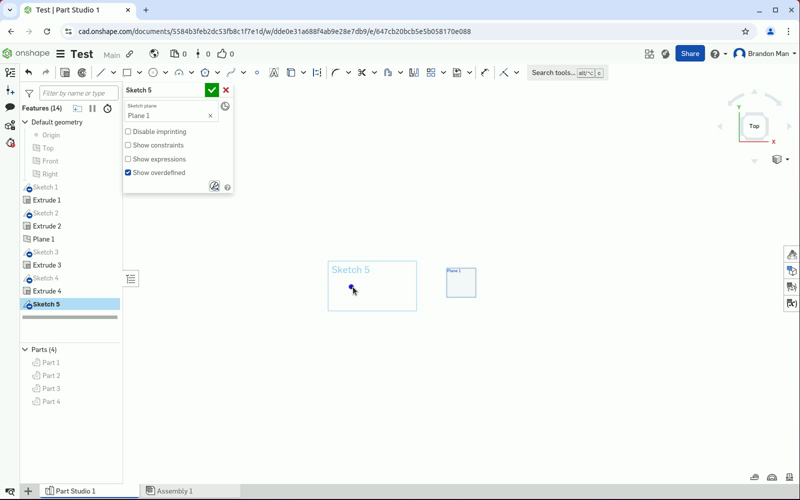
mouse_move(350, 285)
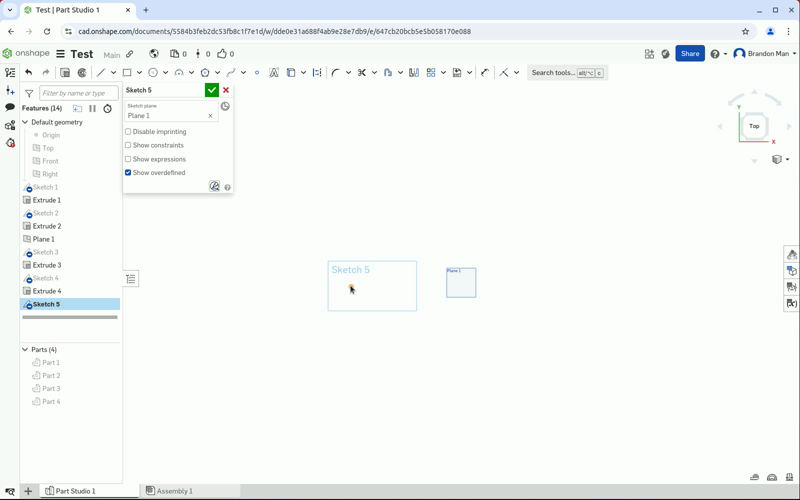
scroll(6)
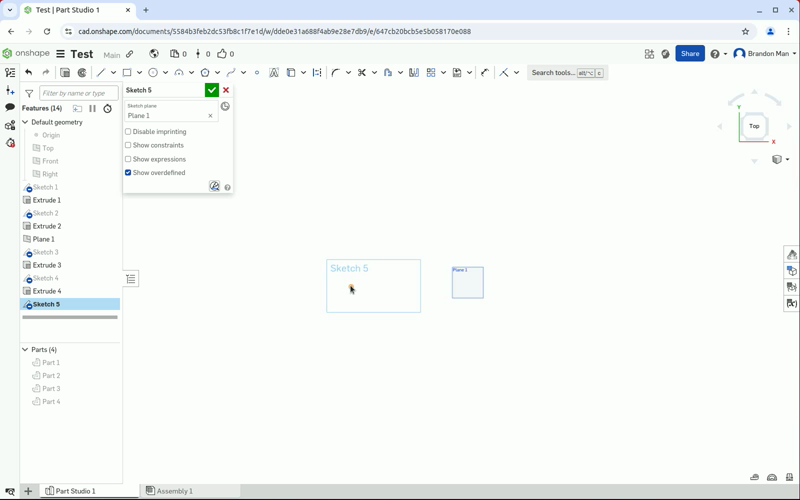
scroll(6)
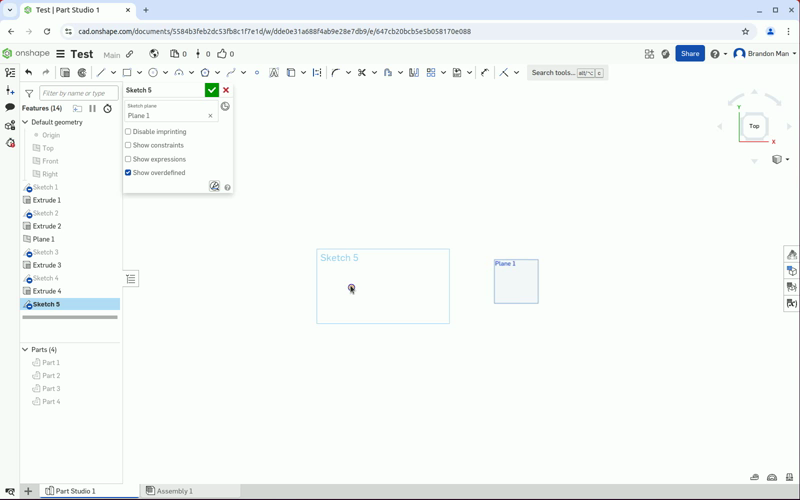
scroll(6)
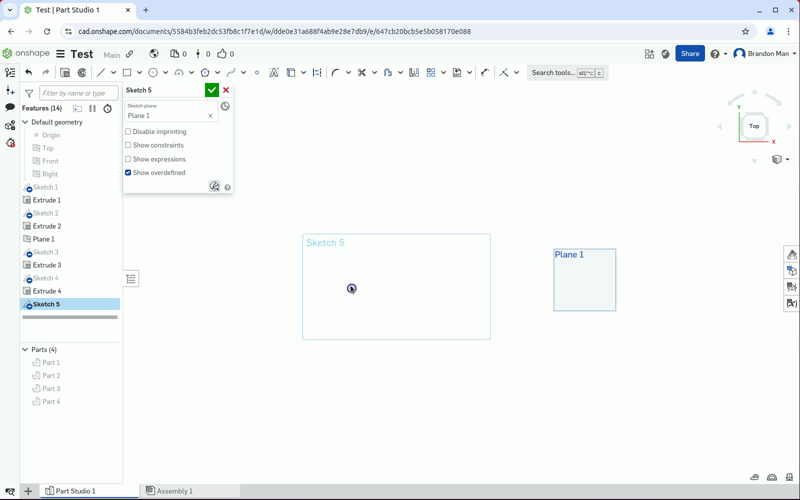
scroll(6)
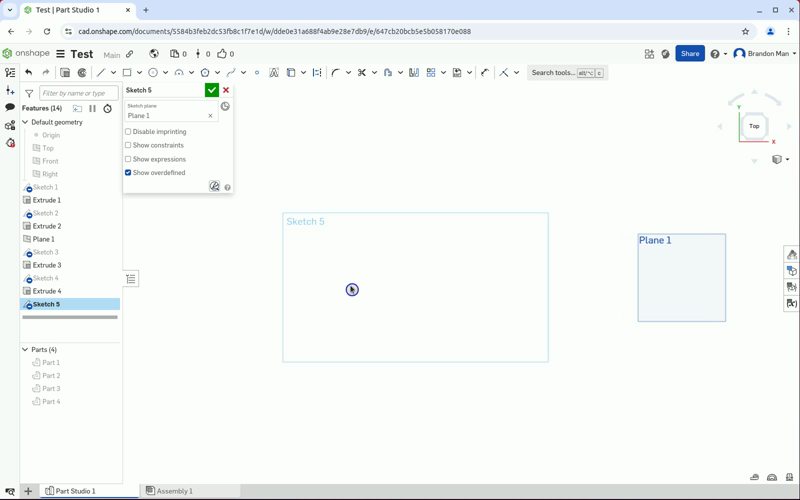
scroll(6)
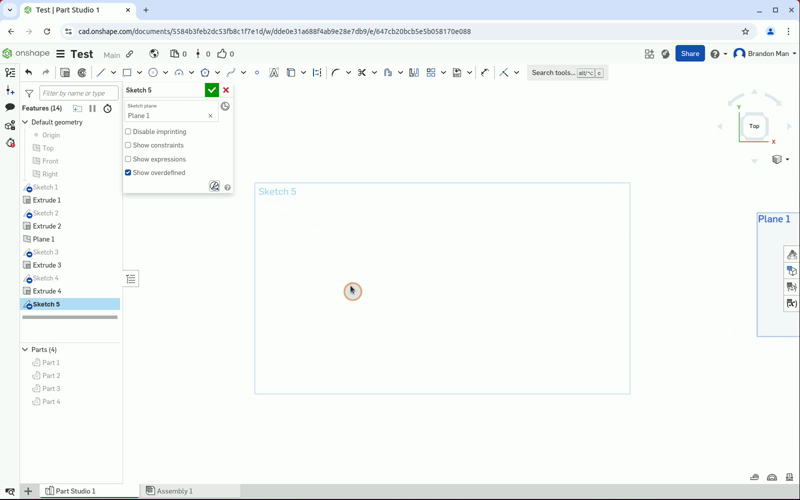
scroll(6)
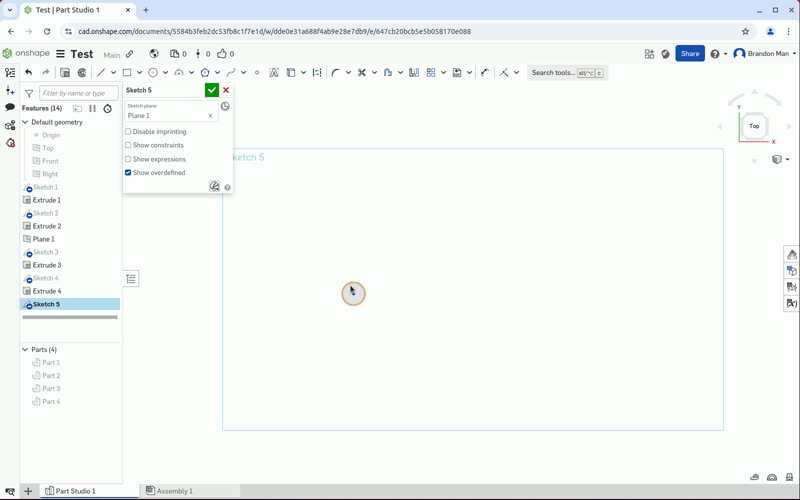
scroll(6)
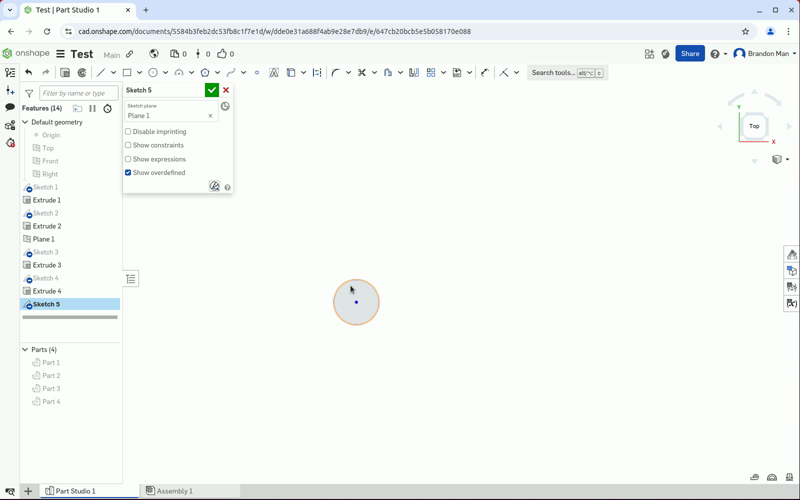
click(350, 285)
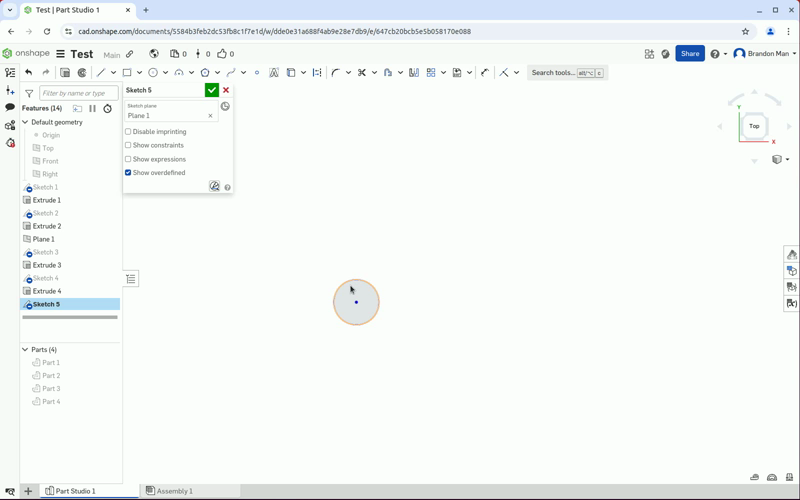
scroll(-6)
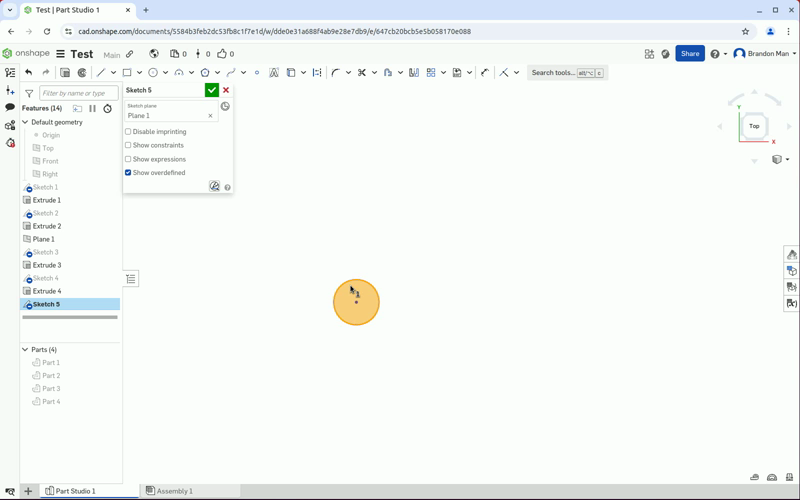
scroll(-6)
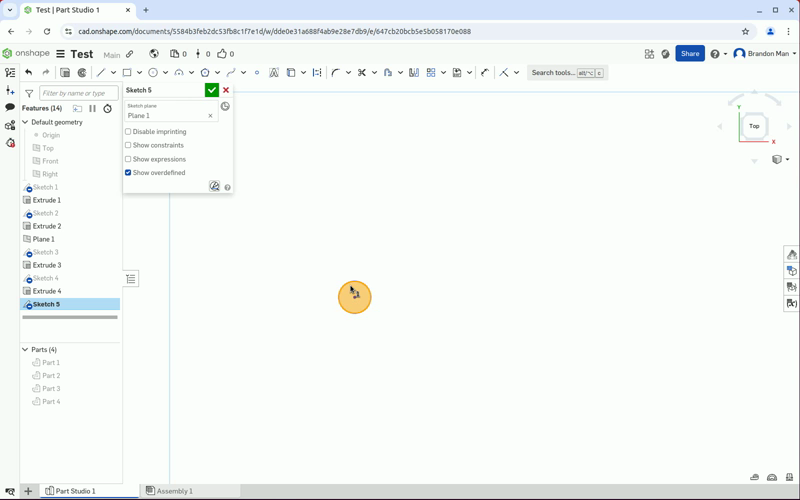
scroll(-6)
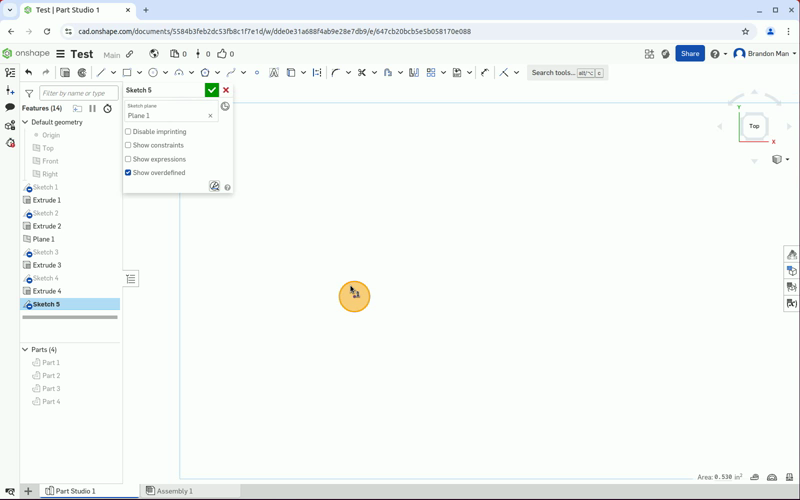
scroll(-6)
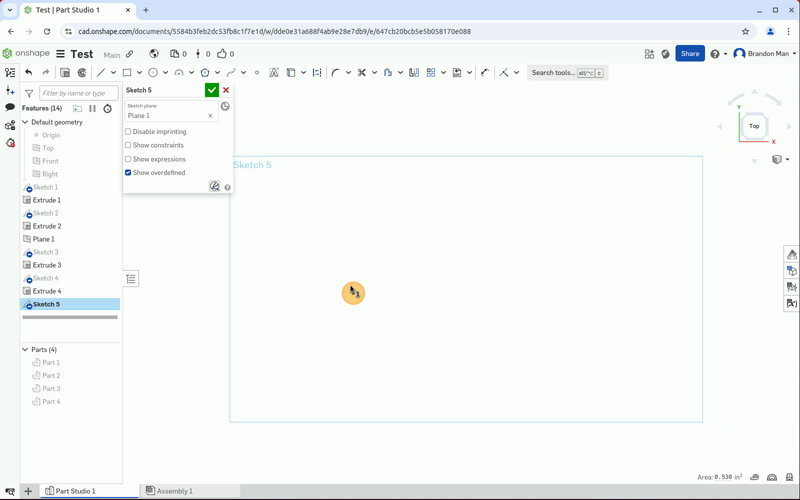
scroll(-6)
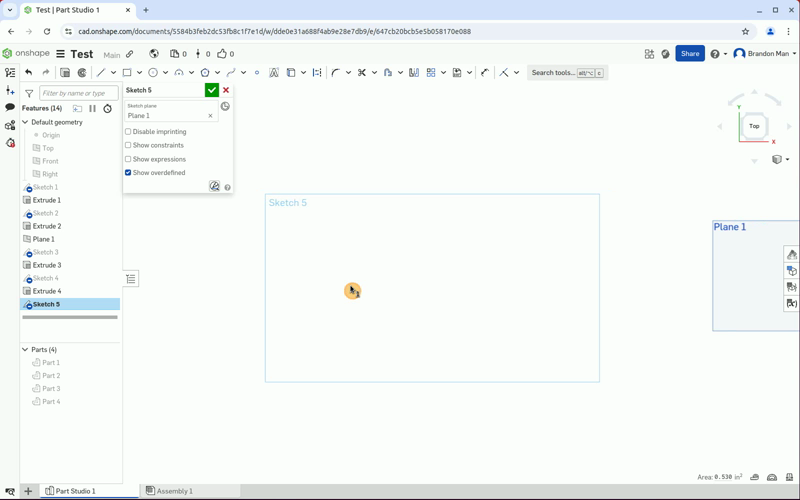
scroll(-6)
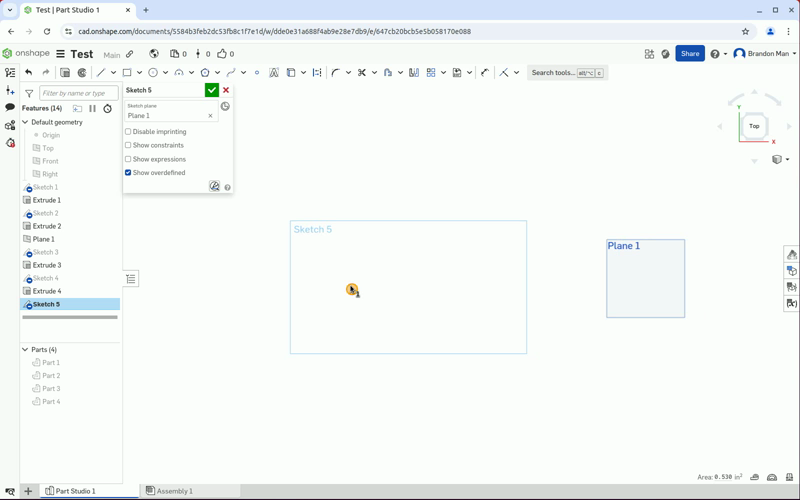
scroll(-6)
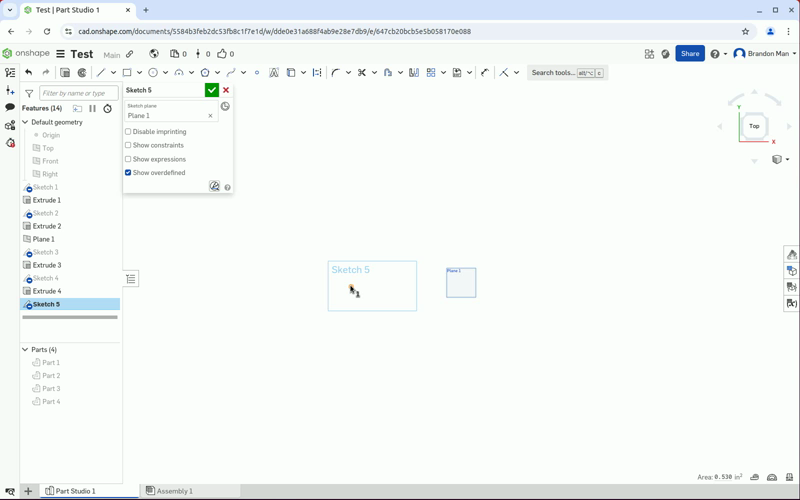
mouse_move(73, 352)
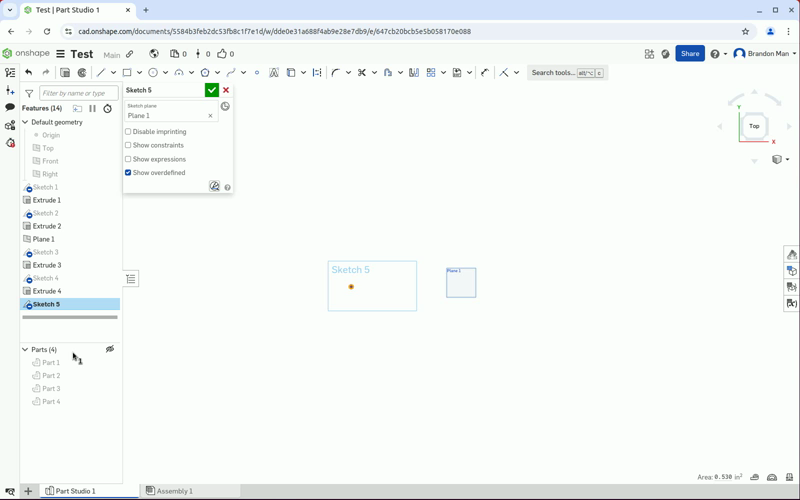
key(shift+y)
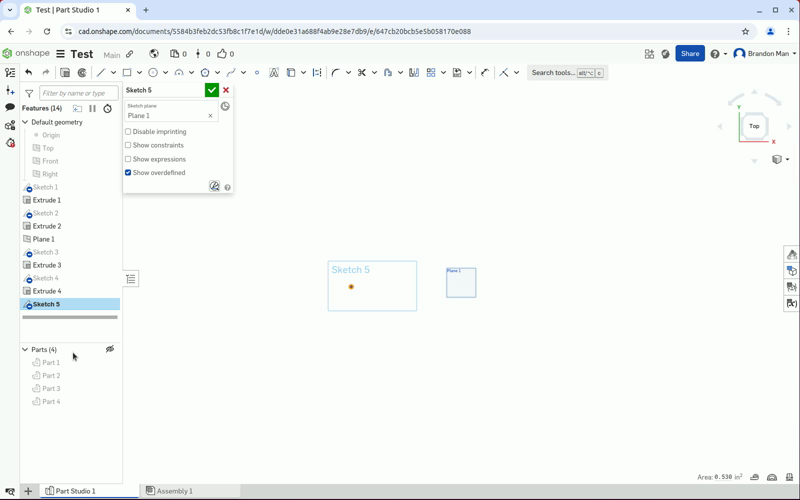
key(shift+e)
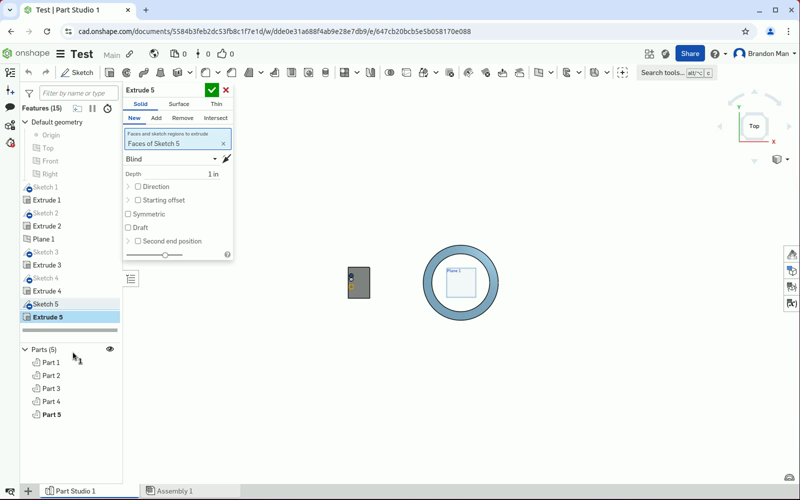
mouse_move(143, 106)
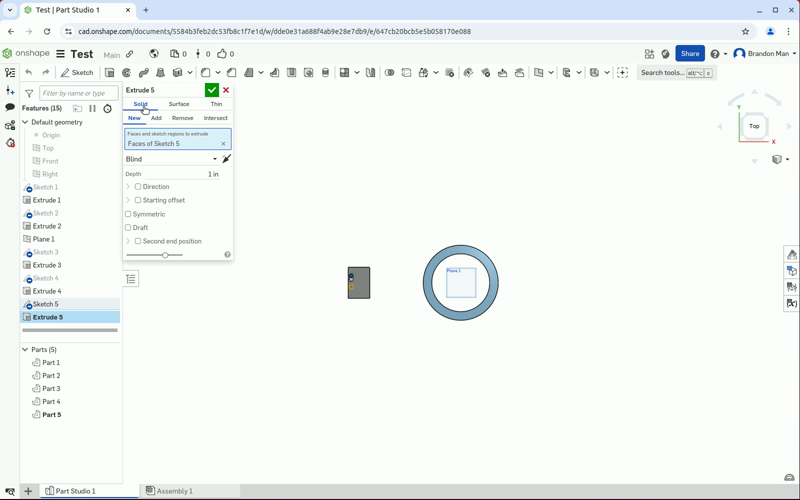
click(143, 106)
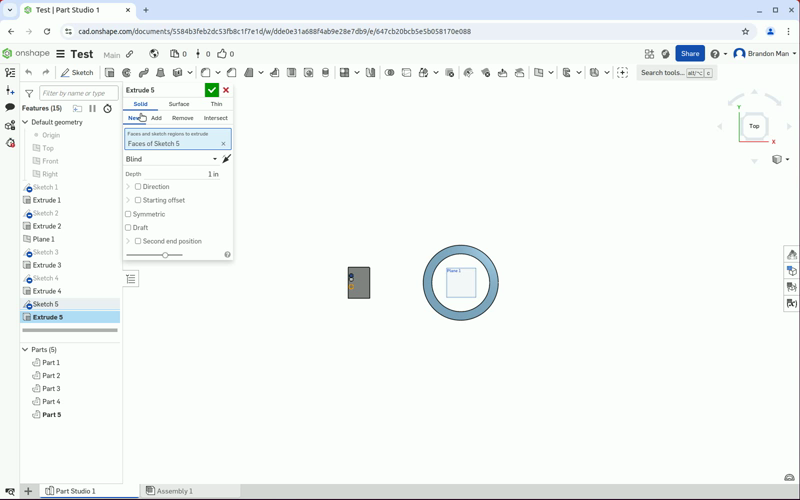
mouse_move(137, 120)
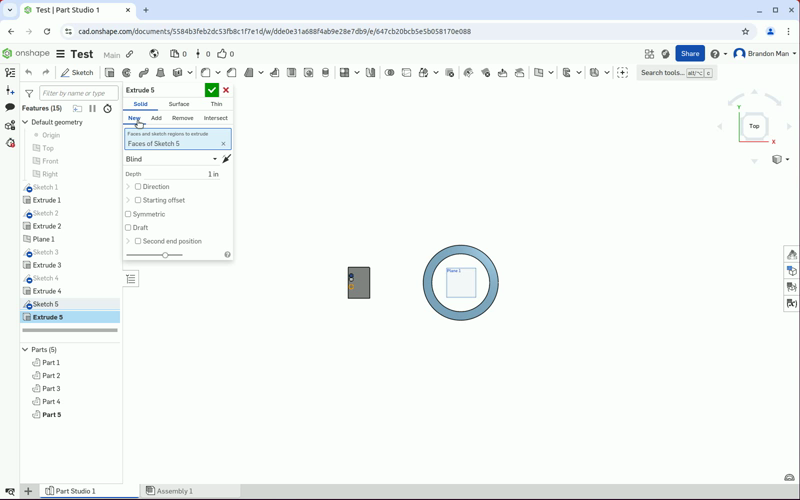
click(137, 120)
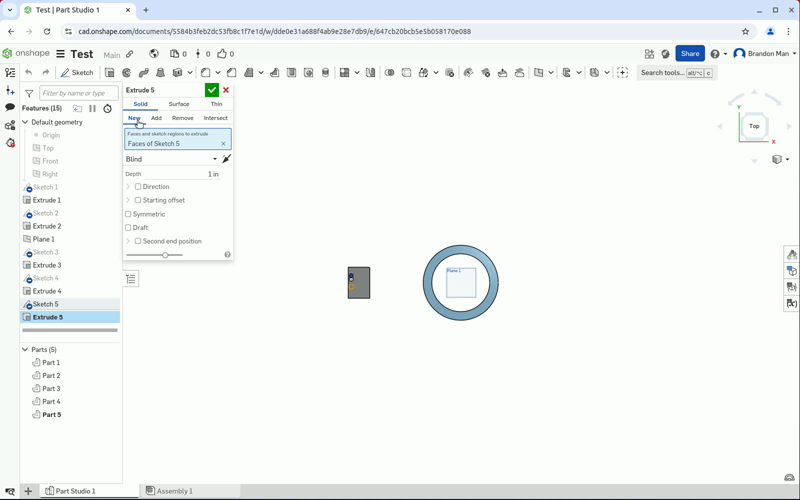
key(tab, 4)
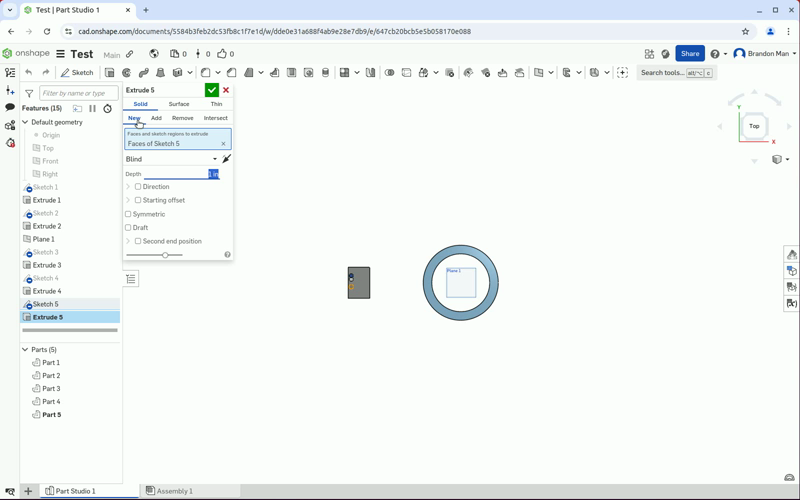
text(0.241)
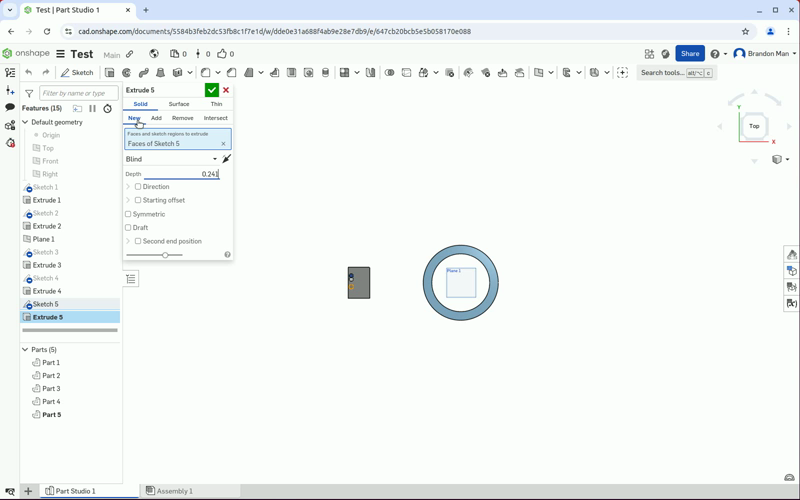
key(enter)
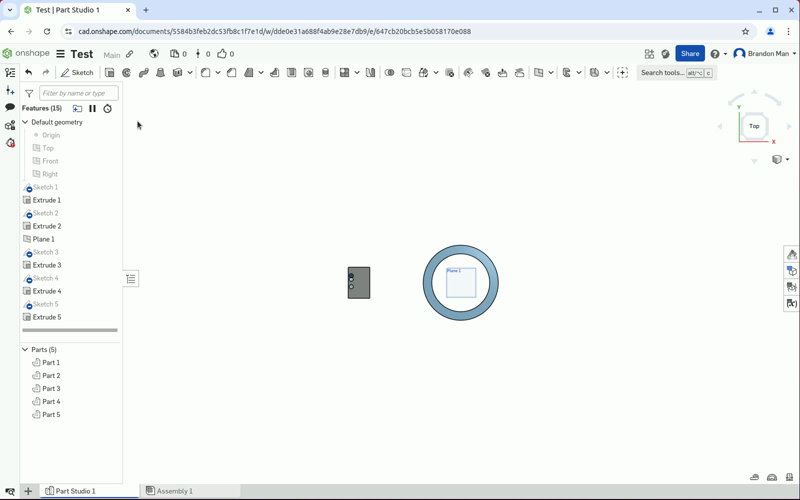
key(shift+h)
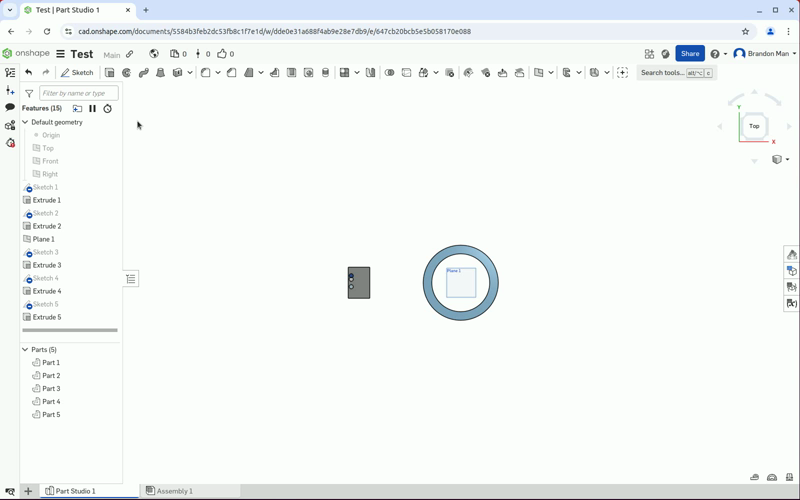
key(shift+h)
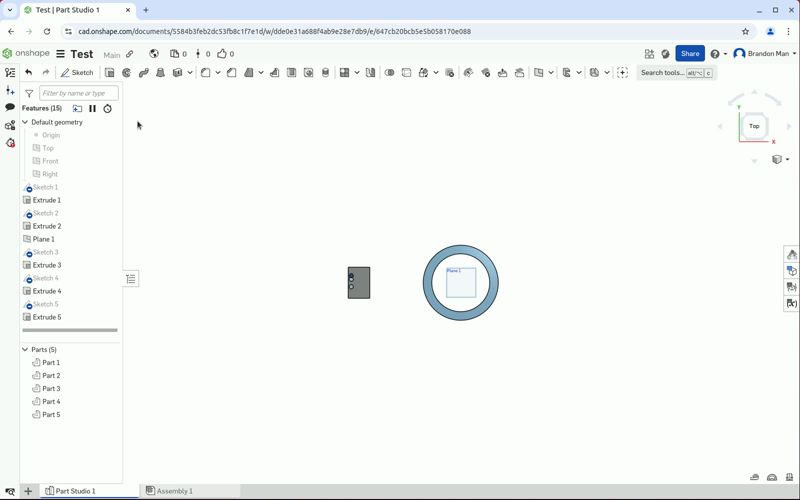
mouse_move(73, 189)
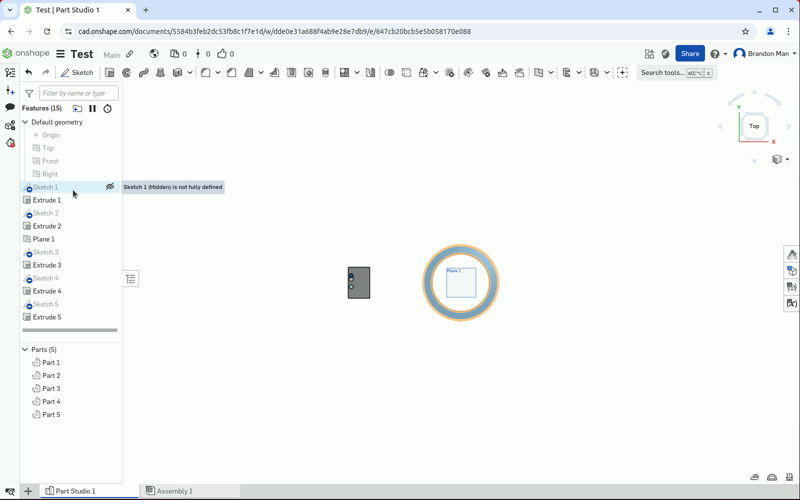
click(73, 189)
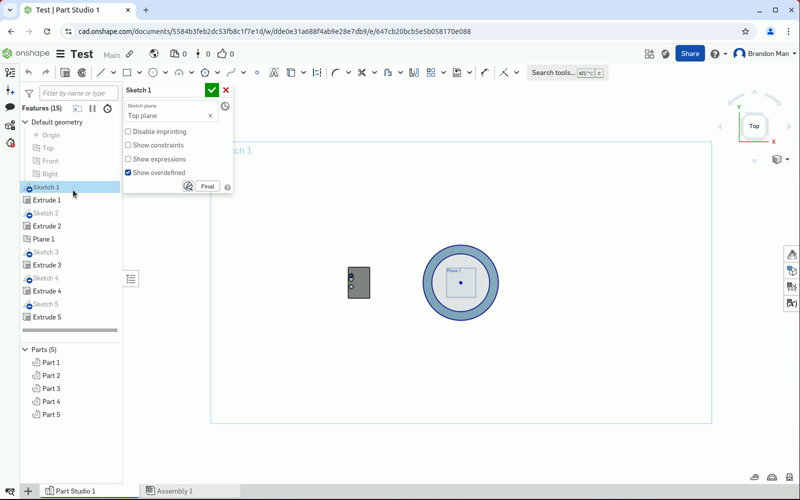
mouse_move(229, 92)
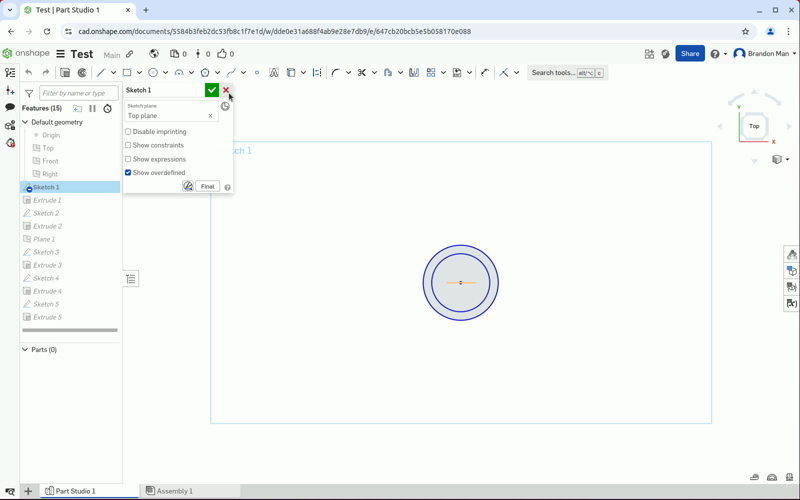
click(229, 92)
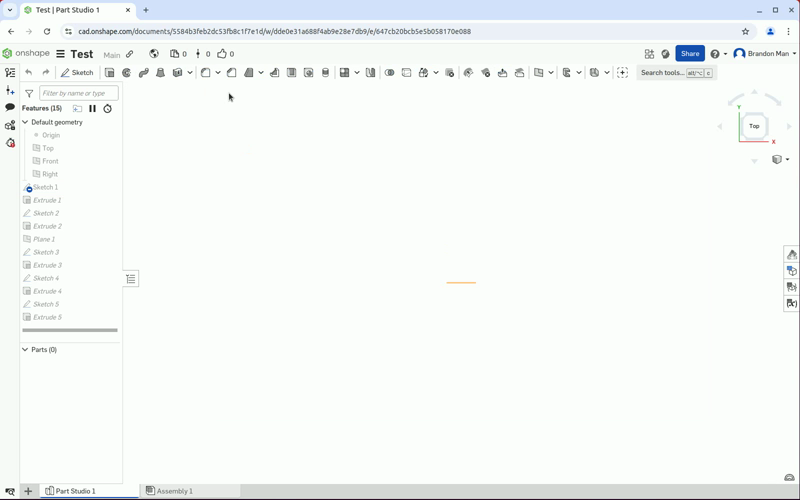
key(shift+s)
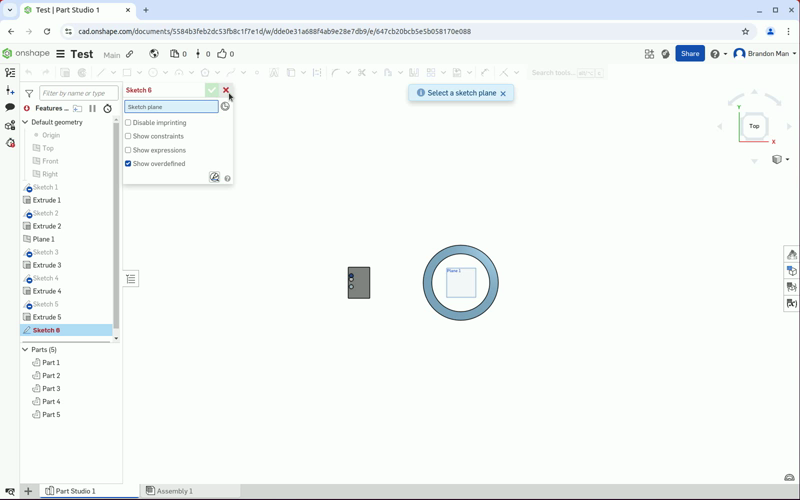
mouse_move(69, 241)
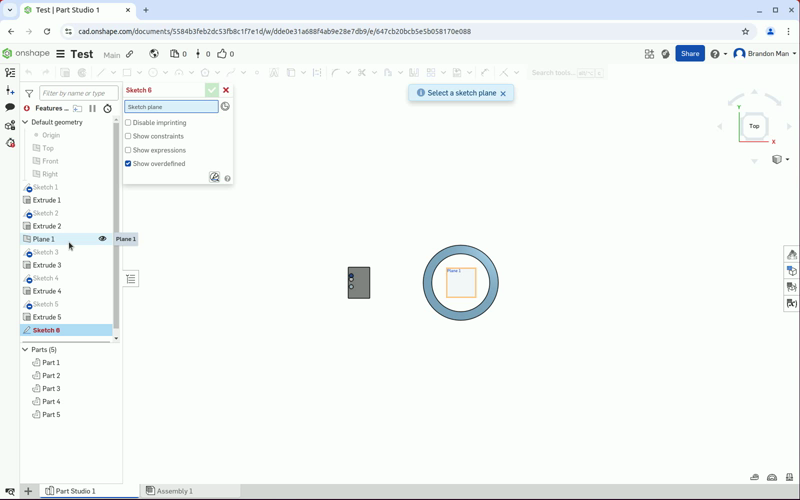
click(69, 241)
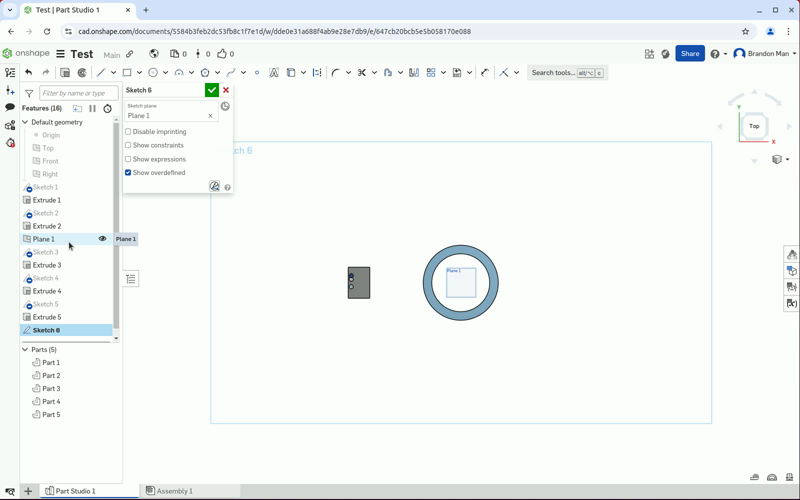
mouse_move(73, 352)
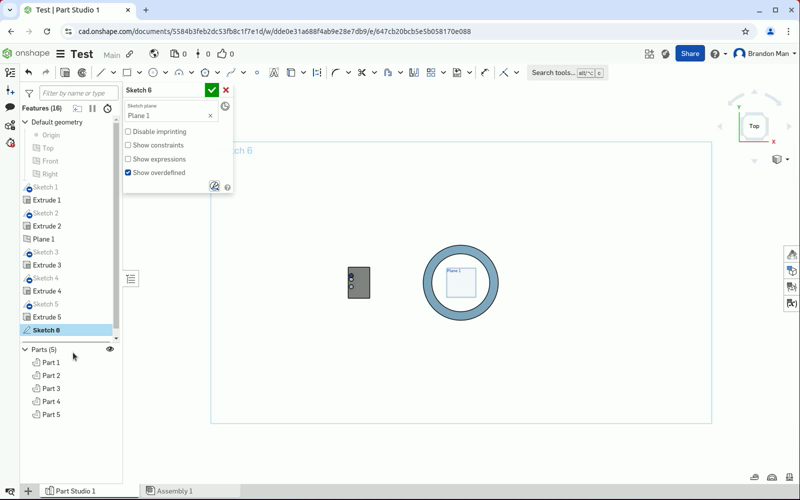
key(y)
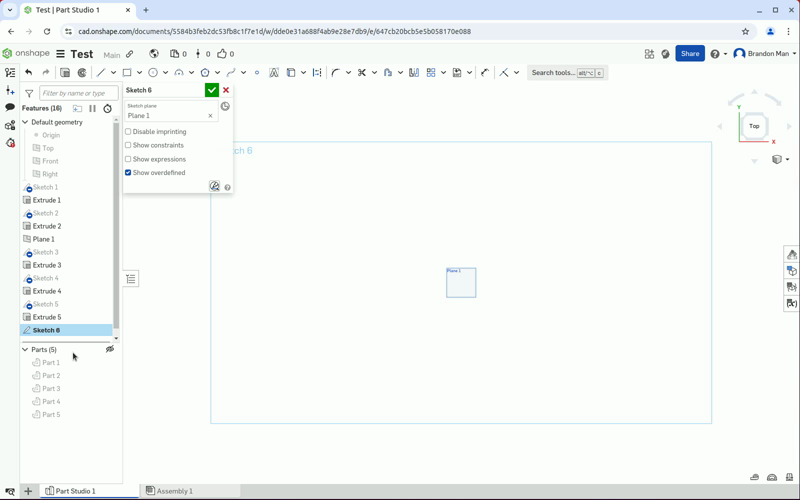
key(c)
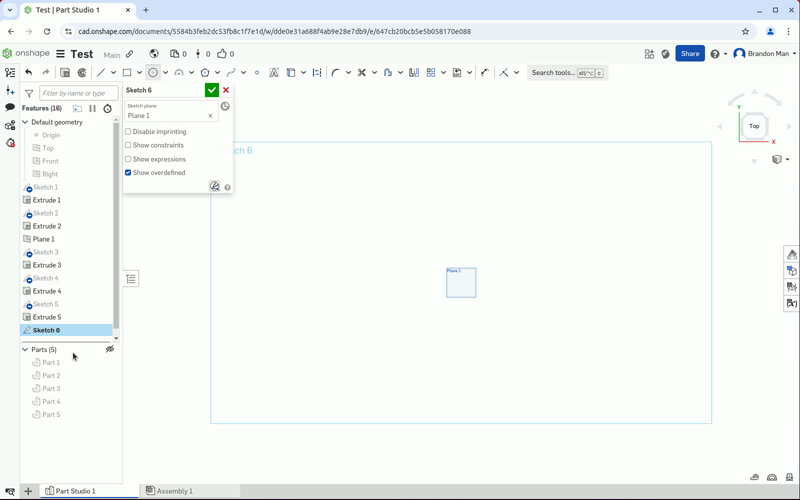
key_down(shift)
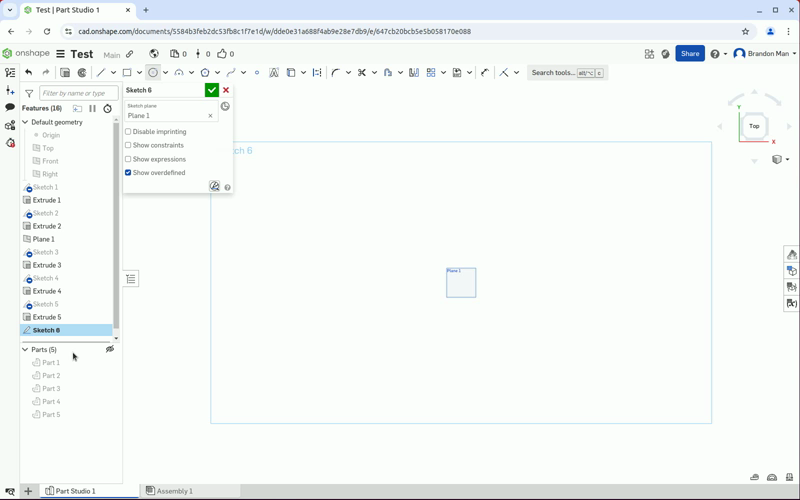
mouse_move(351, 291)
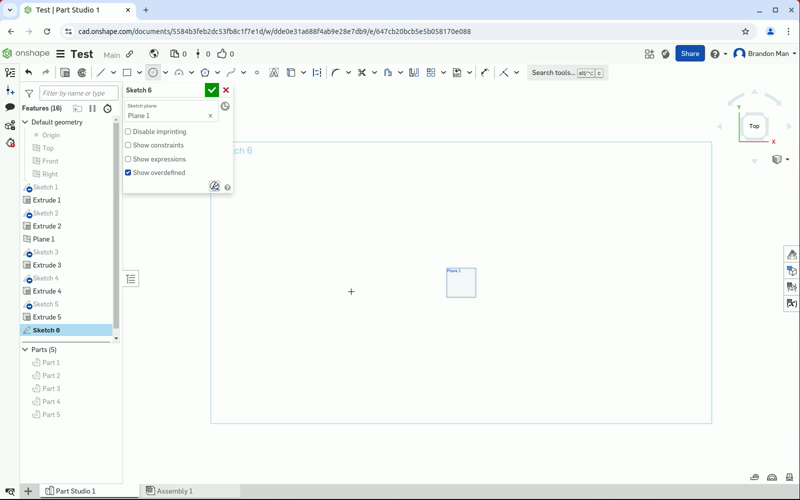
click(351, 291)
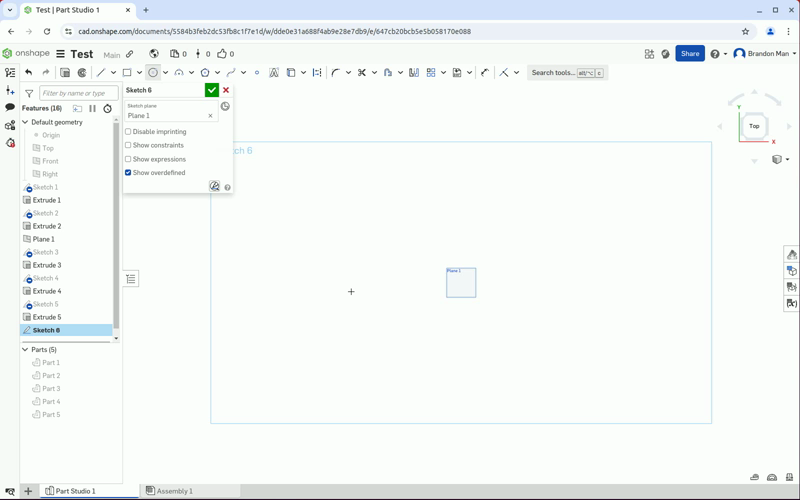
key_up(shift)
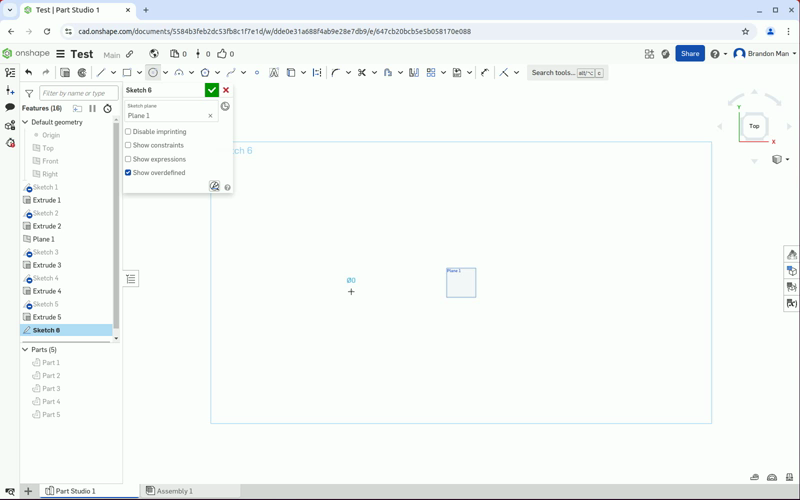
mouse_move(353, 291)
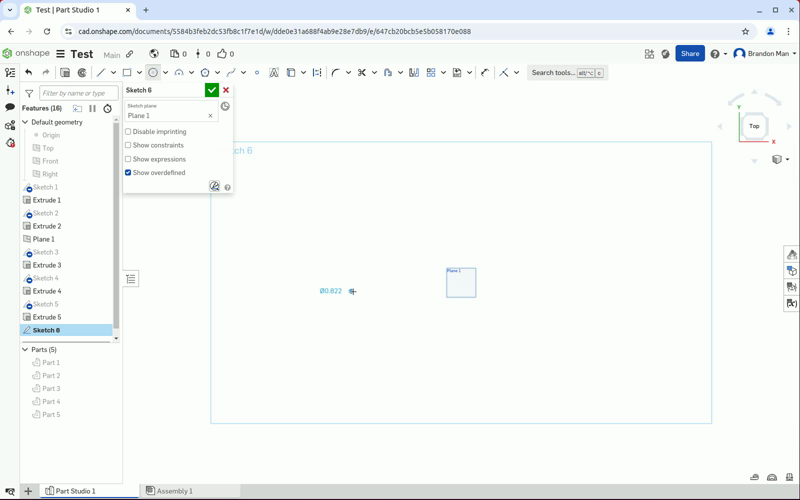
scroll(6)
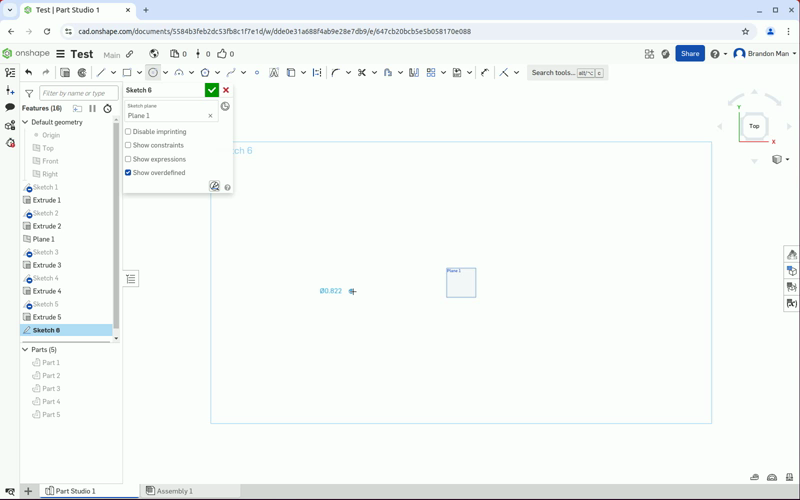
scroll(6)
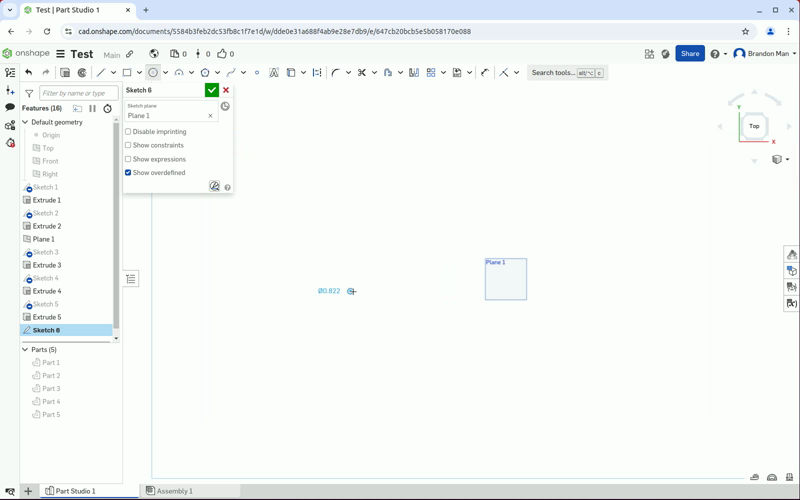
scroll(6)
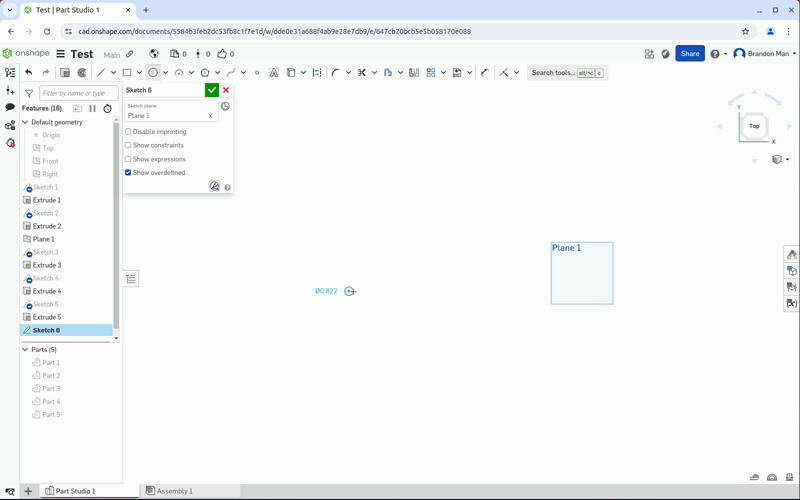
scroll(6)
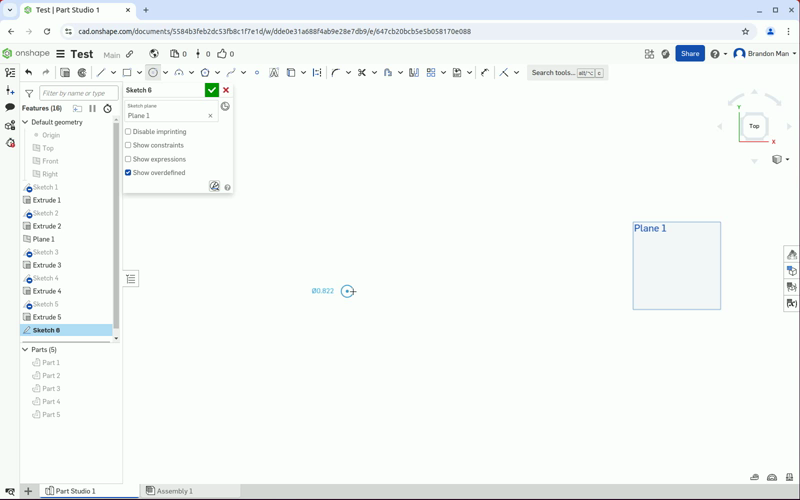
scroll(6)
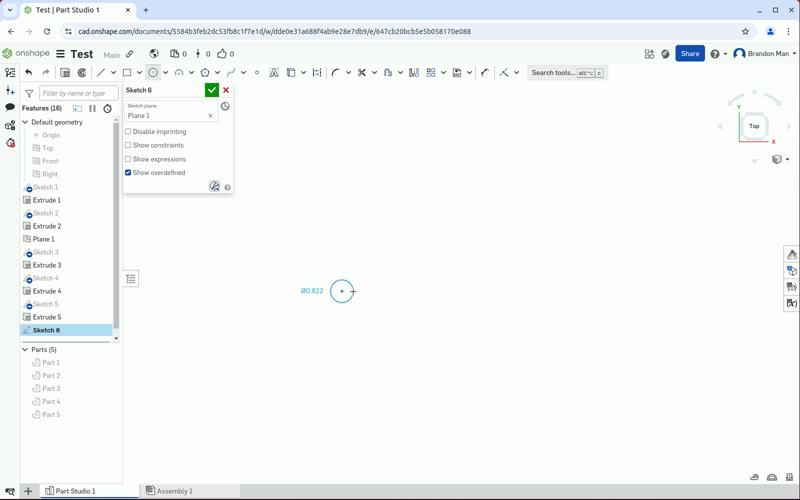
scroll(6)
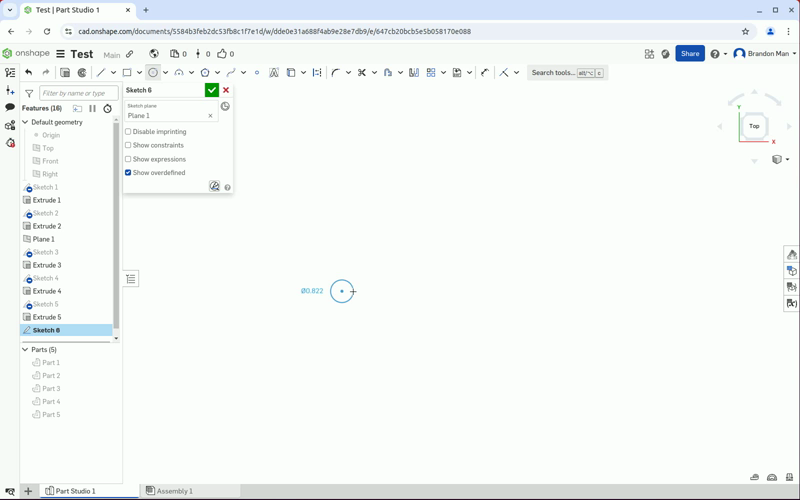
scroll(6)
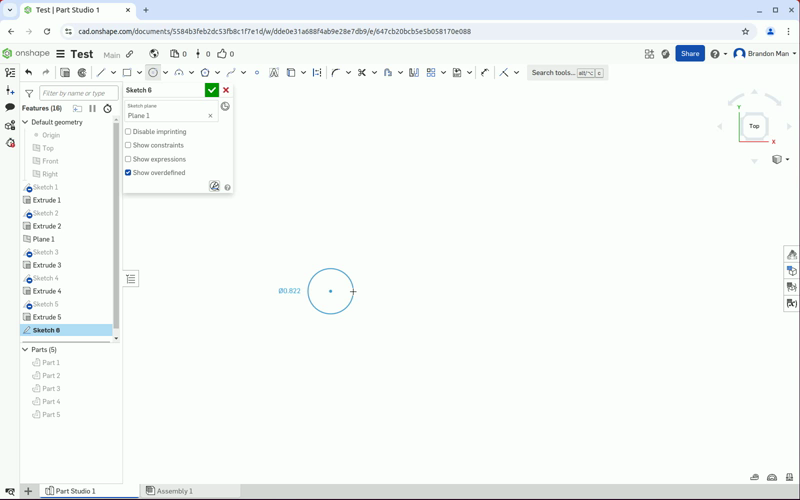
click(353, 291)
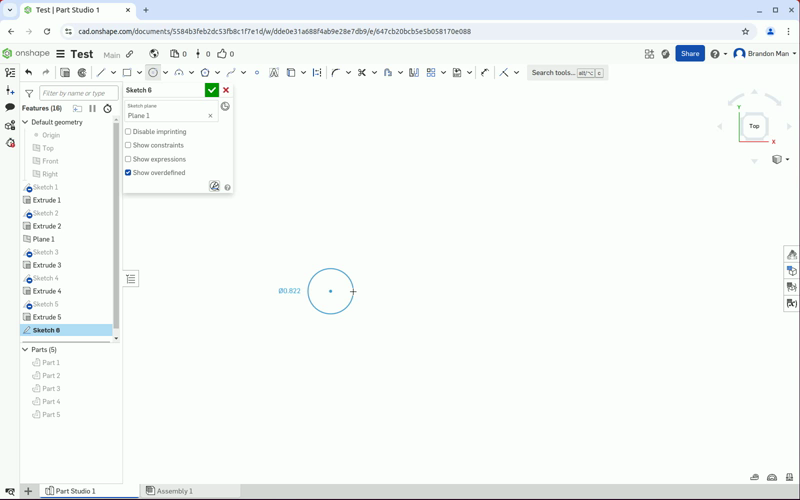
scroll(-6)
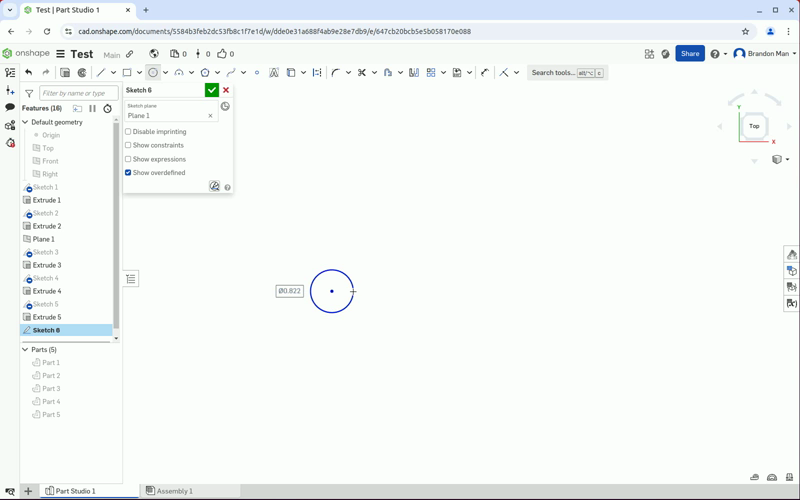
scroll(-6)
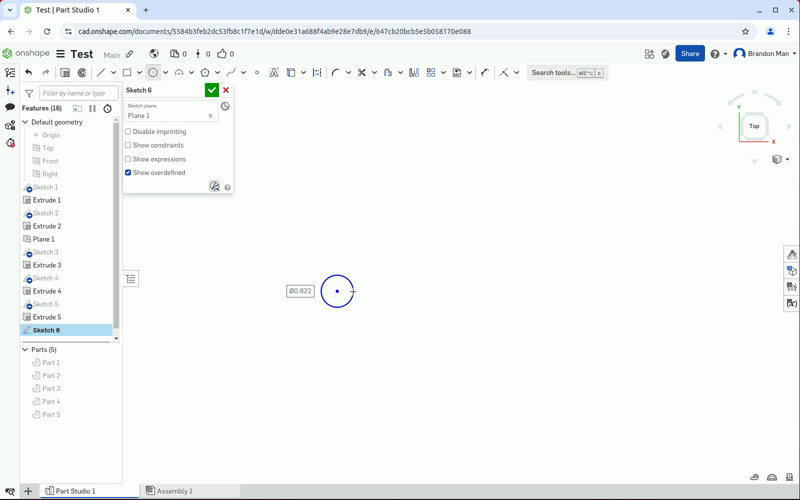
scroll(-6)
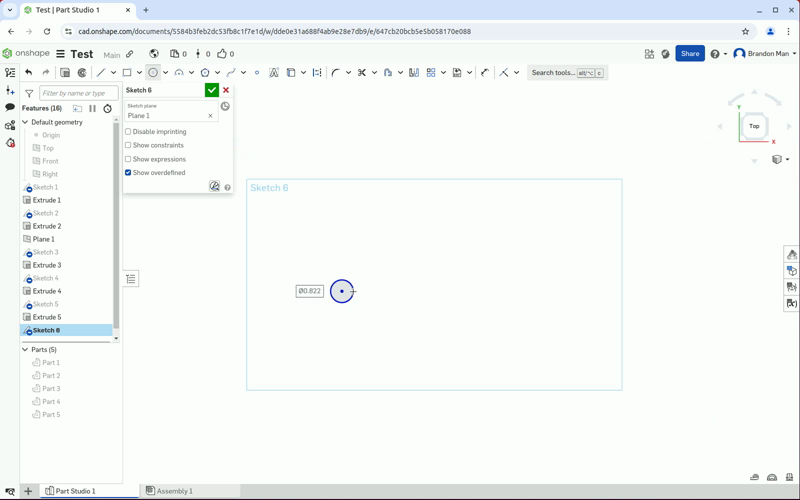
scroll(-6)
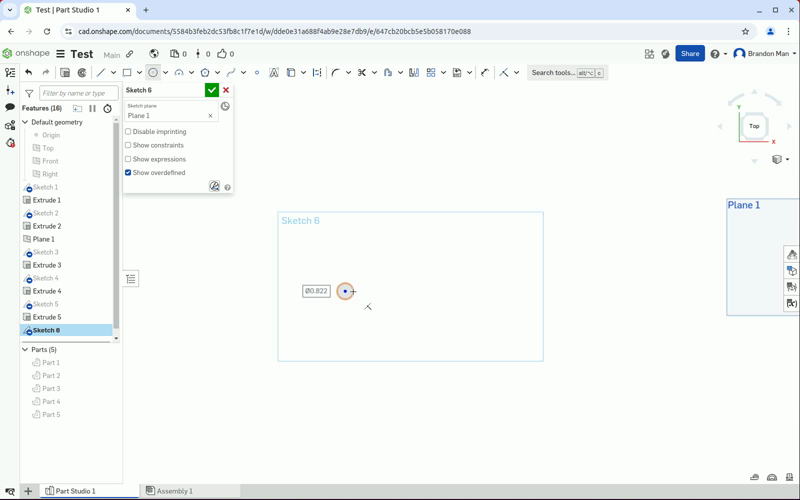
scroll(-6)
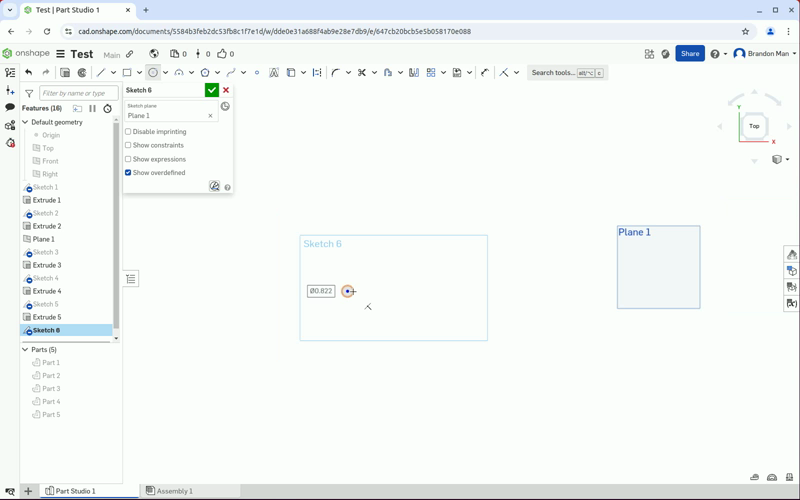
scroll(-6)
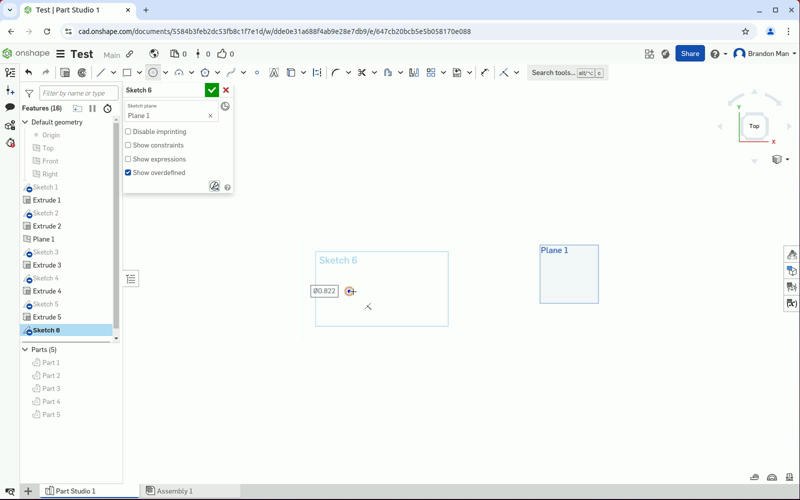
scroll(-6)
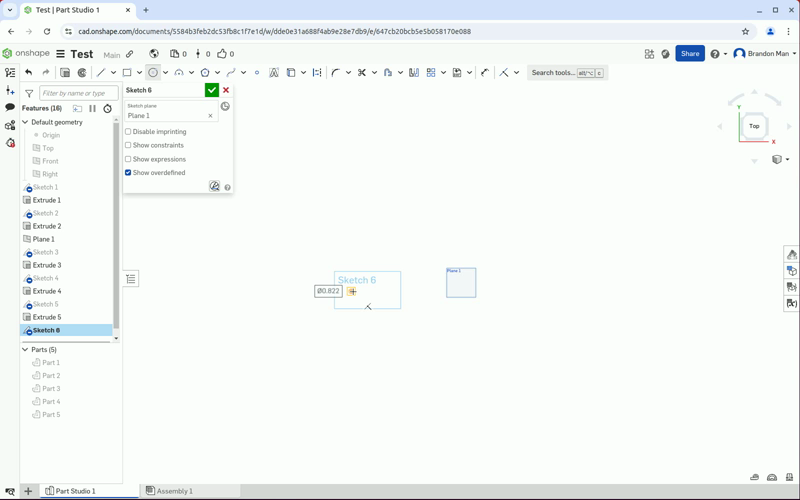
key(esc)
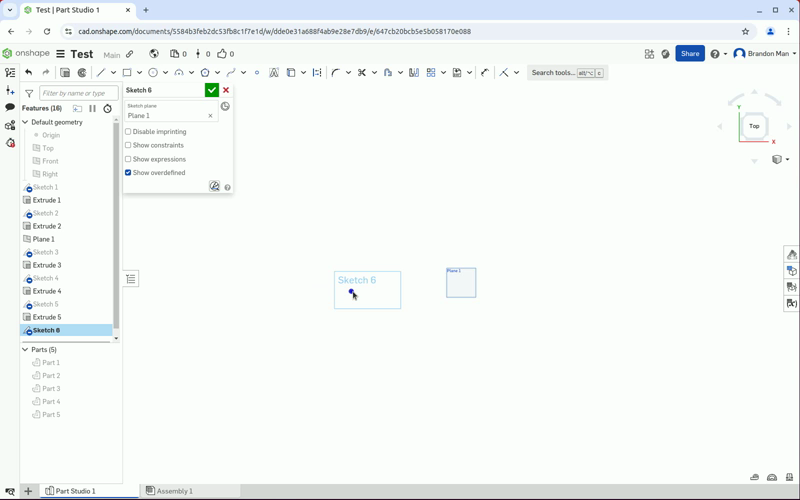
mouse_move(351, 290)
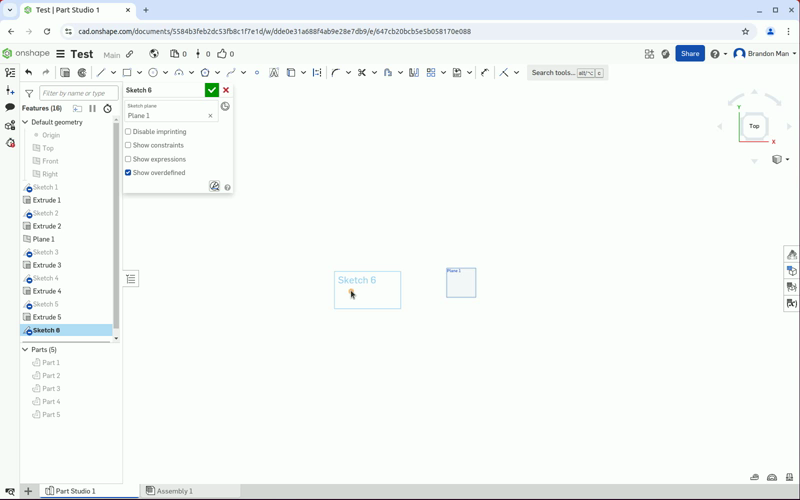
scroll(6)
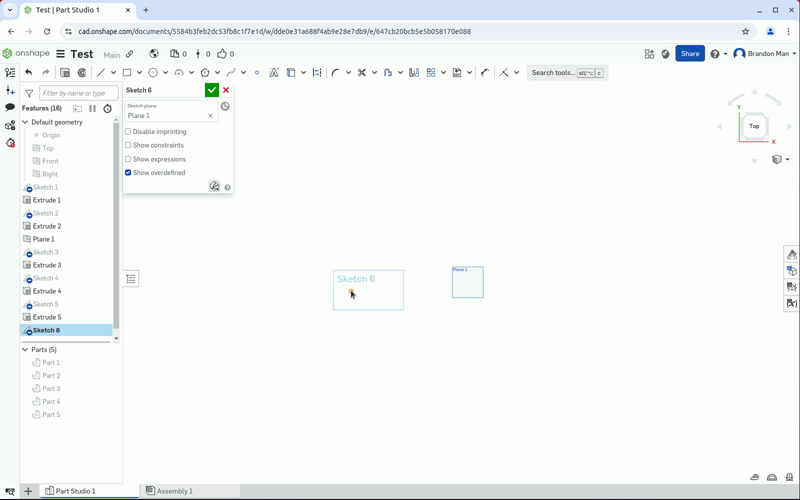
scroll(6)
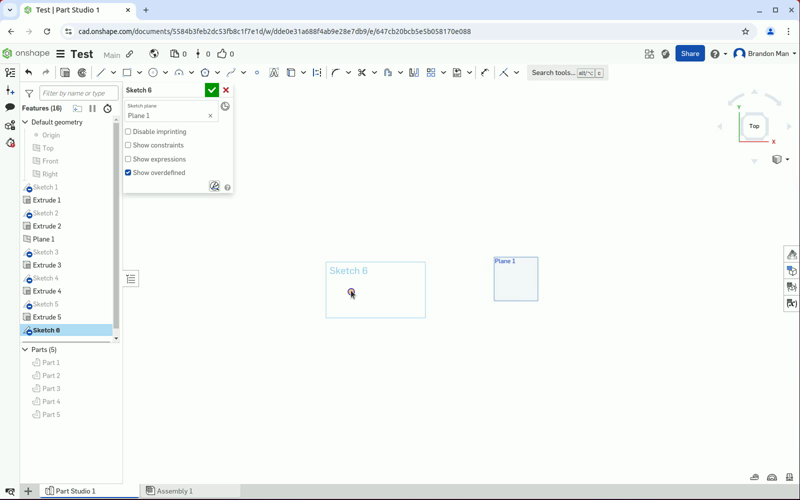
scroll(6)
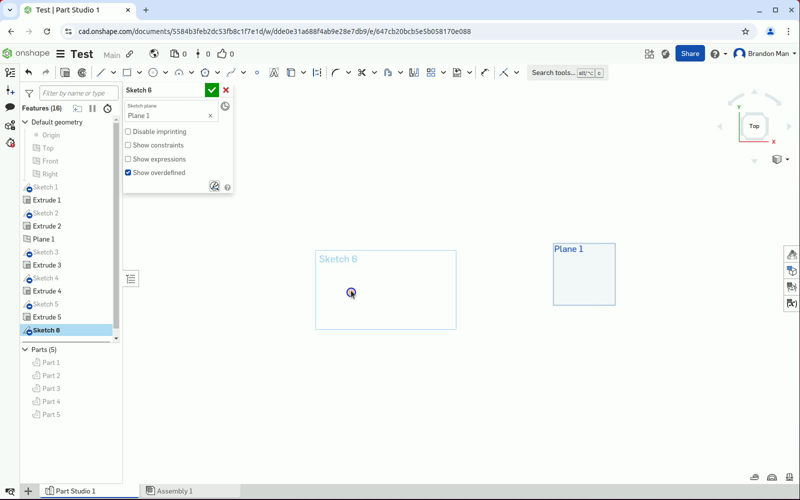
scroll(6)
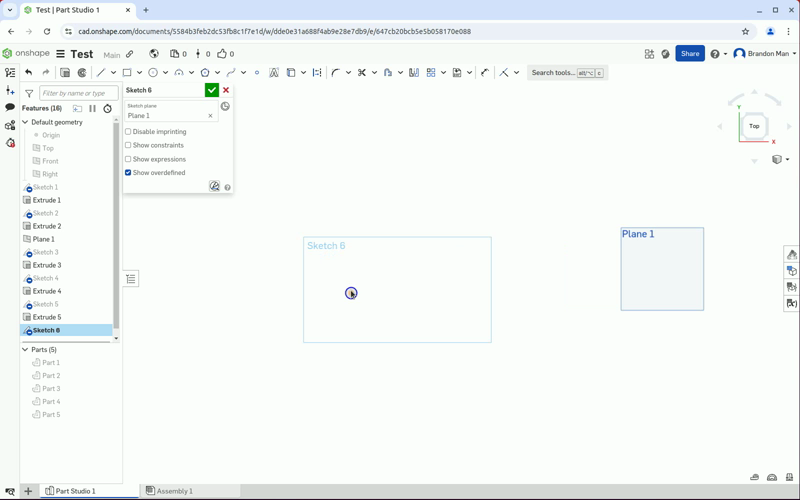
scroll(6)
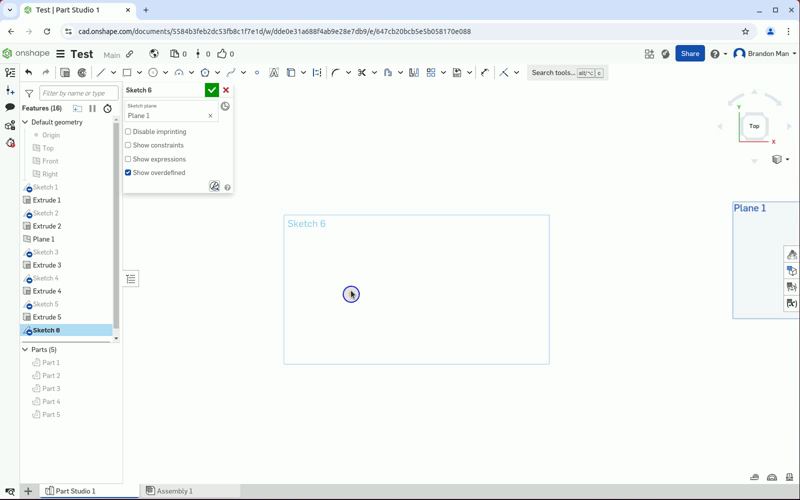
scroll(6)
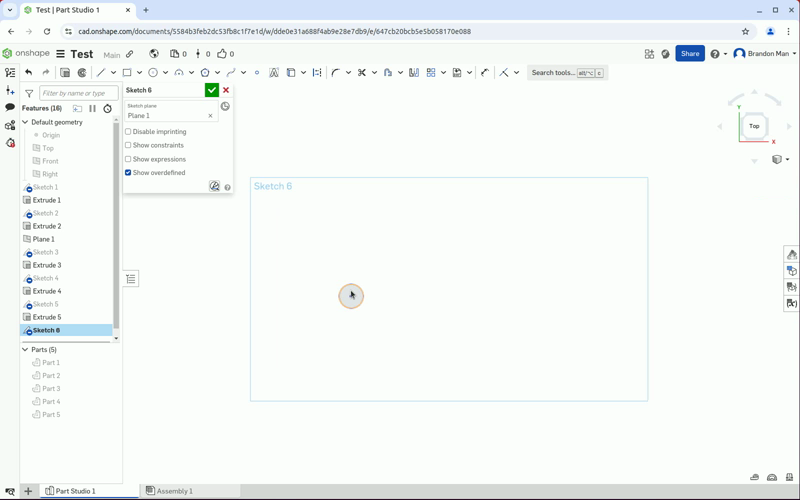
scroll(6)
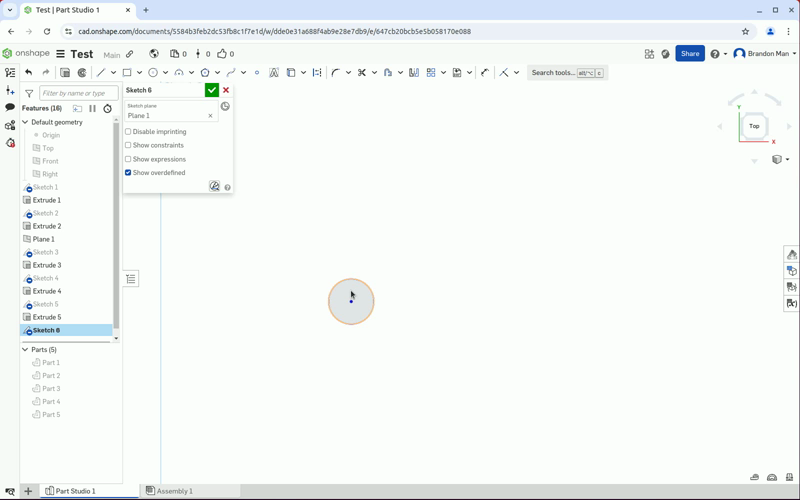
click(351, 290)
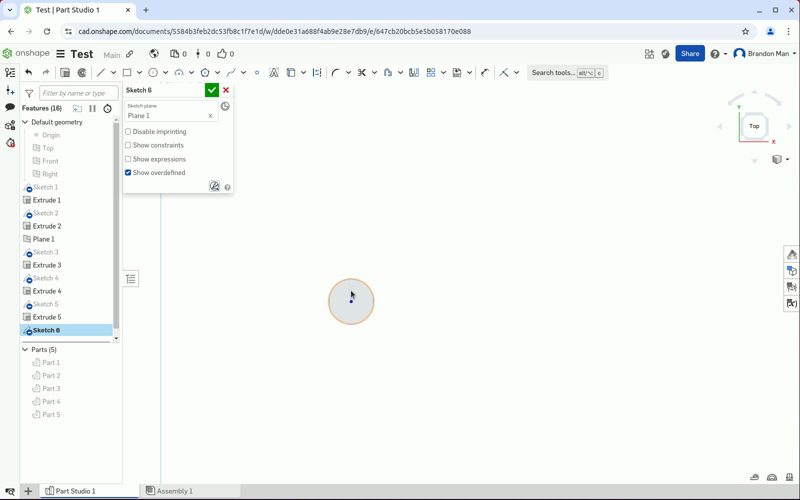
scroll(-6)
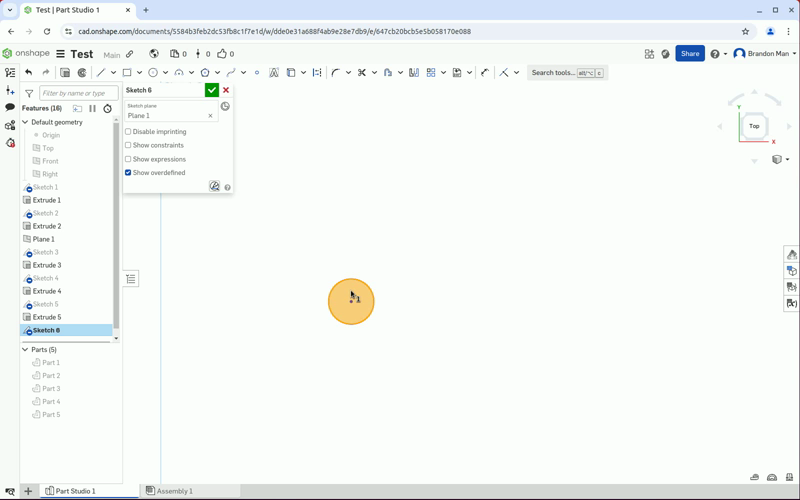
scroll(-6)
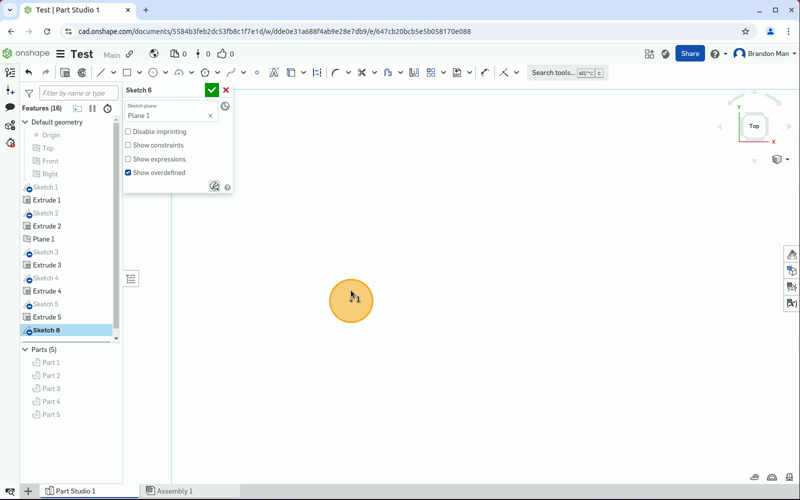
scroll(-6)
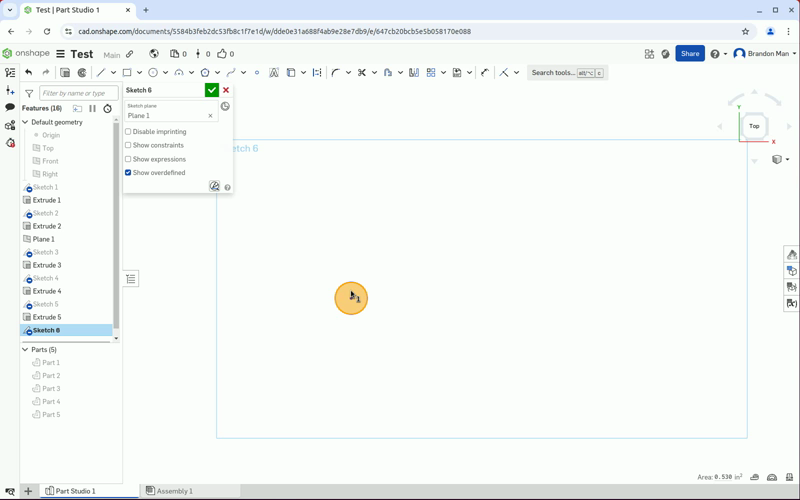
scroll(-6)
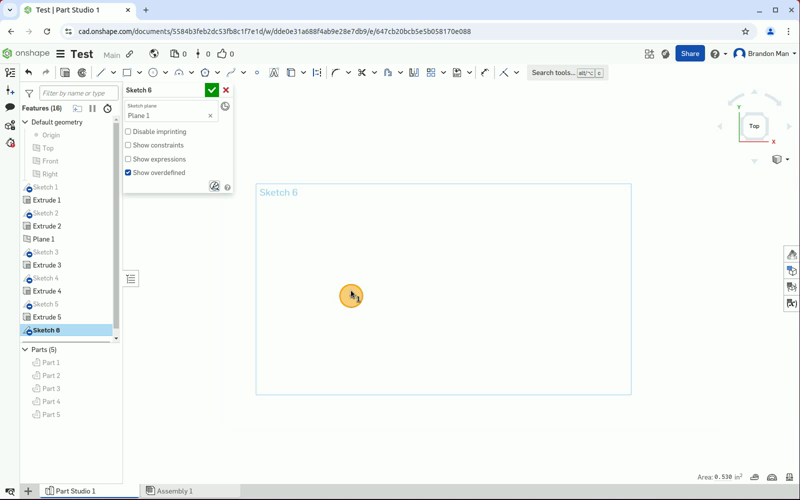
scroll(-6)
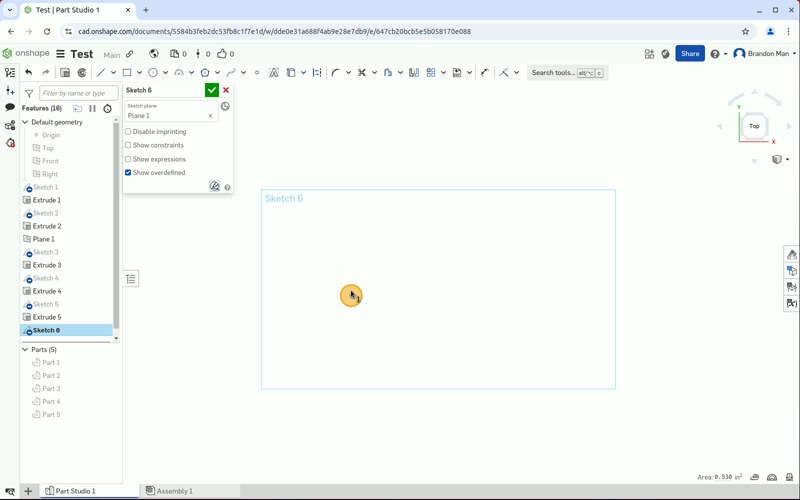
scroll(-6)
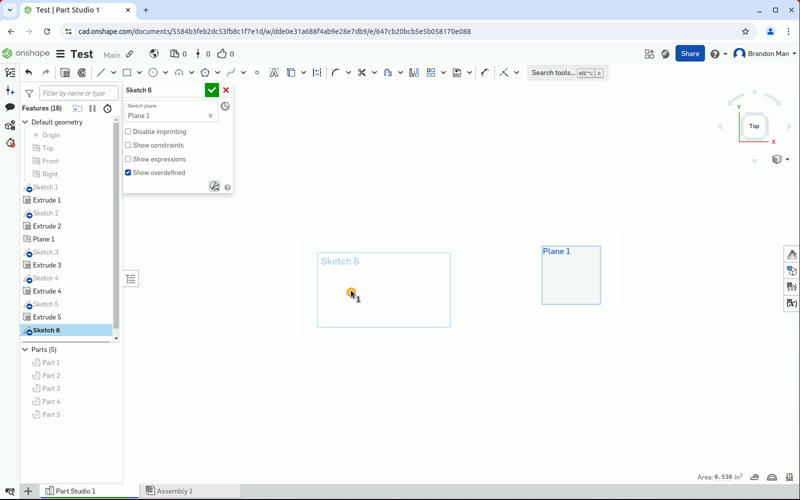
scroll(-6)
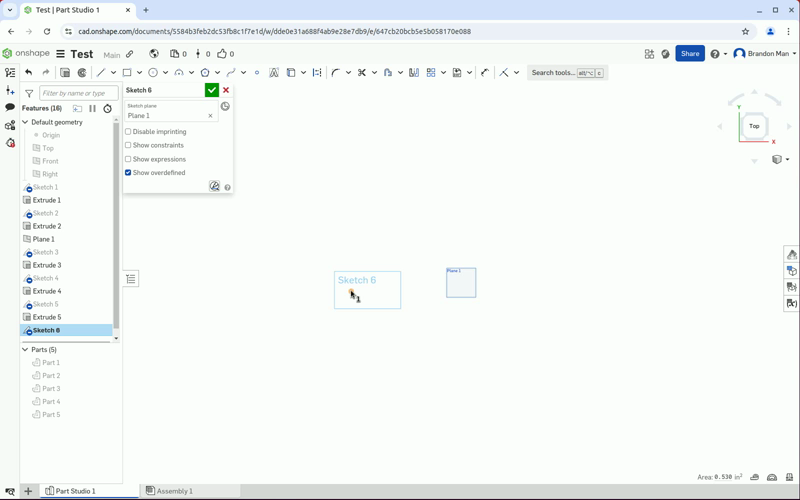
mouse_move(73, 352)
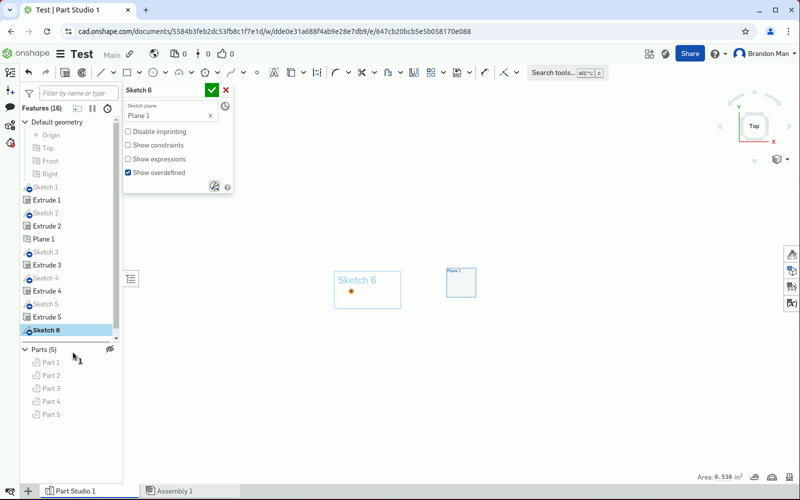
key(shift+y)
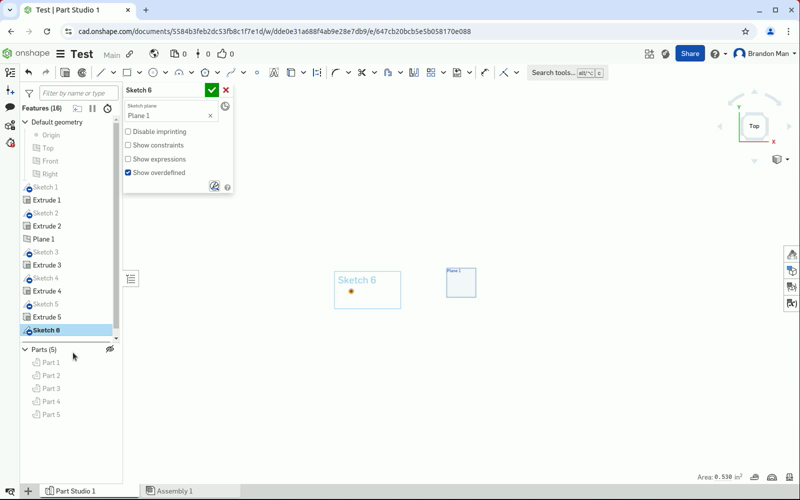
key(shift+e)
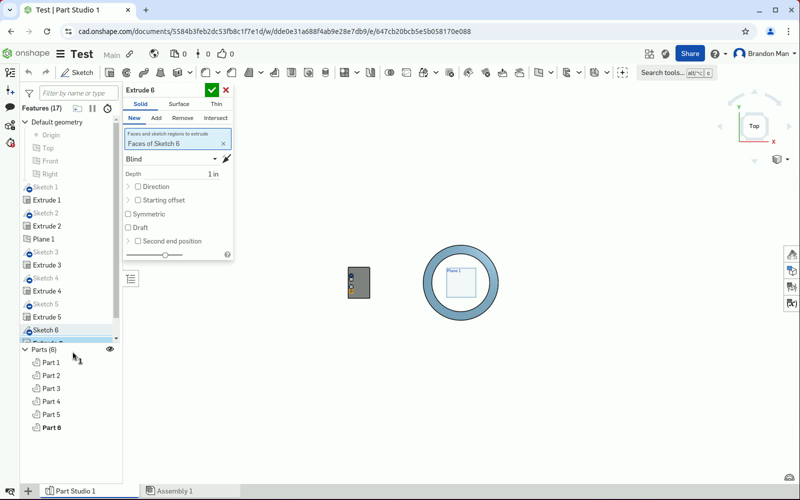
mouse_move(143, 106)
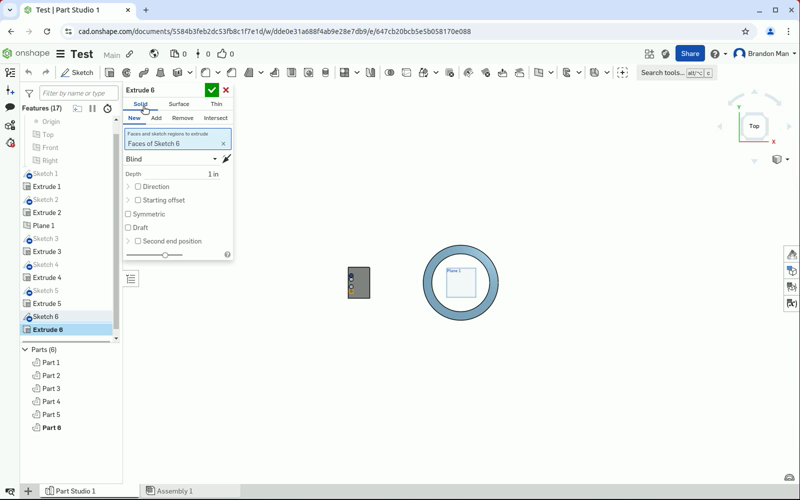
click(143, 106)
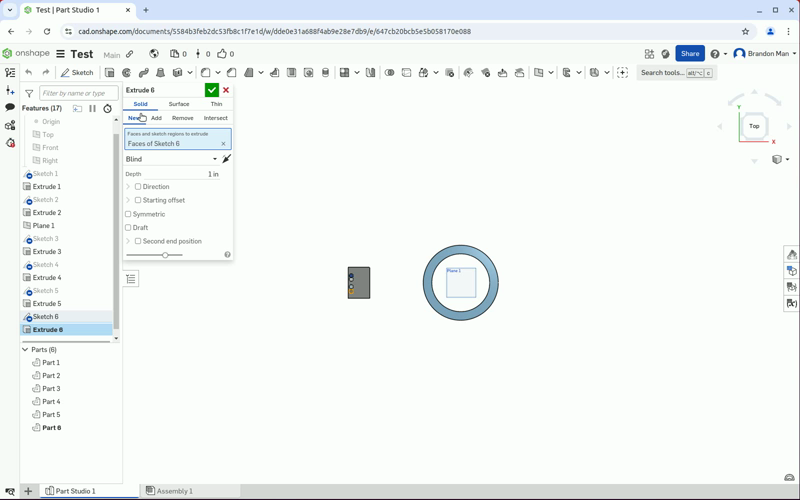
mouse_move(137, 120)
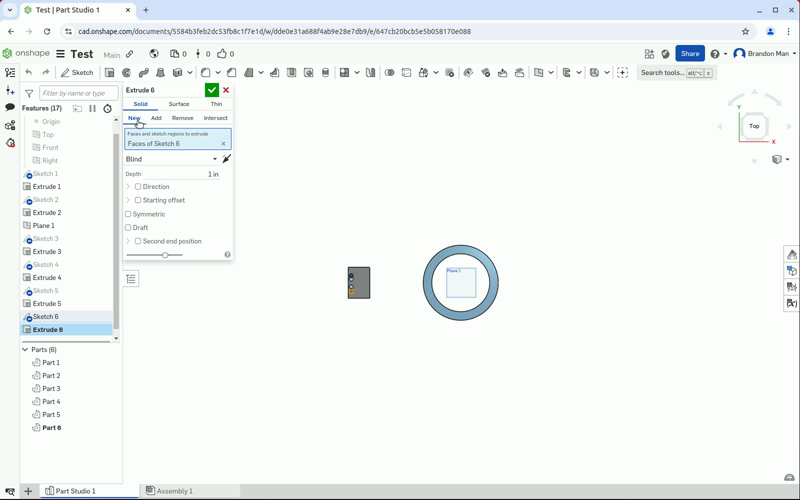
click(137, 120)
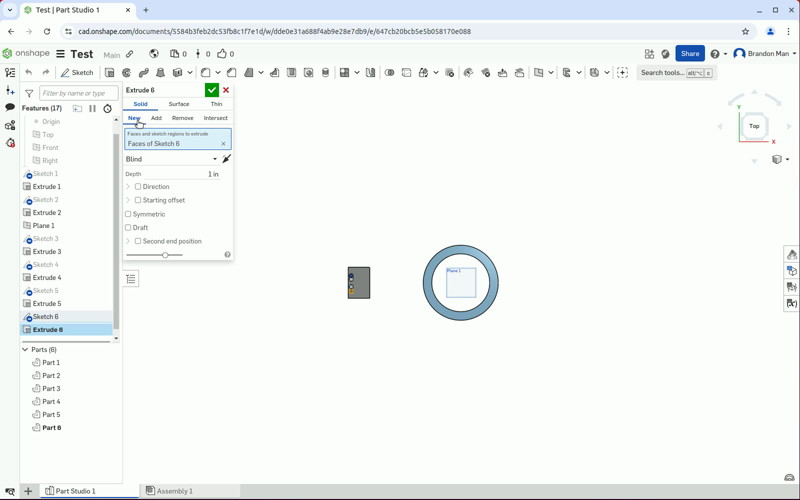
key(tab, 4)
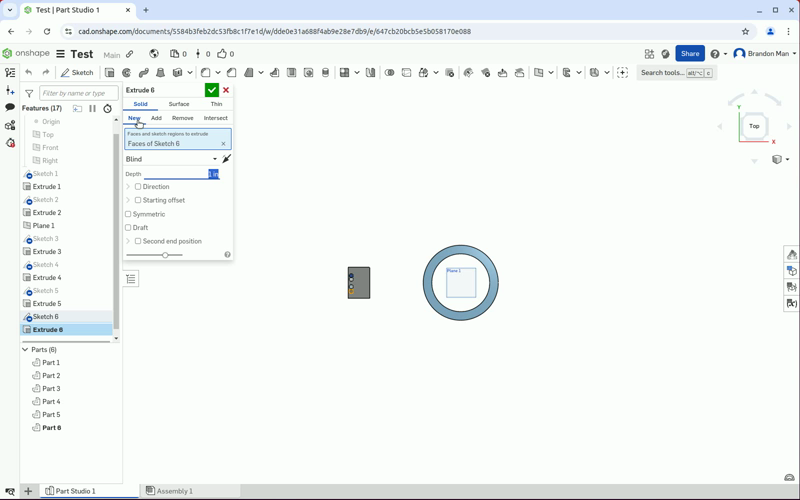
text(0.241)
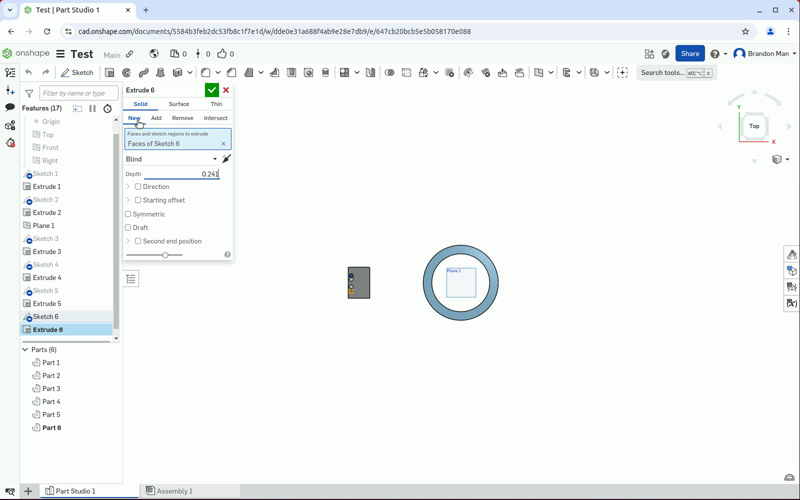
key(enter)
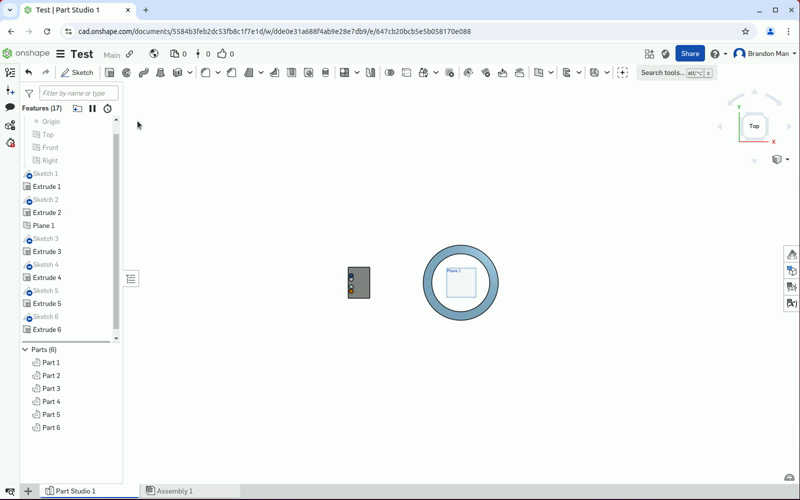
key(shift+h)
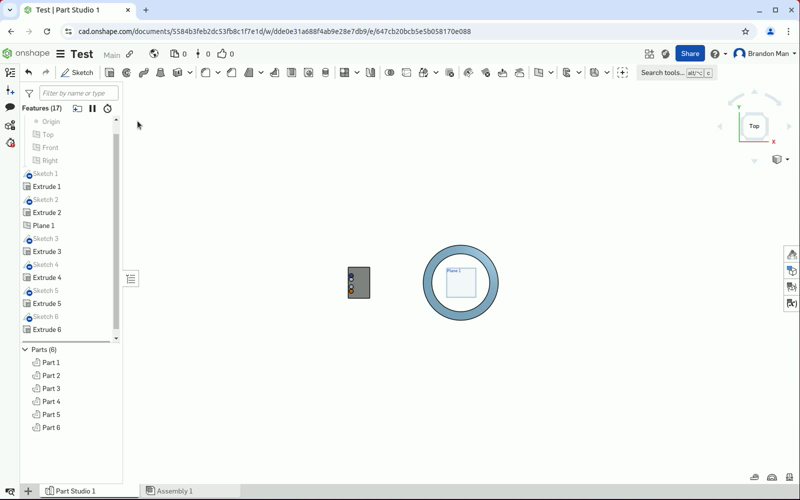
key(shift+h)
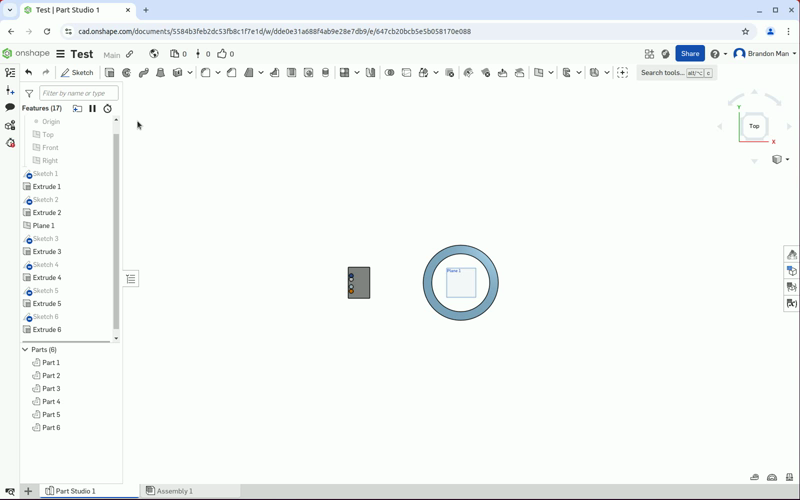
key(shift+7)
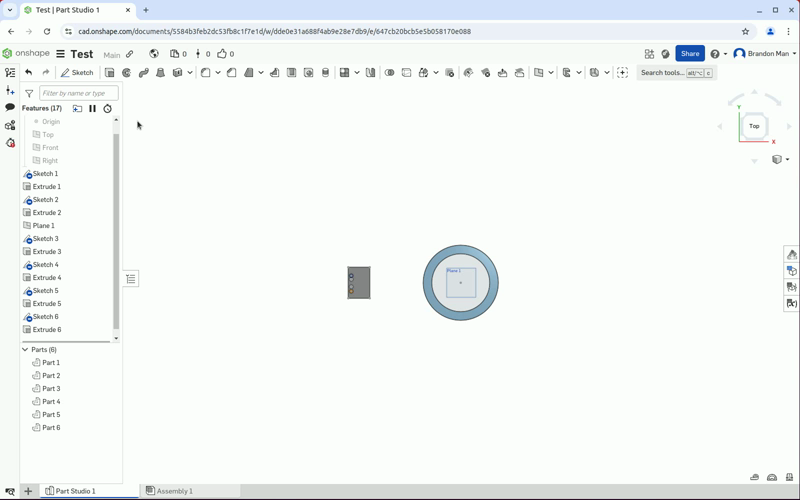
key(up, 3)
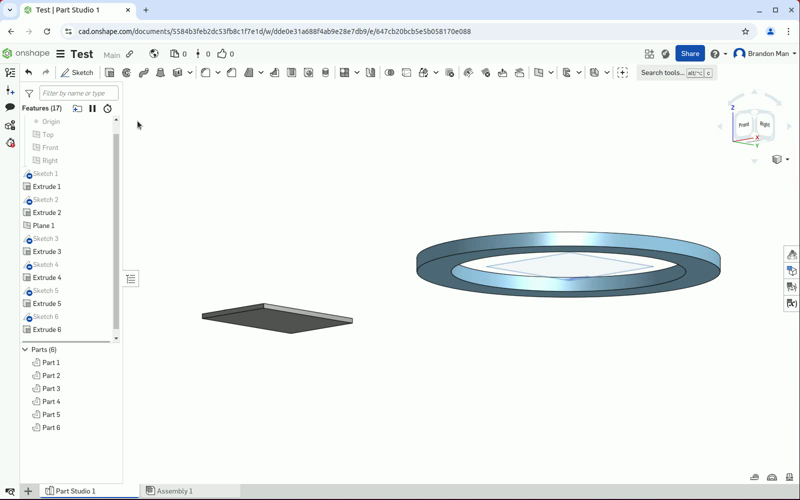
key(left, 3)
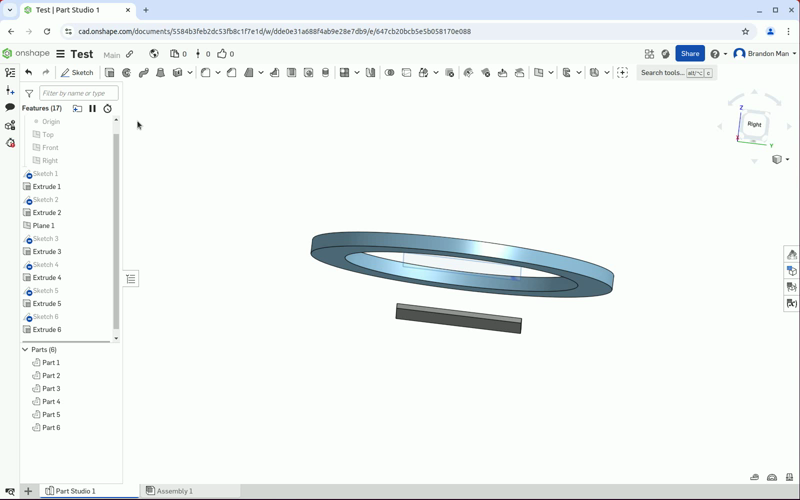
key(right, 3)
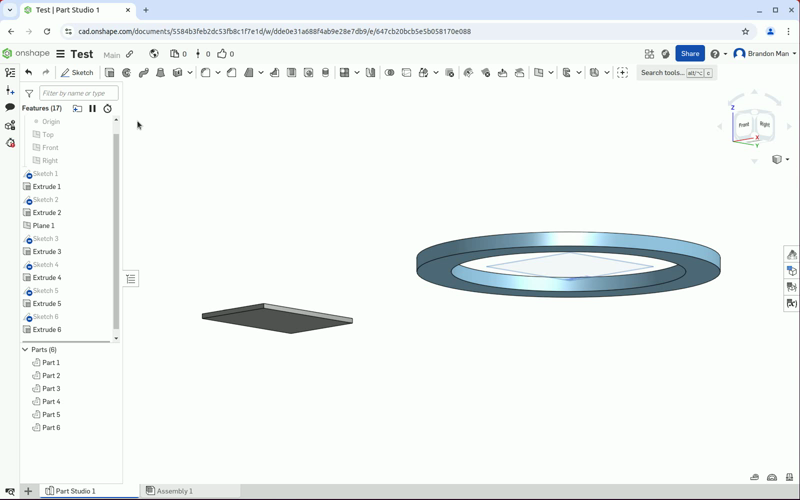
key(down, 3)
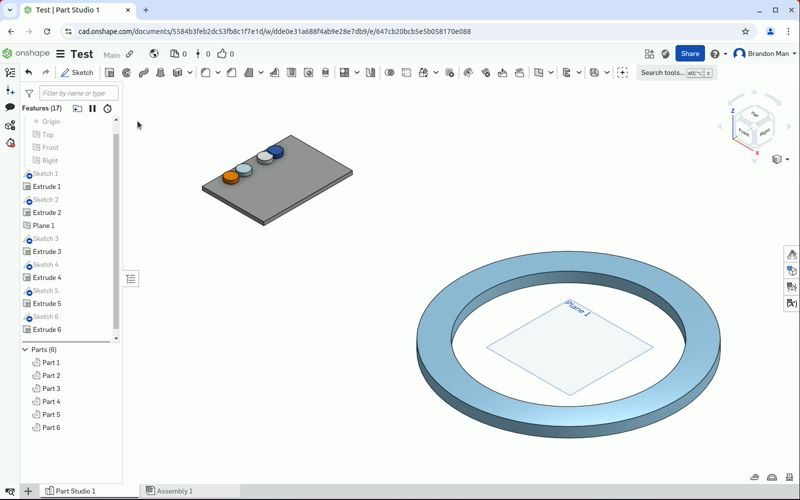
mouse_move(69, 176)
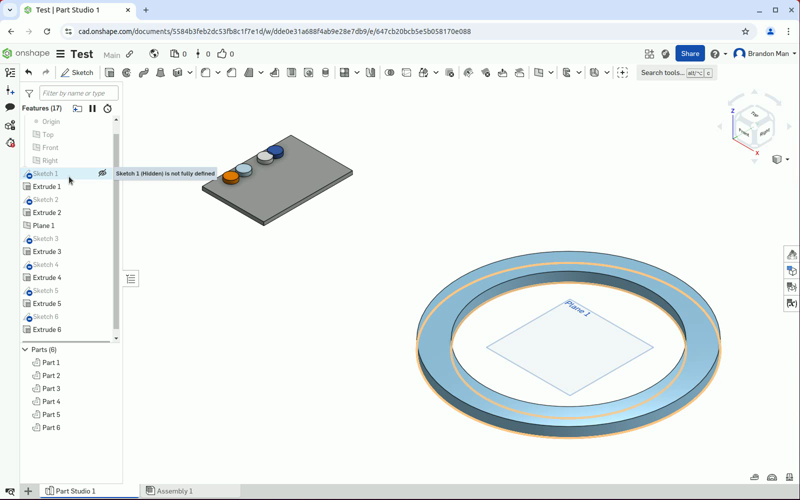
click(69, 176)